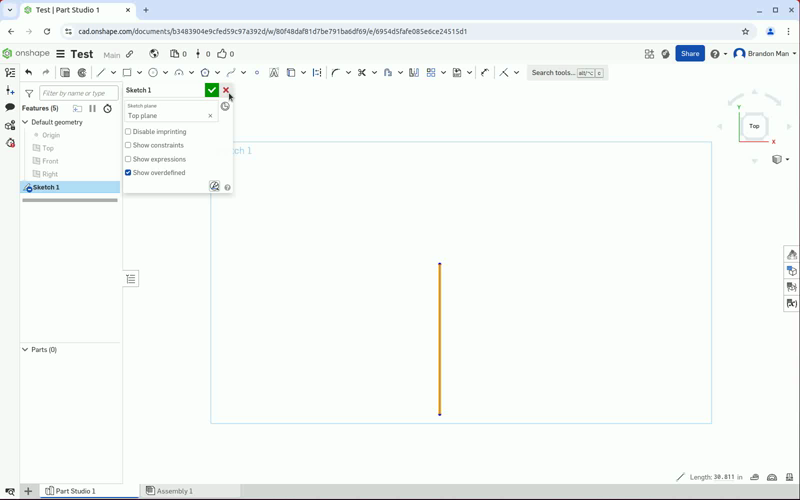
key(shift+h)
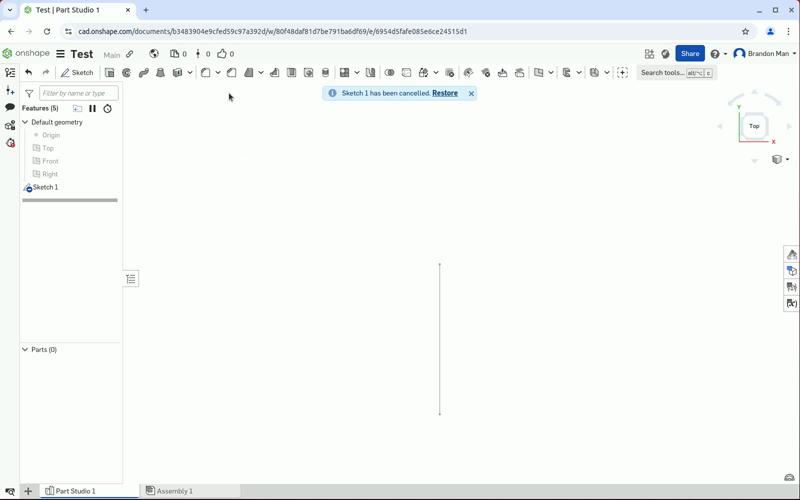
key(shift+s)
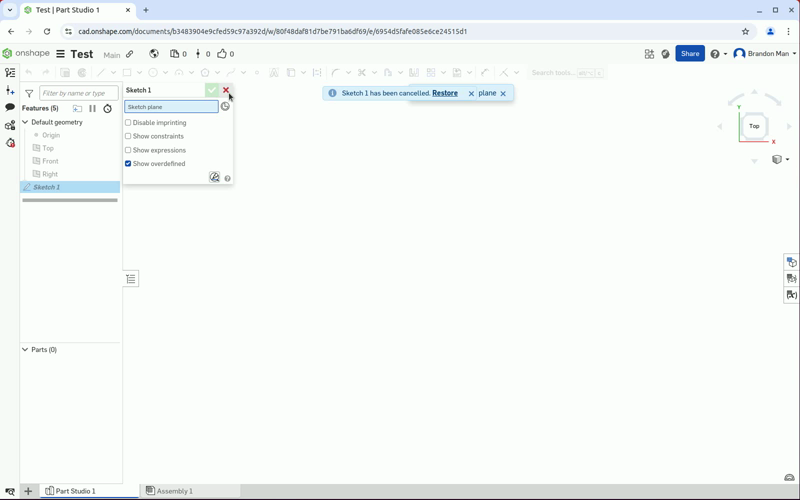
mouse_move(73, 150)
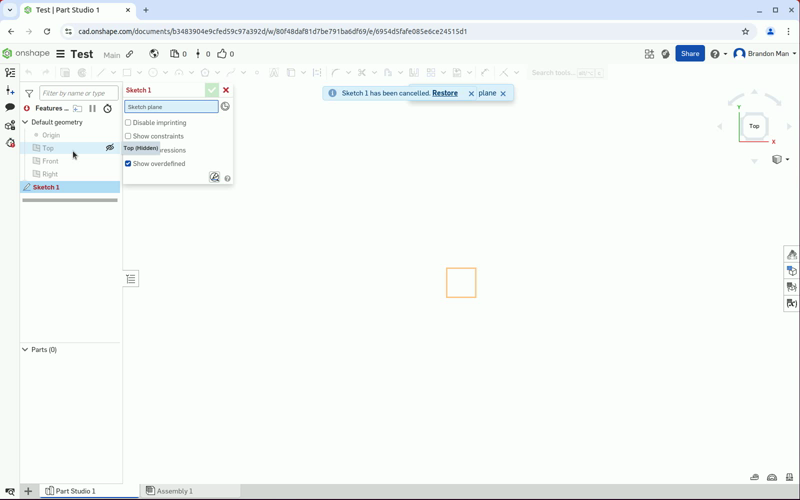
click(73, 150)
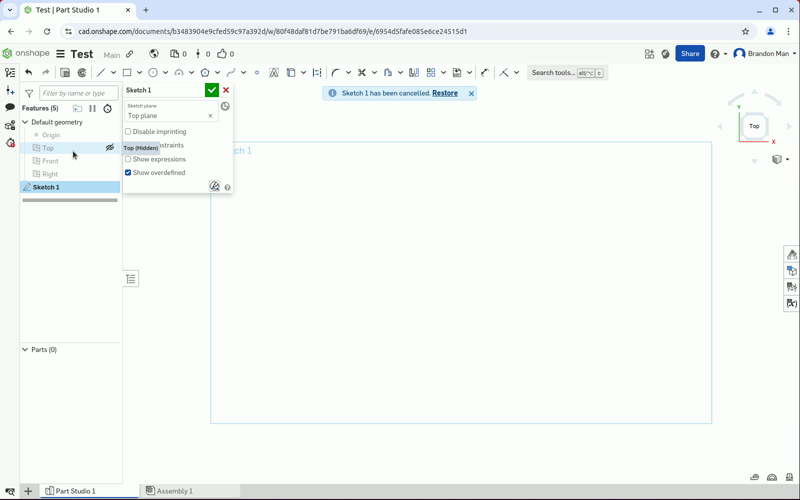
mouse_move(73, 352)
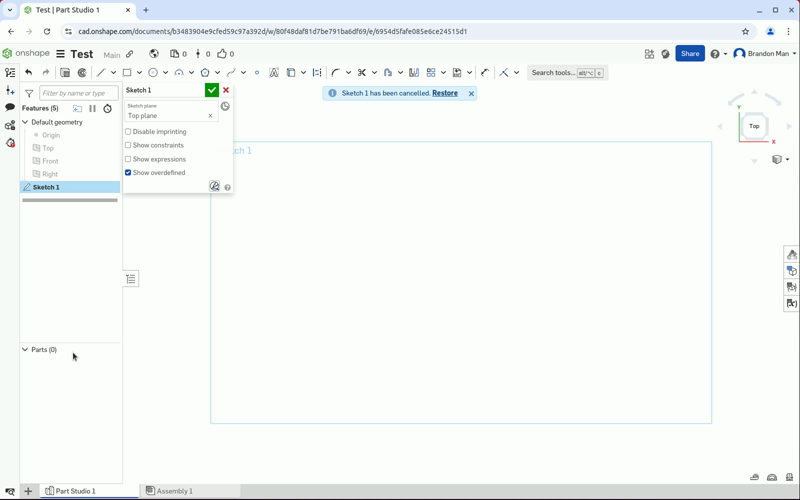
key(y)
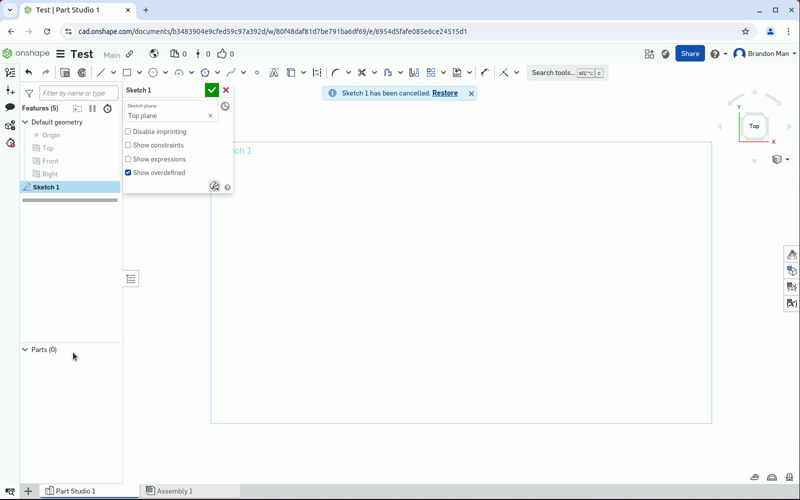
key(c)
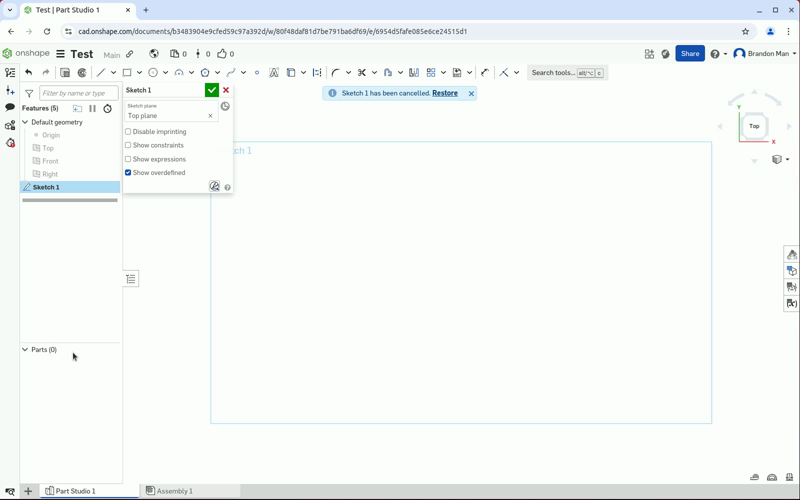
key_down(shift)
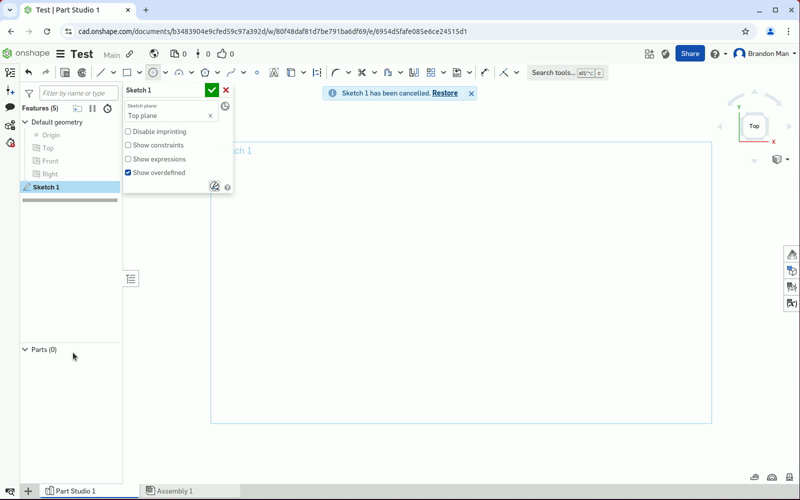
mouse_move(461, 282)
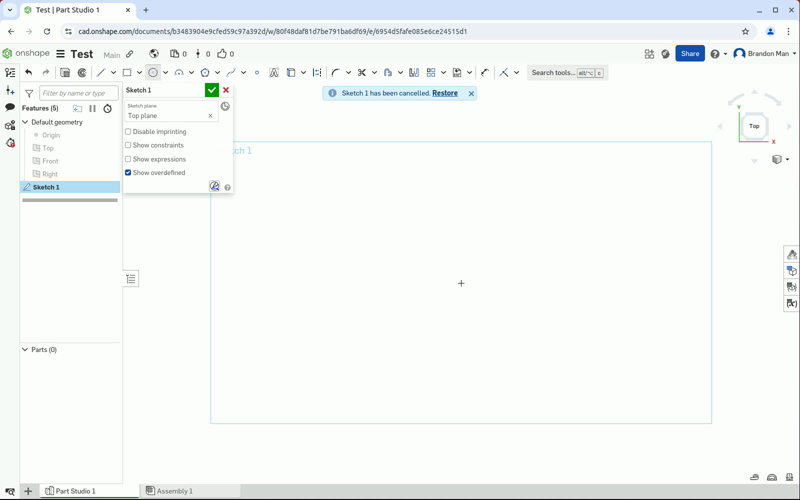
click(461, 282)
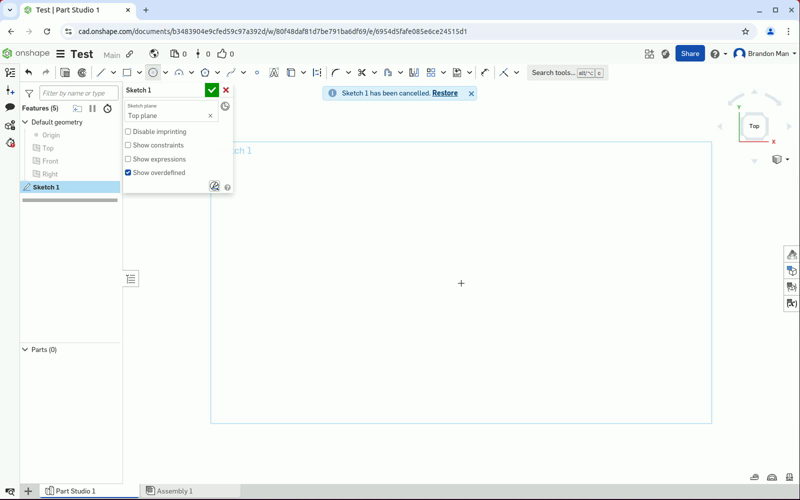
key_up(shift)
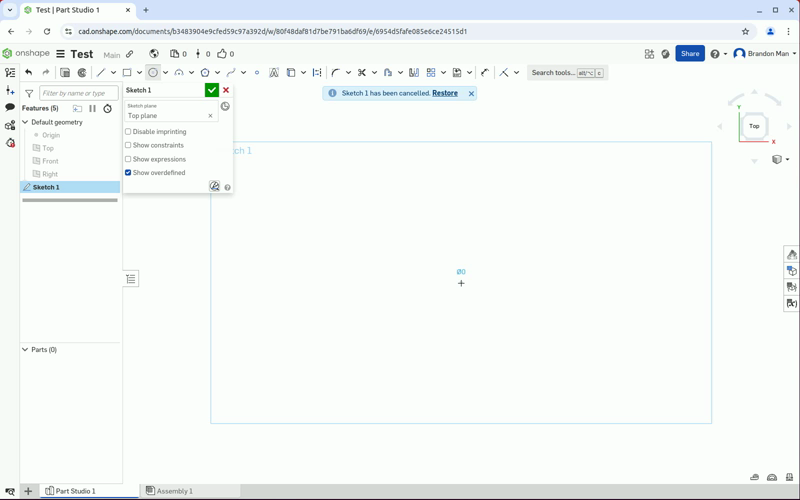
mouse_move(574, 282)
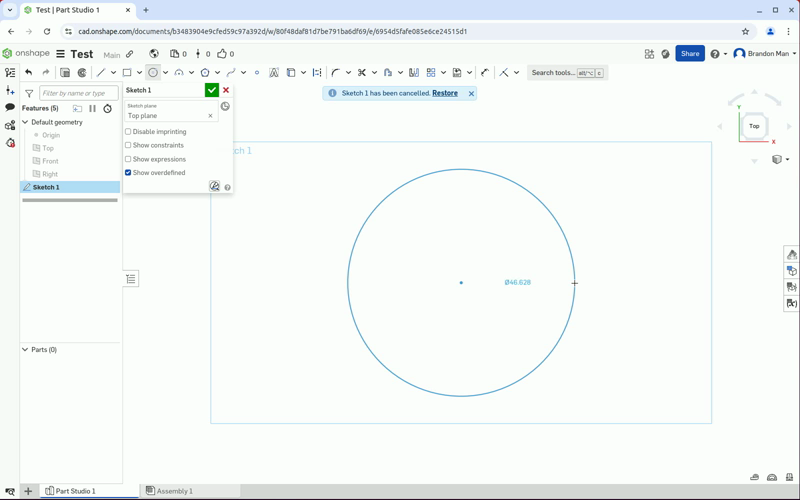
click(574, 282)
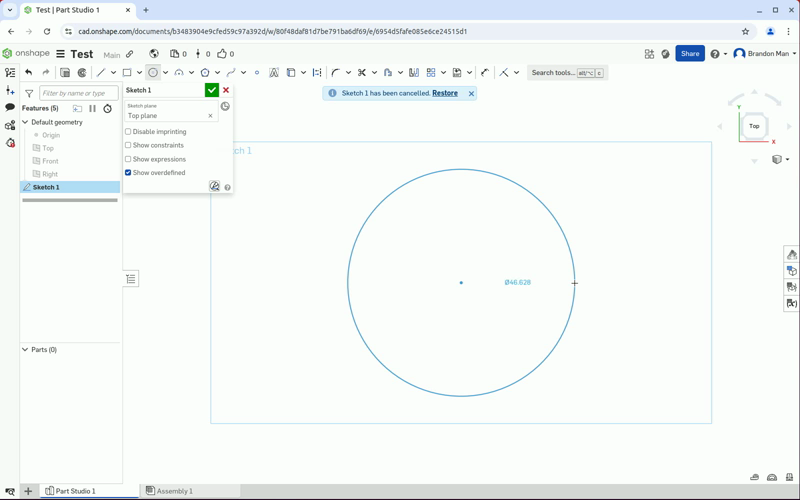
key(esc)
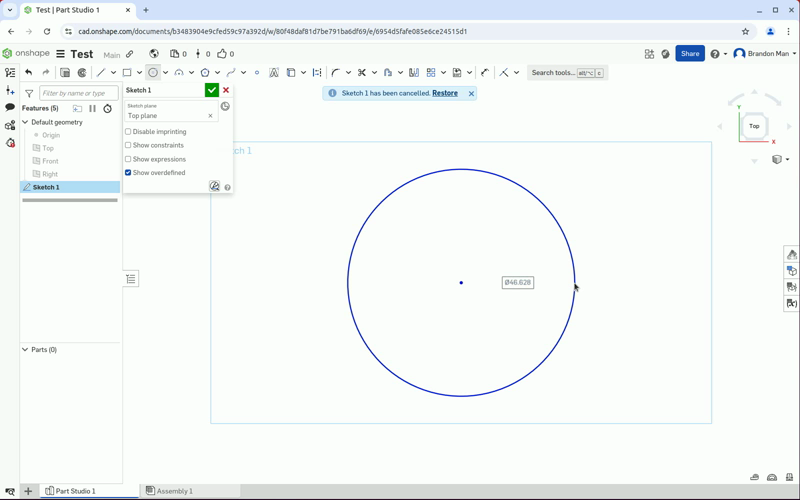
key(c)
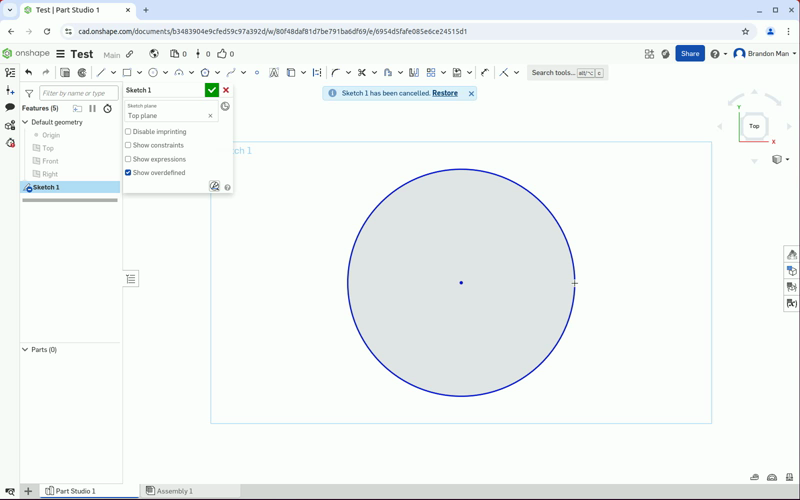
key_down(shift)
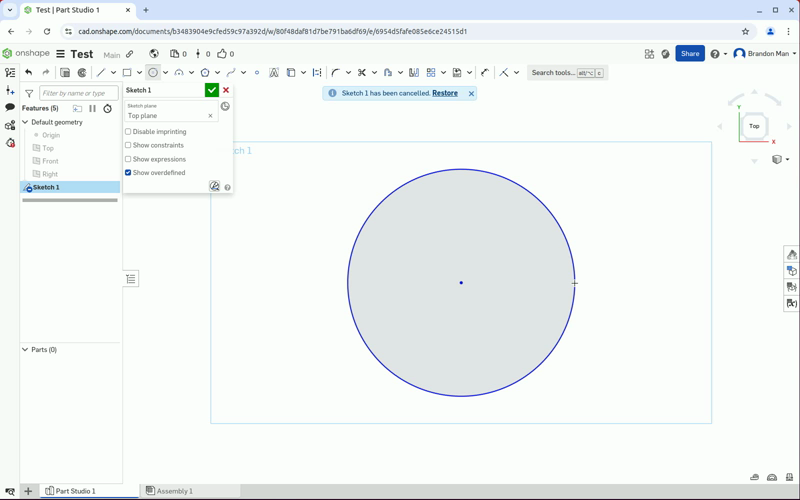
mouse_move(461, 282)
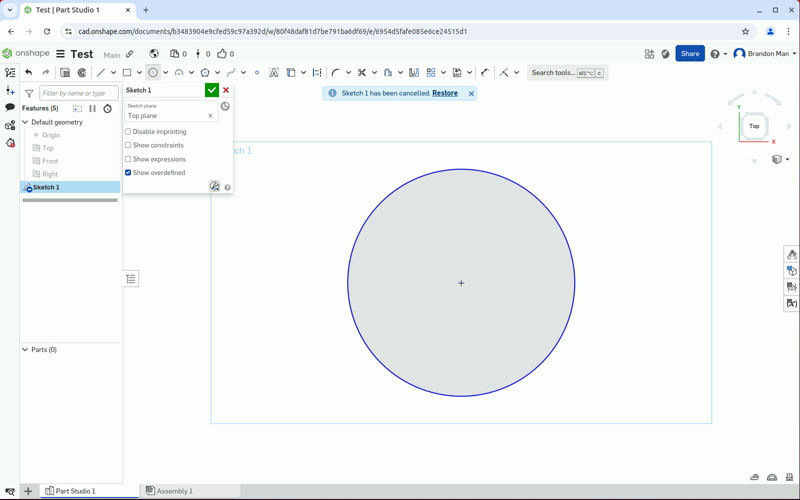
click(461, 282)
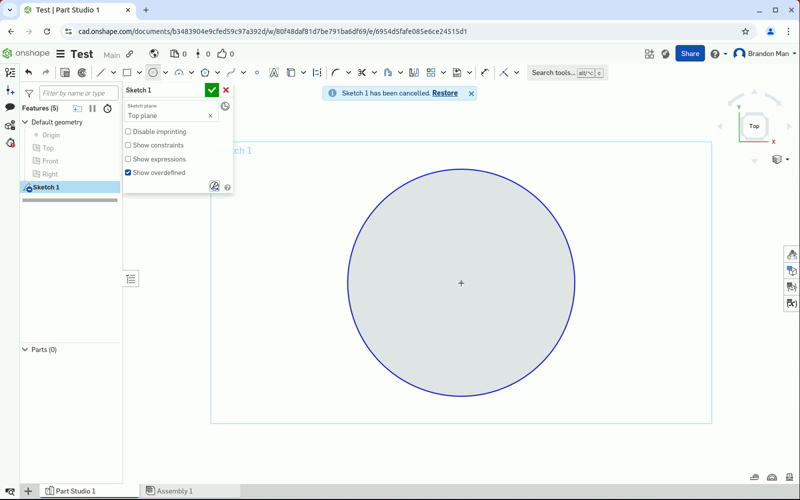
key_up(shift)
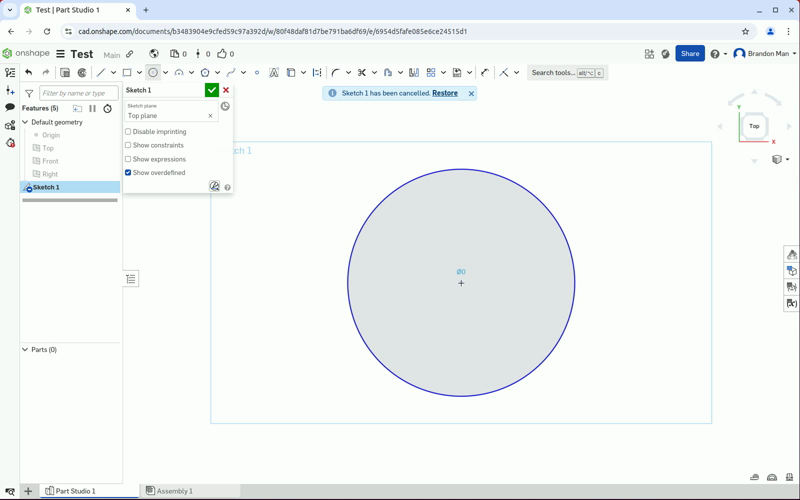
mouse_move(529, 282)
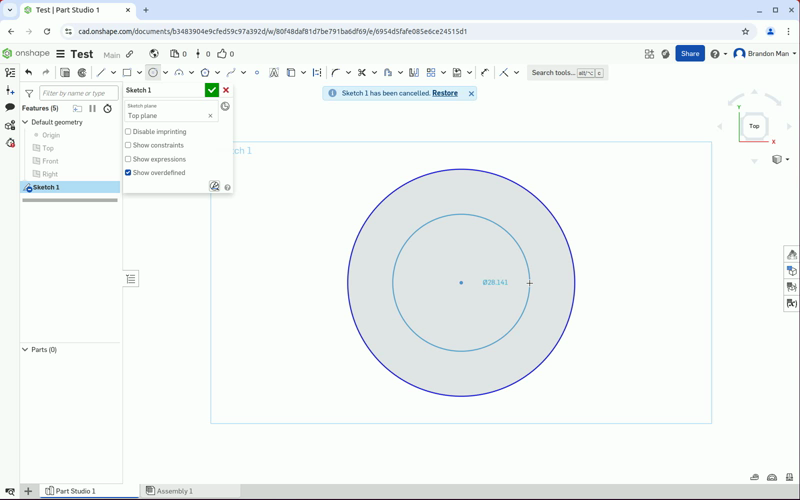
click(529, 282)
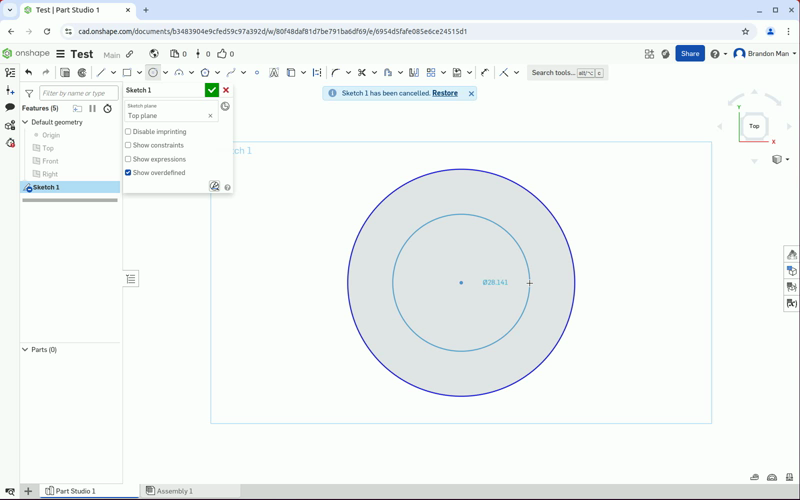
key(esc)
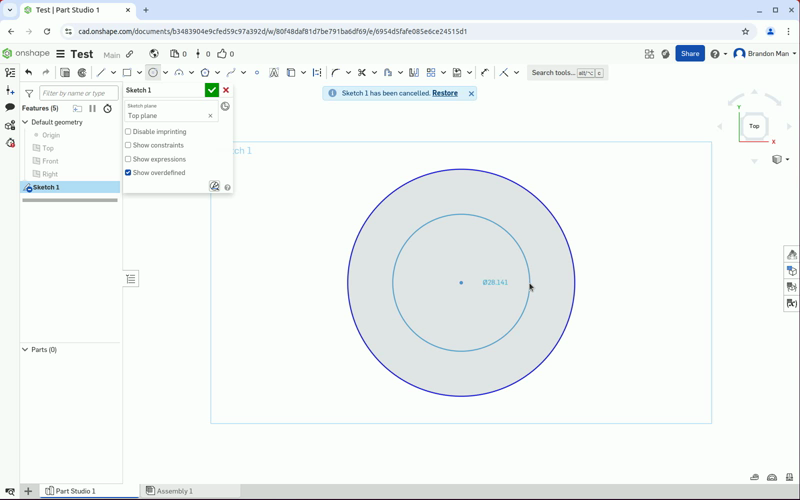
mouse_move(494, 198)
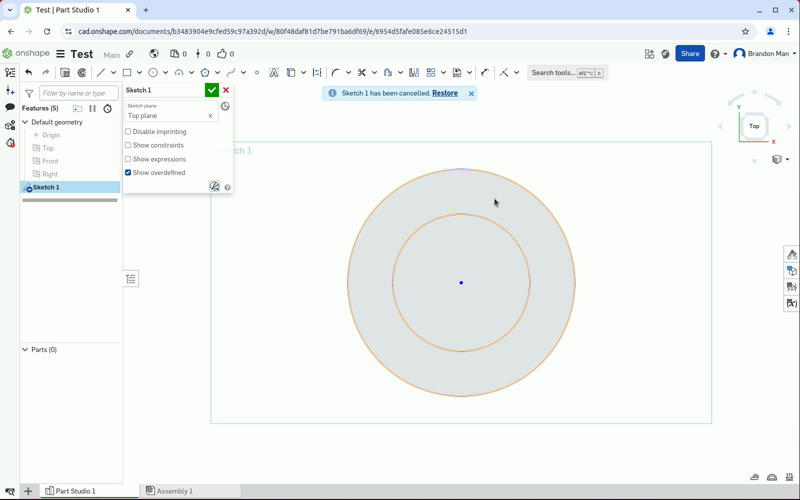
click(494, 198)
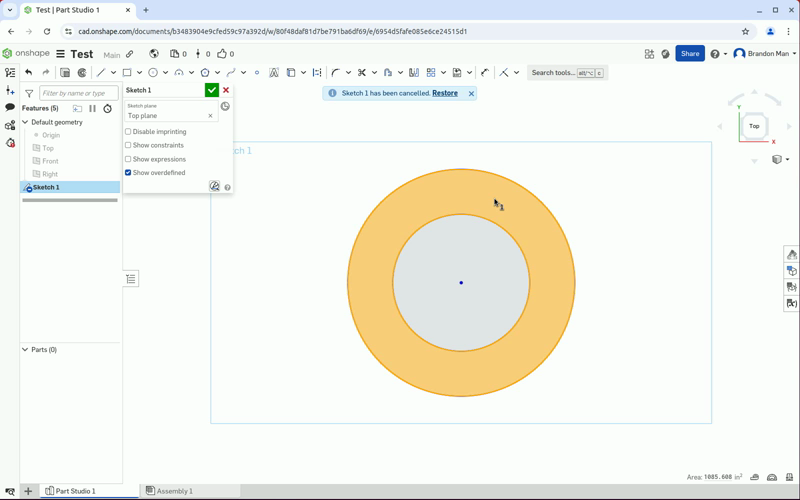
mouse_move(73, 352)
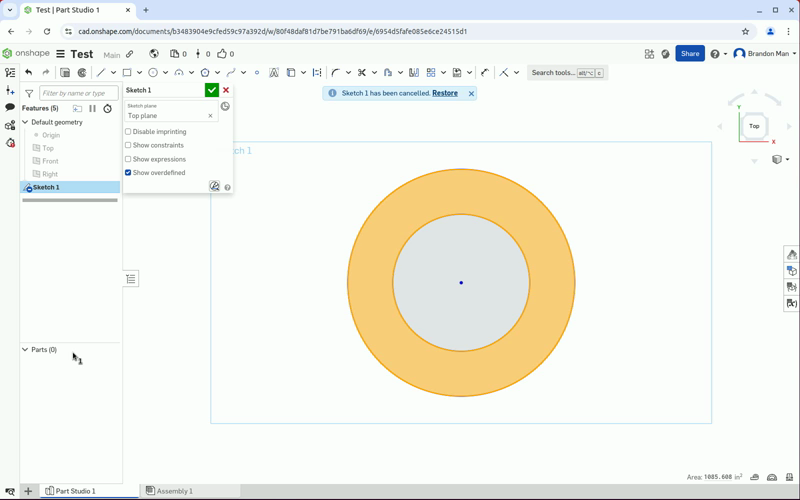
key(shift+y)
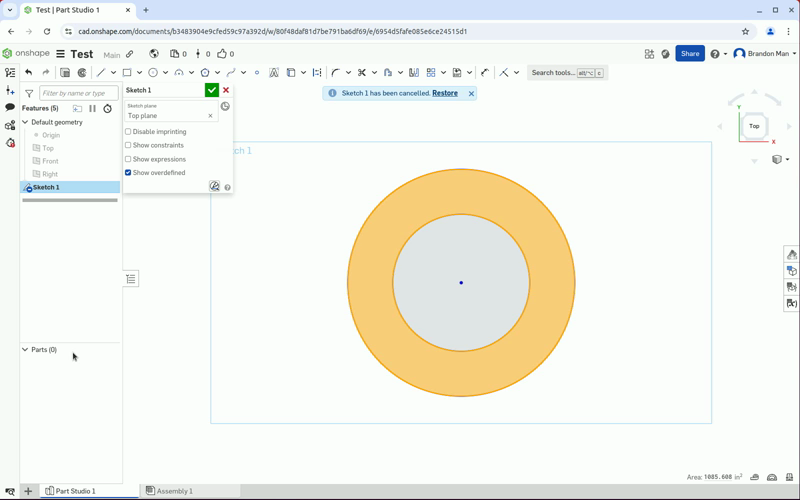
key(shift+e)
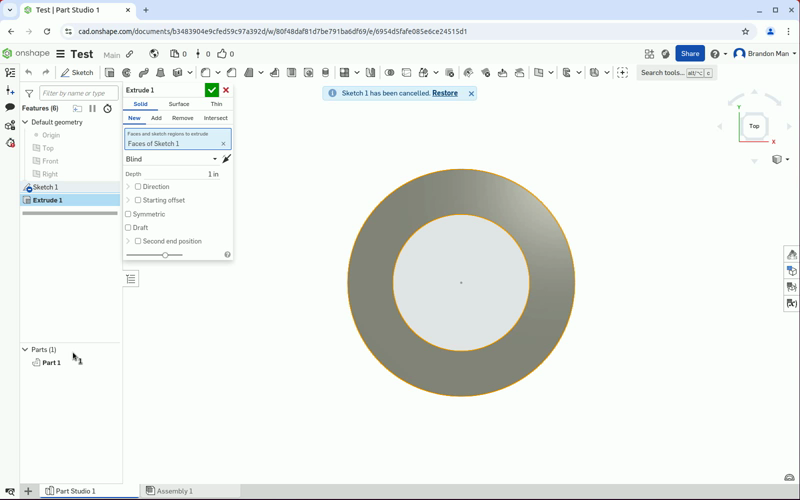
mouse_move(143, 106)
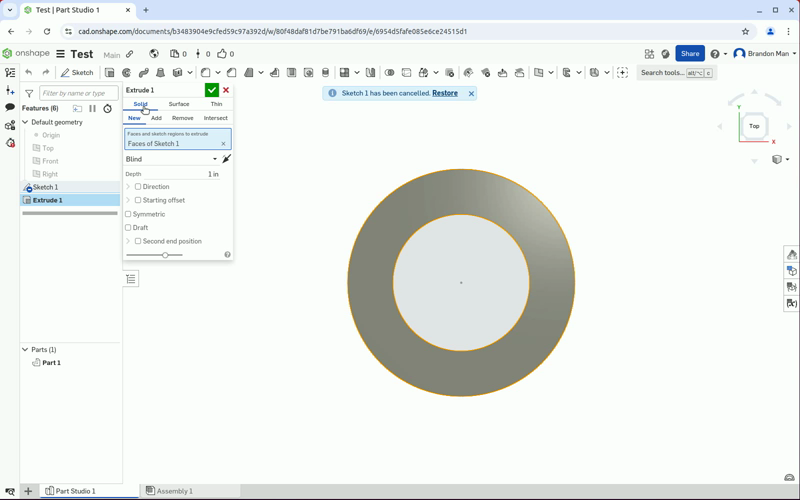
click(143, 106)
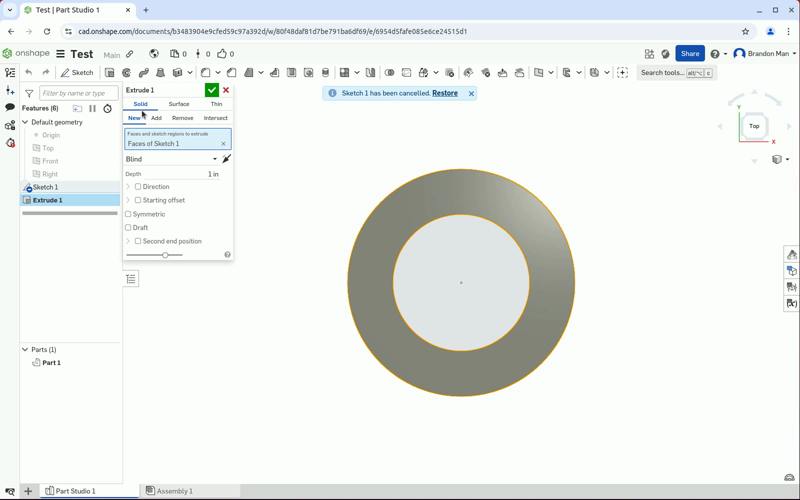
mouse_move(137, 120)
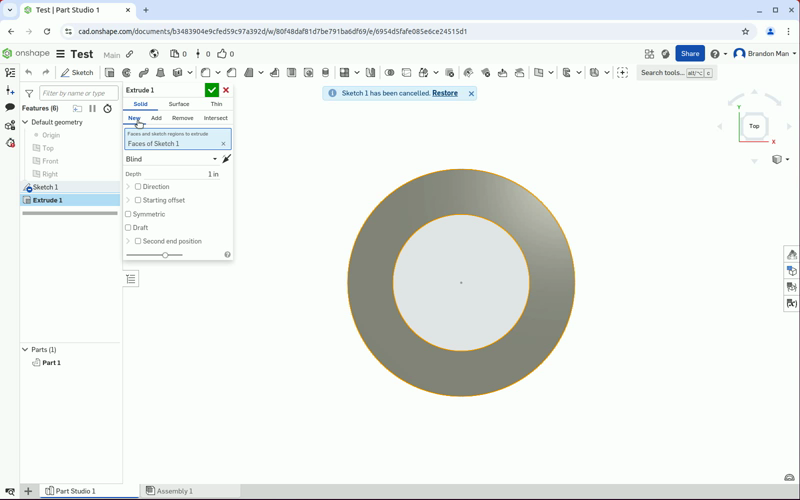
click(137, 120)
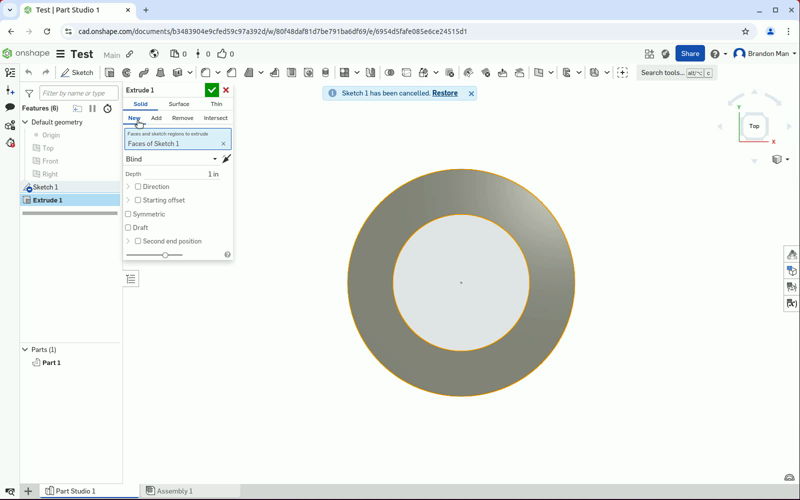
key(tab, 4)
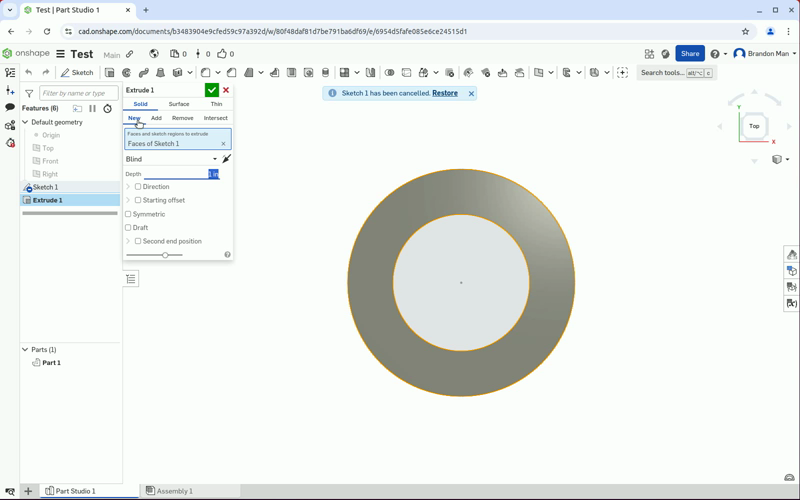
text(1.685)
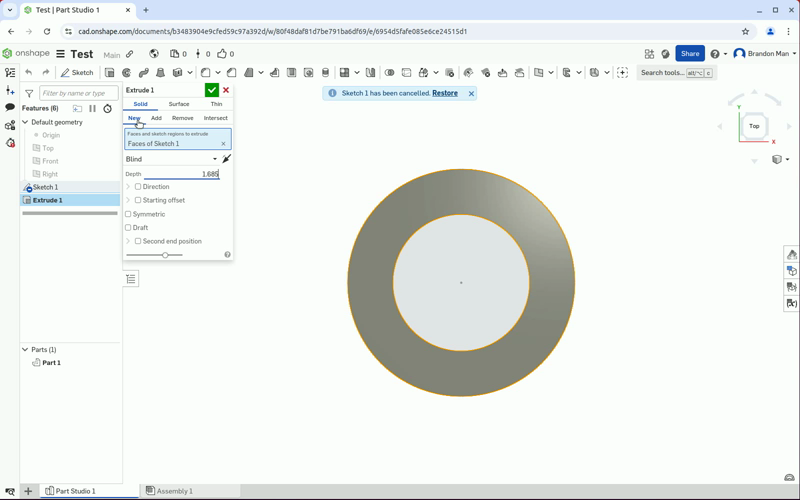
key(enter)
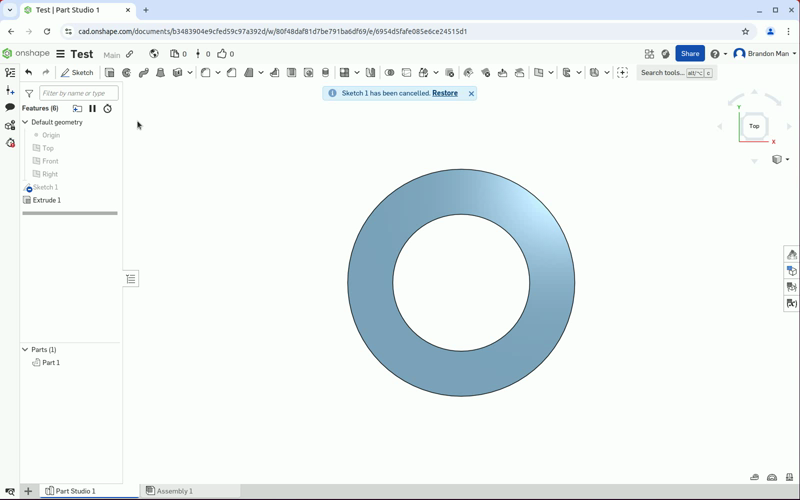
key(shift+h)
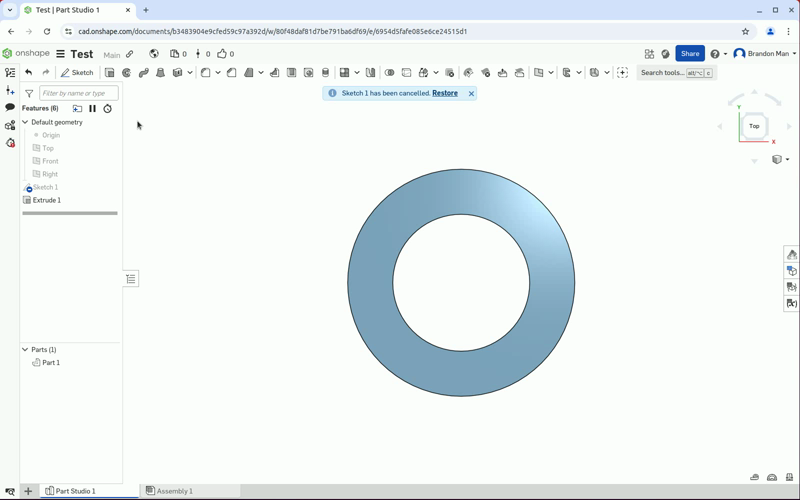
key(shift+h)
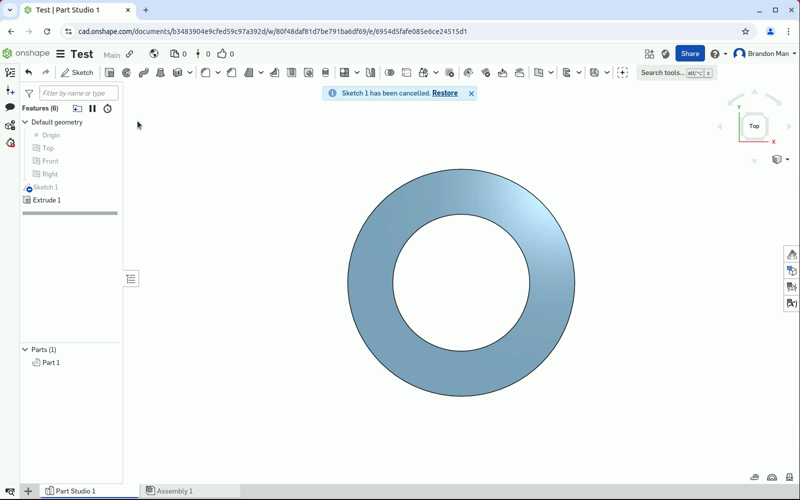
mouse_move(73, 189)
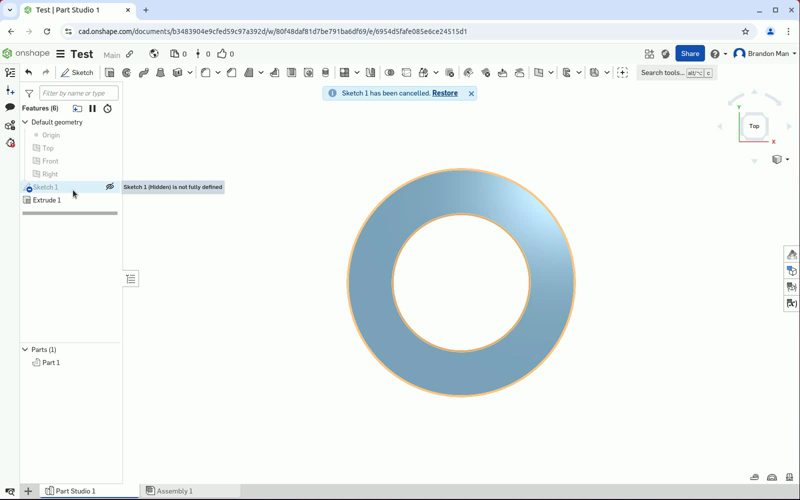
click(73, 189)
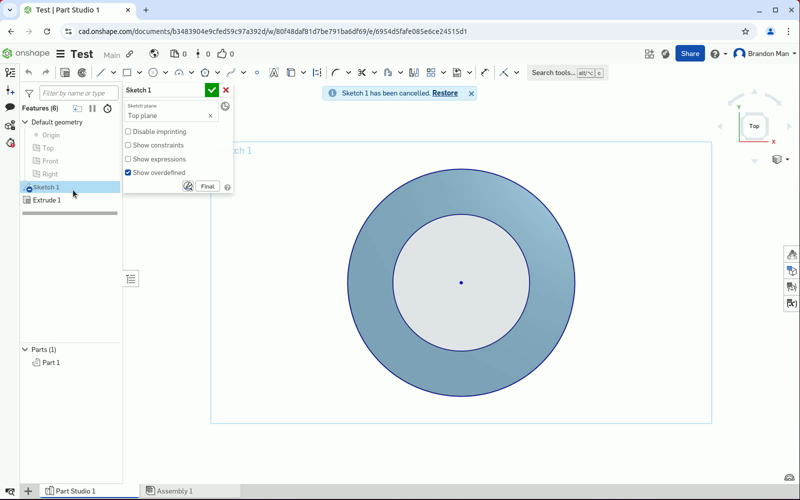
mouse_move(229, 92)
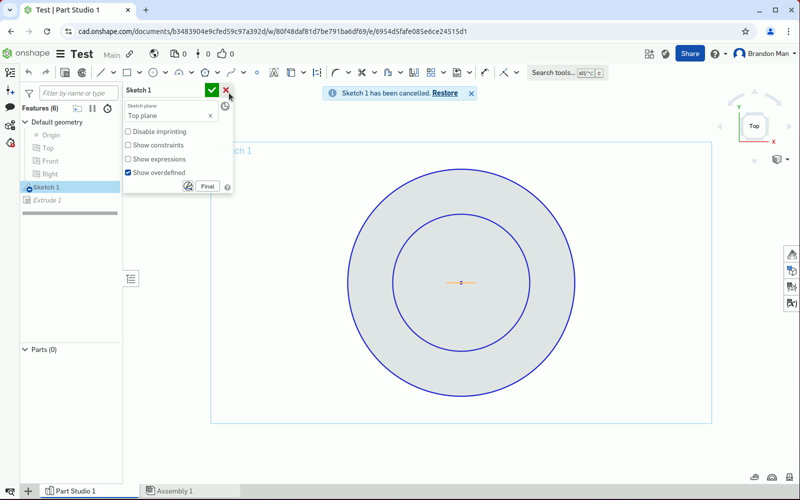
click(229, 92)
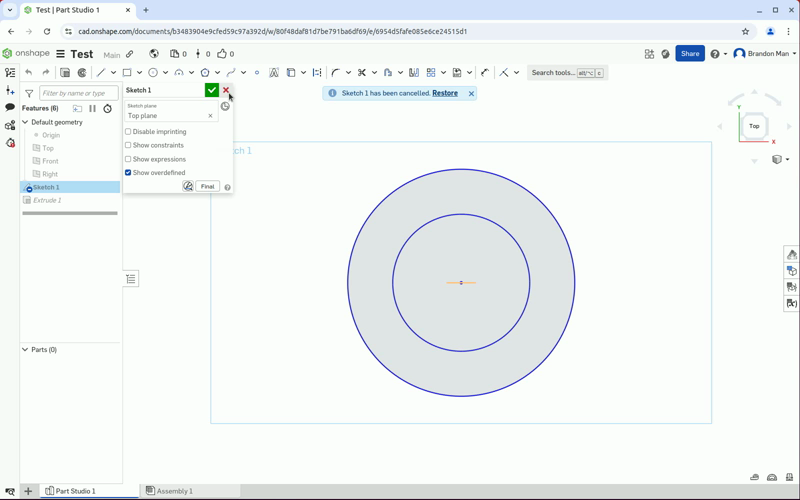
key(shift+s)
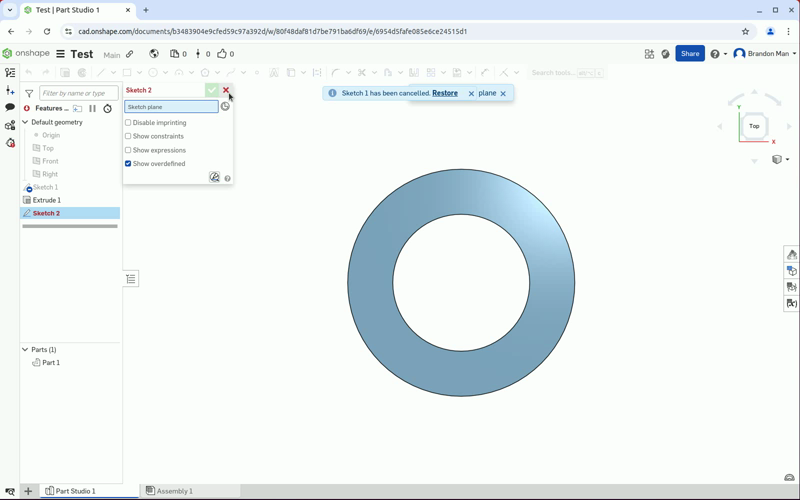
mouse_move(73, 150)
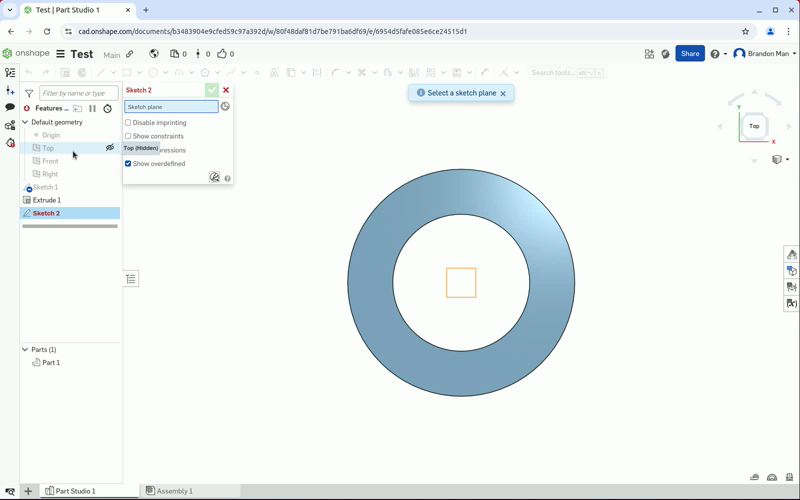
click(73, 150)
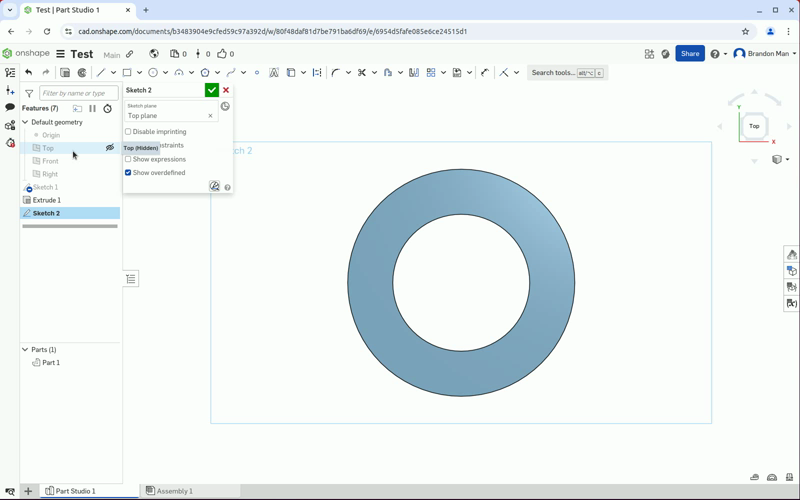
mouse_move(73, 352)
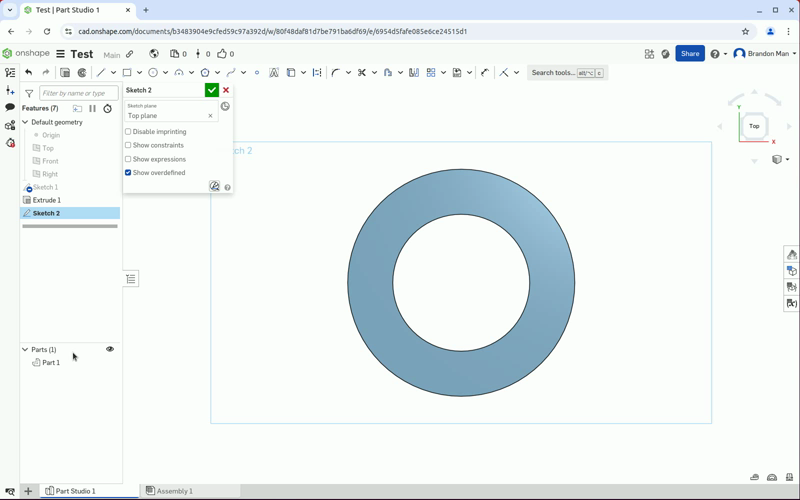
key(y)
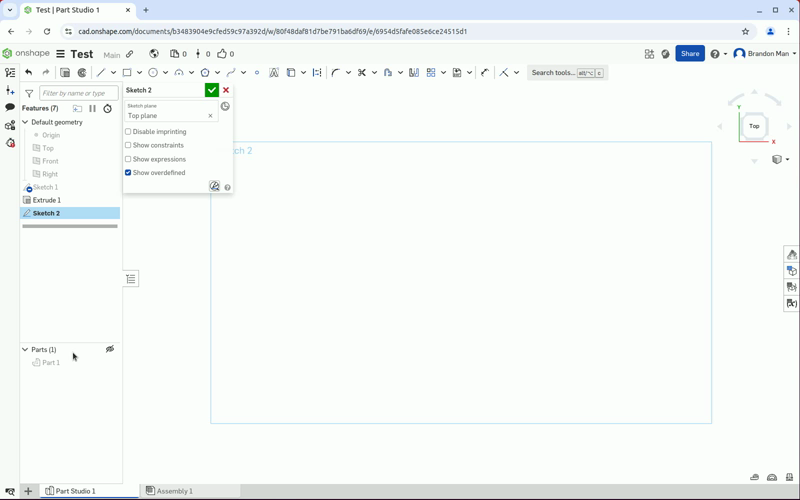
key(c)
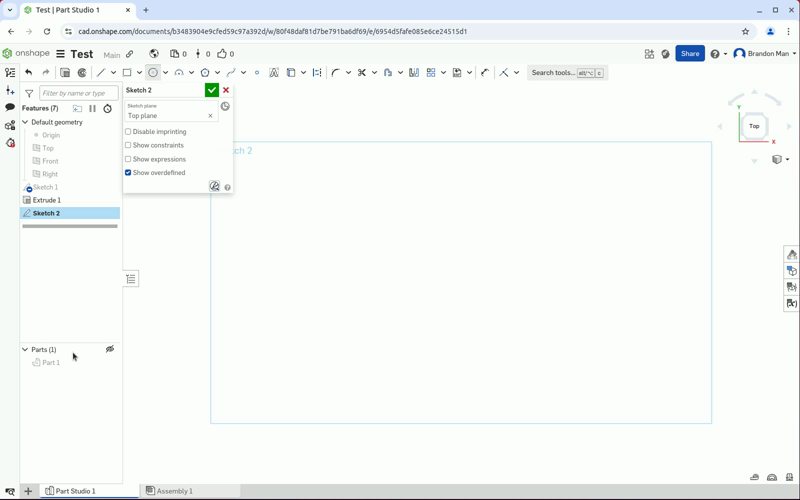
key_down(shift)
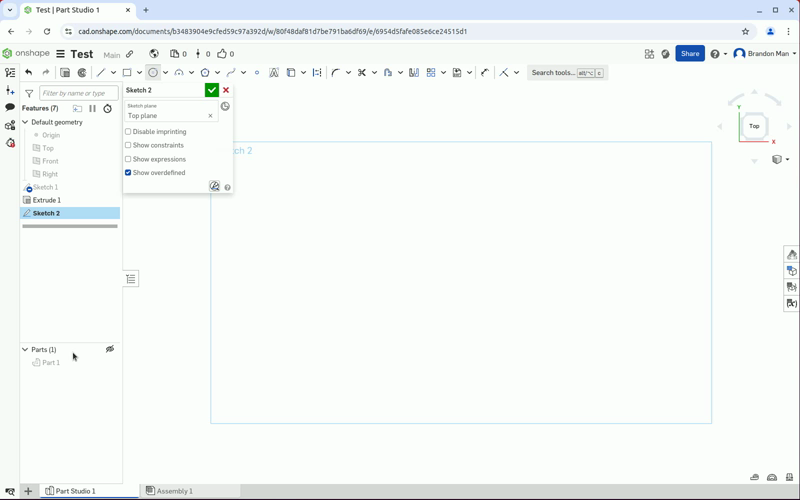
mouse_move(461, 282)
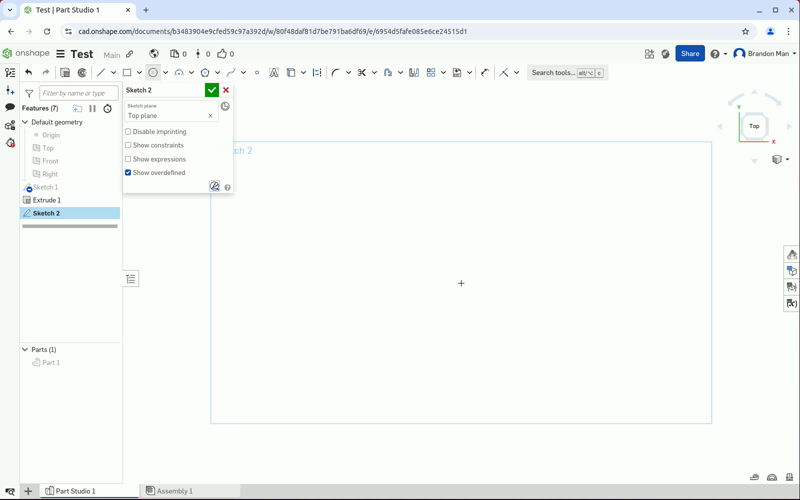
click(461, 282)
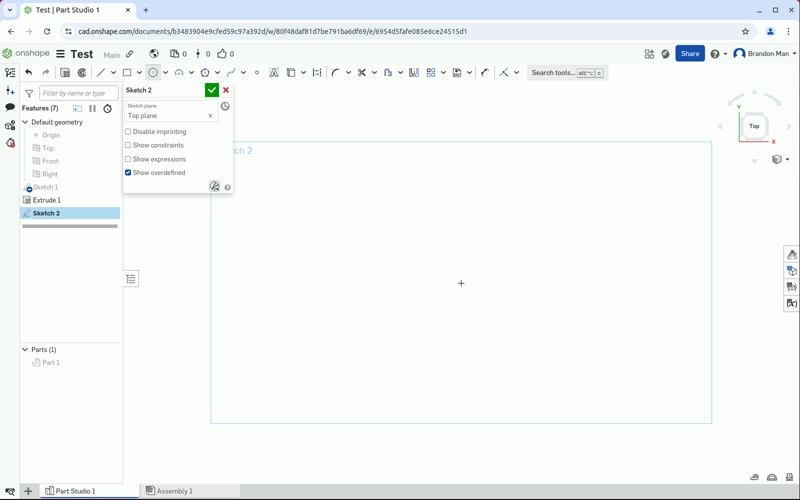
key_up(shift)
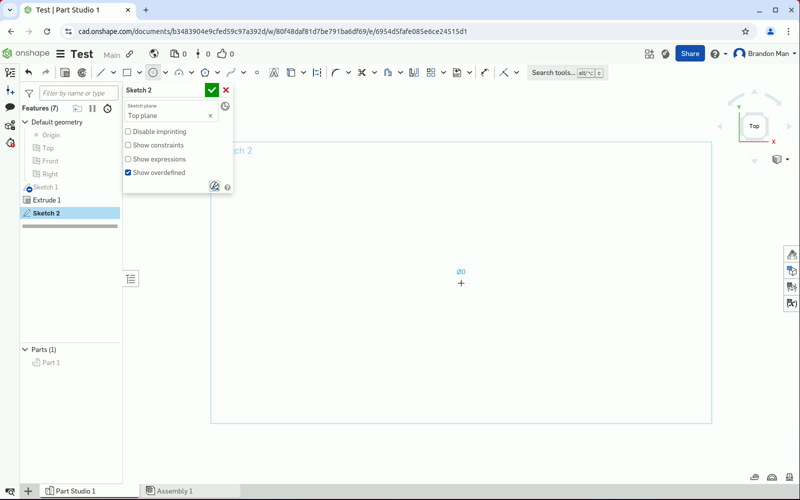
mouse_move(522, 282)
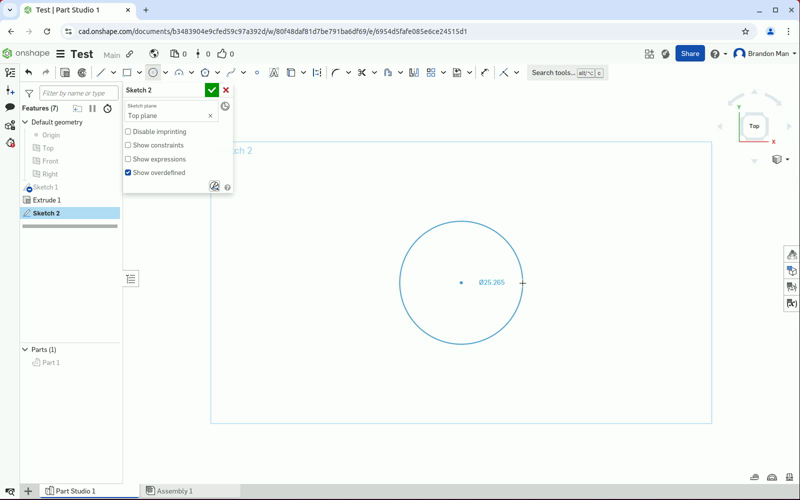
click(522, 282)
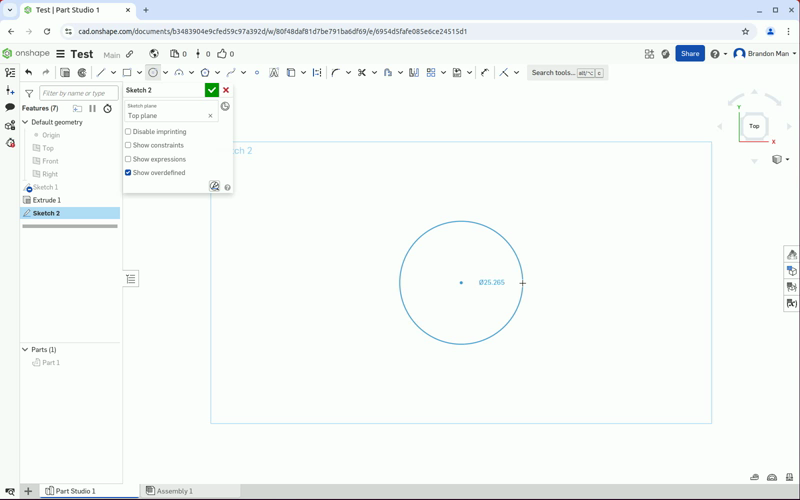
key(esc)
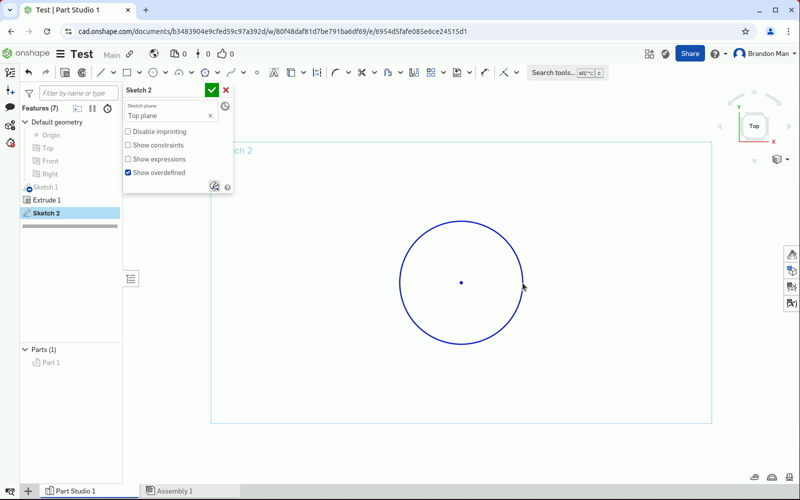
key(c)
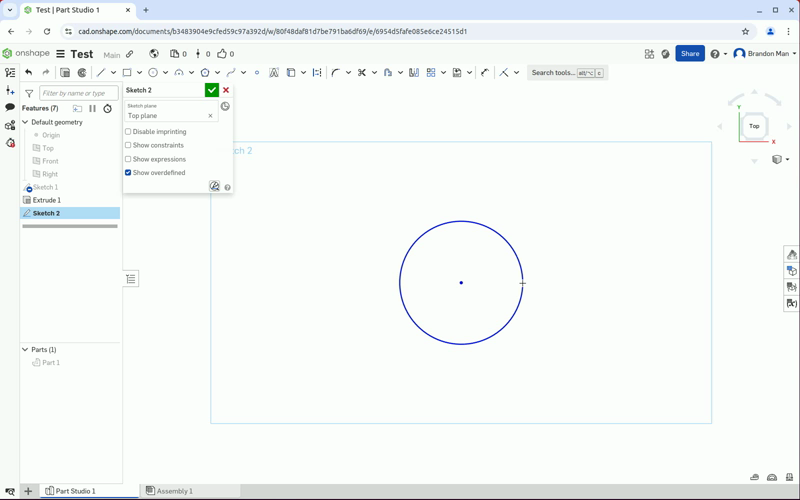
key_down(shift)
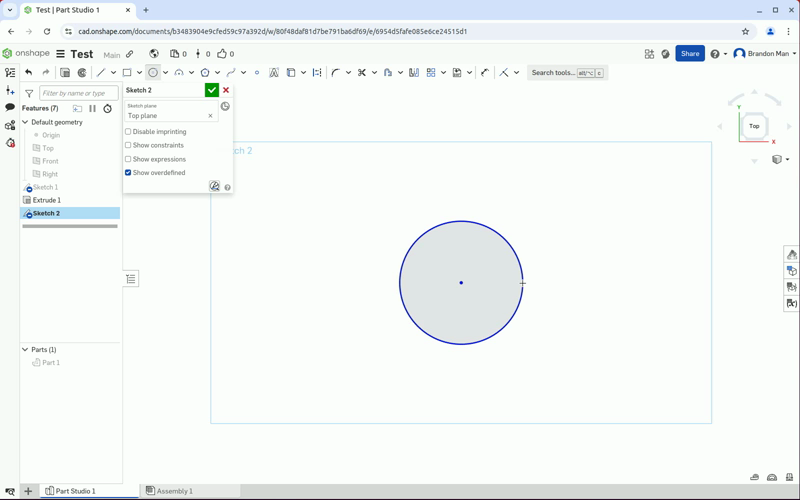
mouse_move(461, 282)
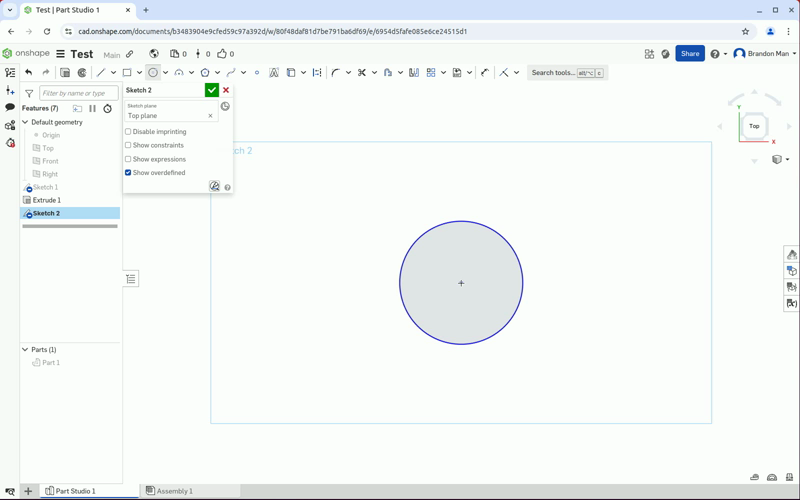
click(461, 282)
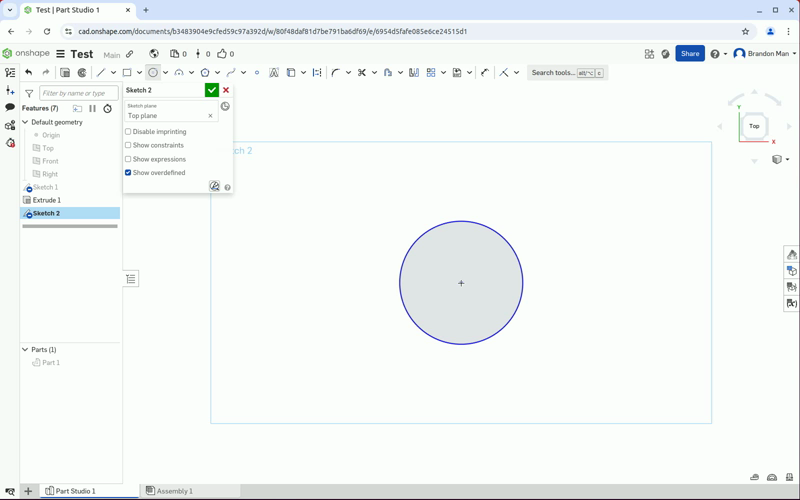
key_up(shift)
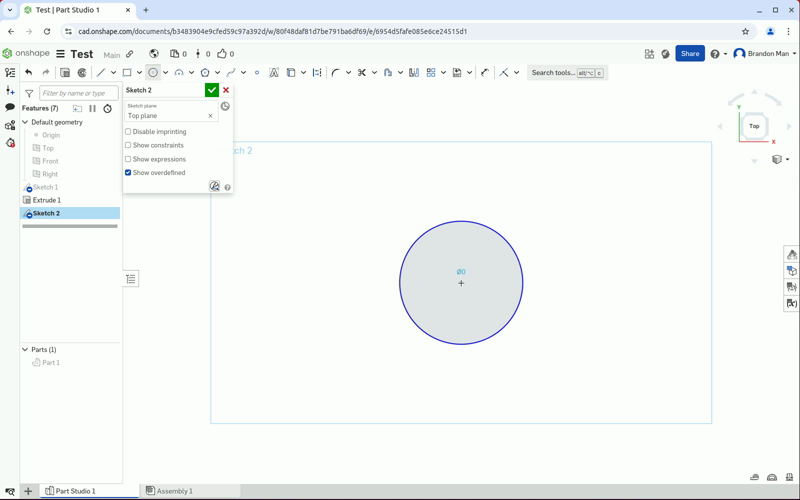
mouse_move(467, 282)
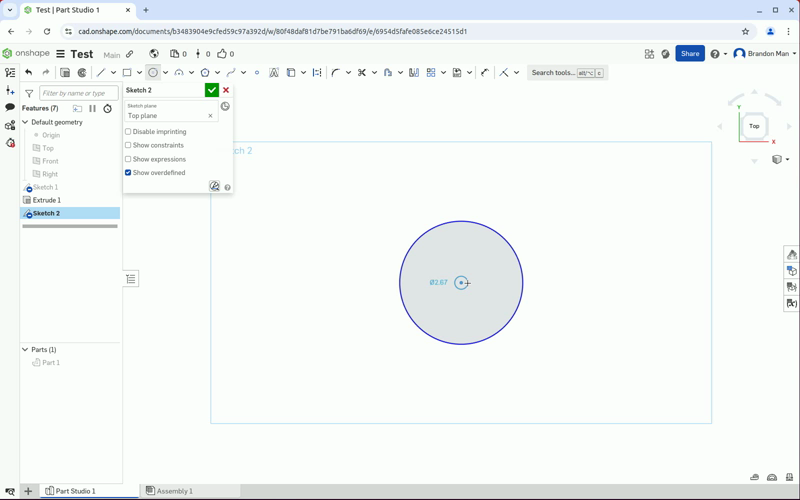
click(467, 282)
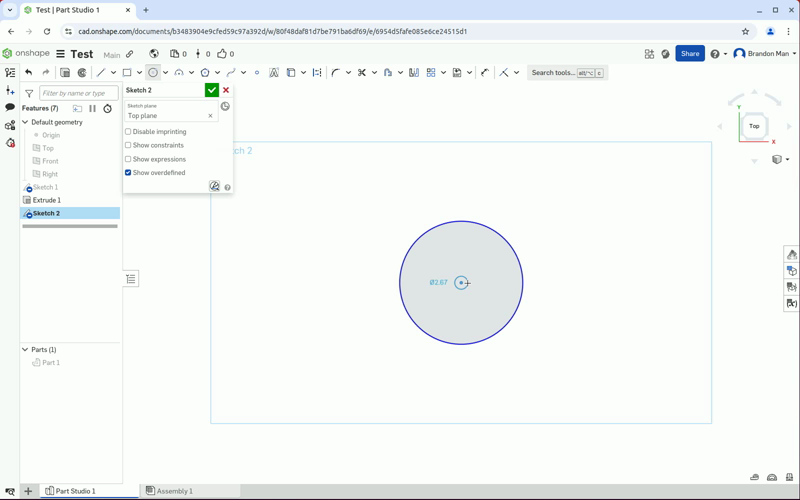
key(esc)
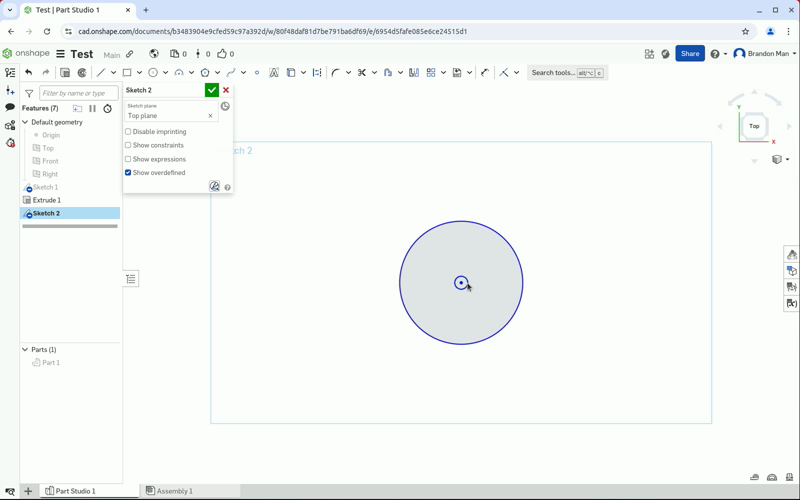
mouse_move(434, 283)
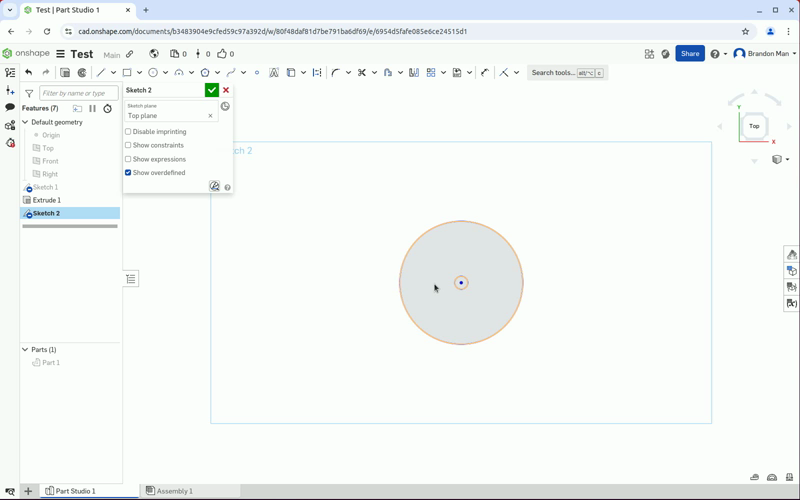
click(434, 283)
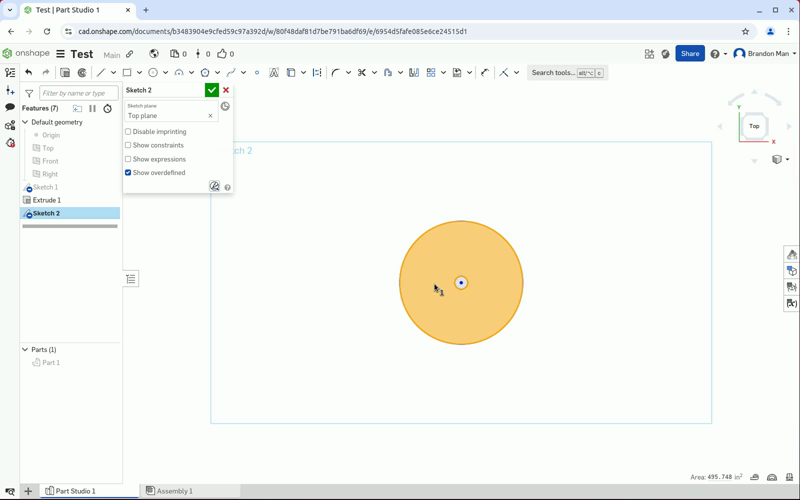
mouse_move(73, 352)
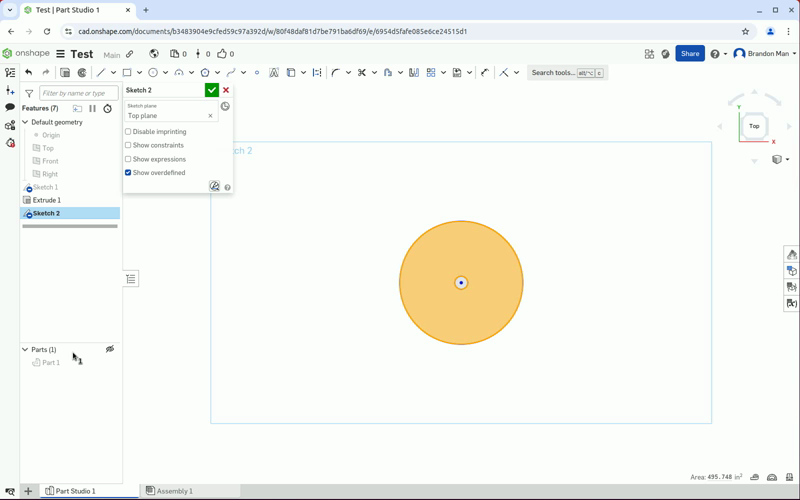
key(shift+y)
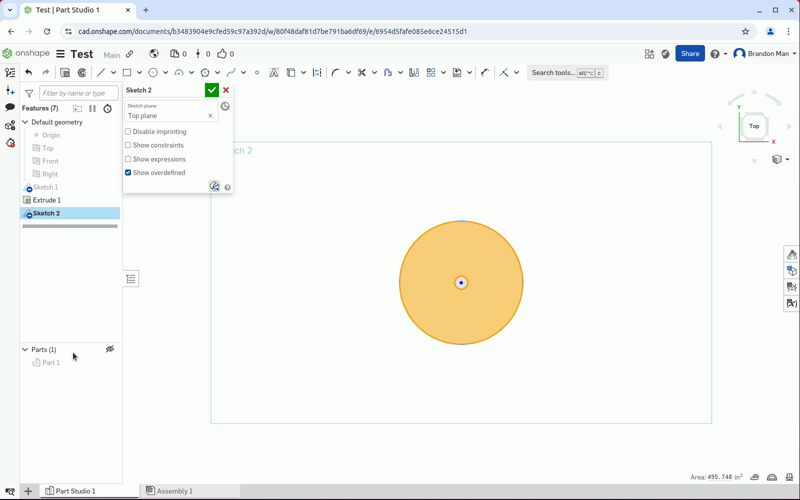
key(shift+e)
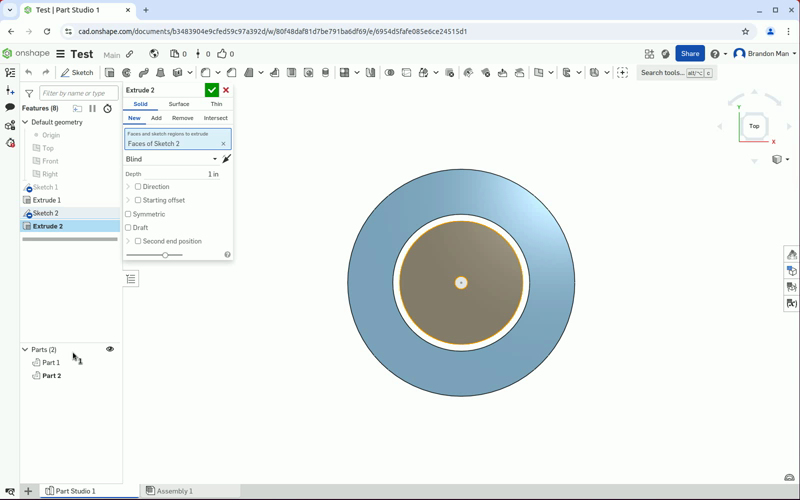
mouse_move(143, 106)
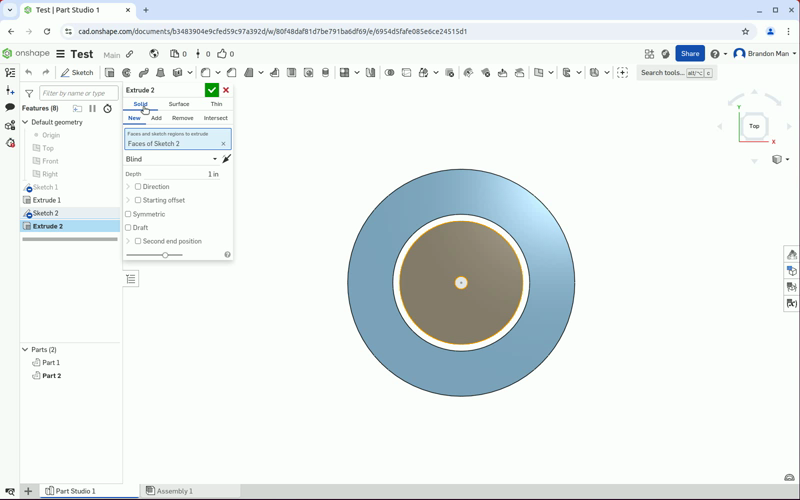
click(143, 106)
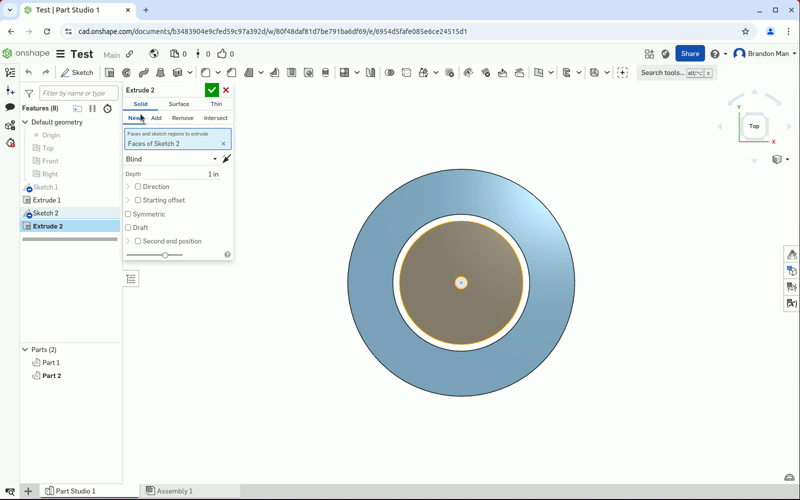
mouse_move(137, 120)
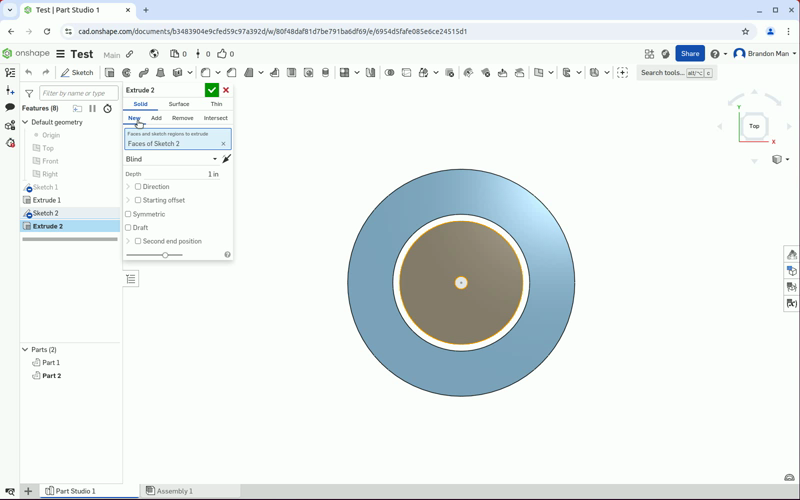
click(137, 120)
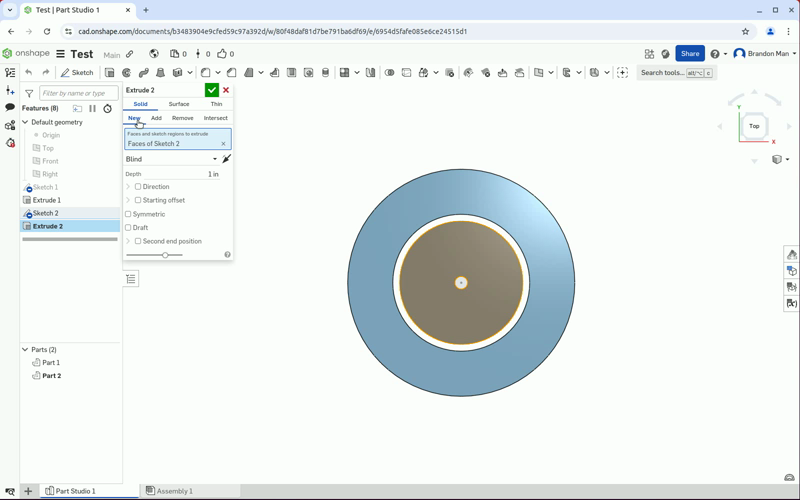
key(tab, 4)
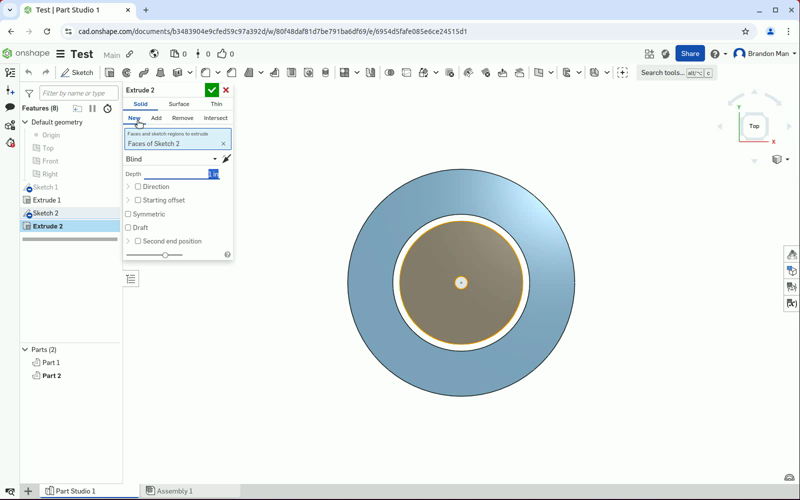
text(1.685)
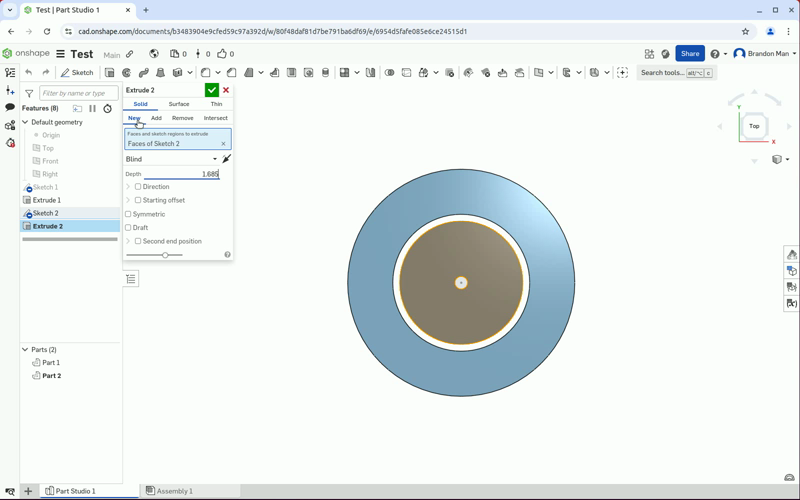
key(enter)
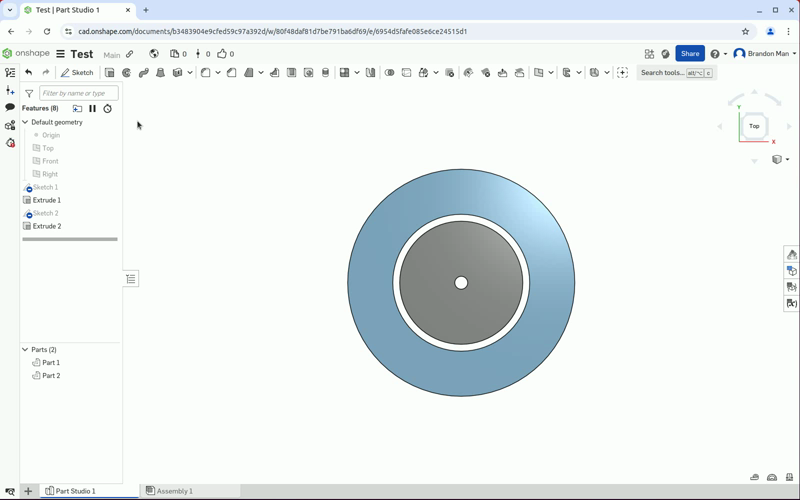
key(shift+h)
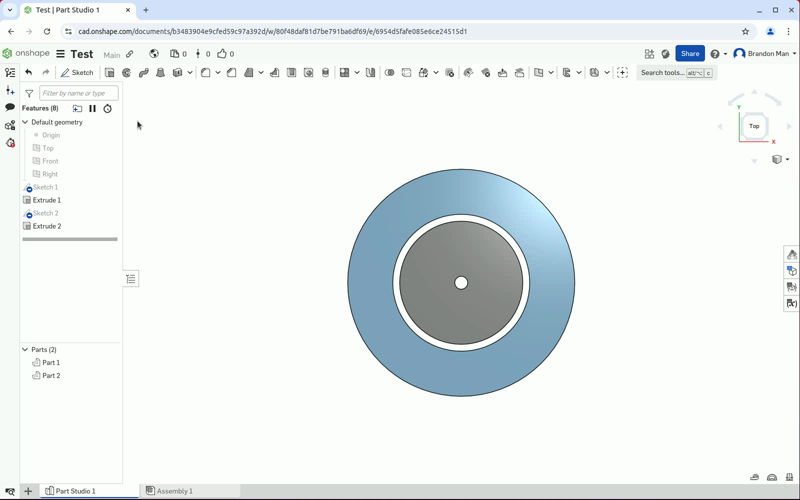
key(shift+h)
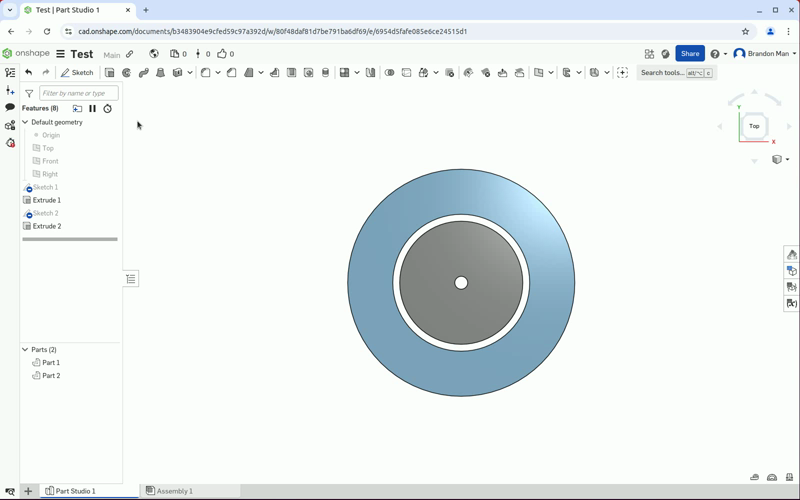
mouse_move(73, 189)
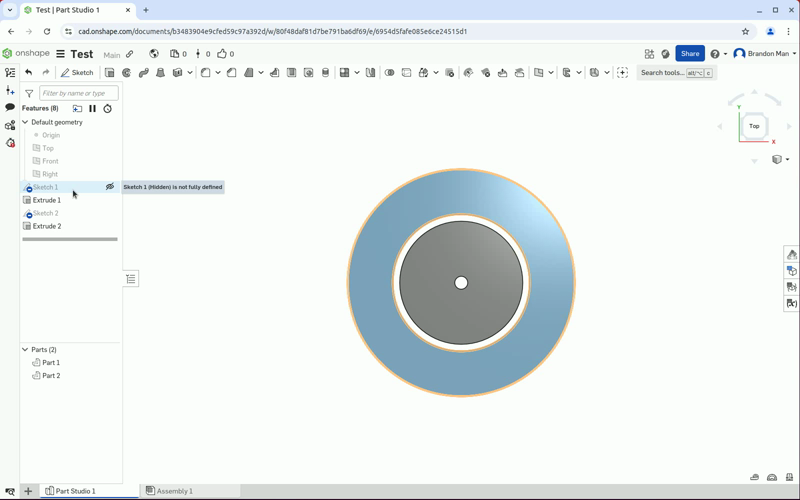
click(73, 189)
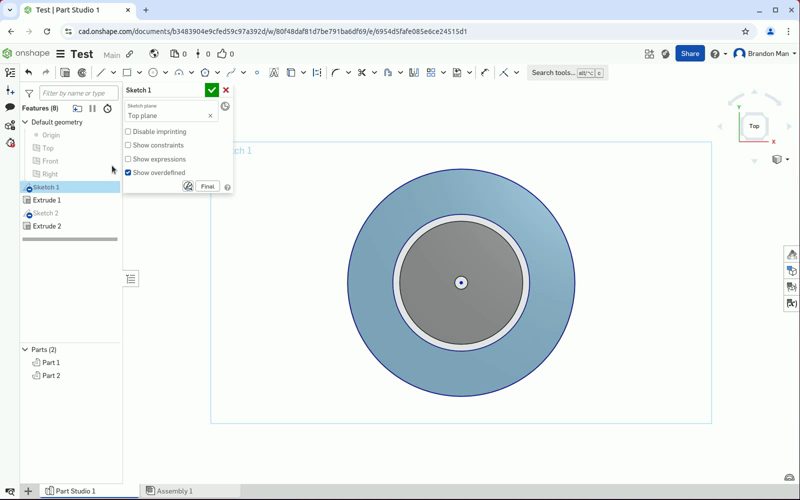
mouse_move(229, 92)
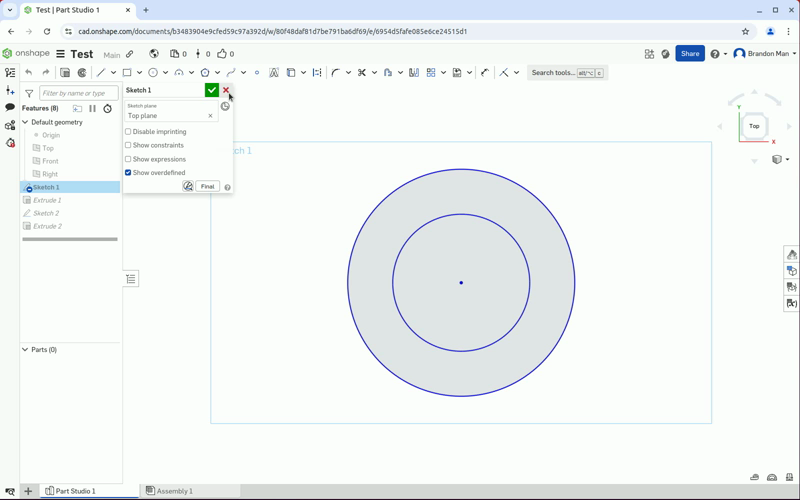
click(229, 92)
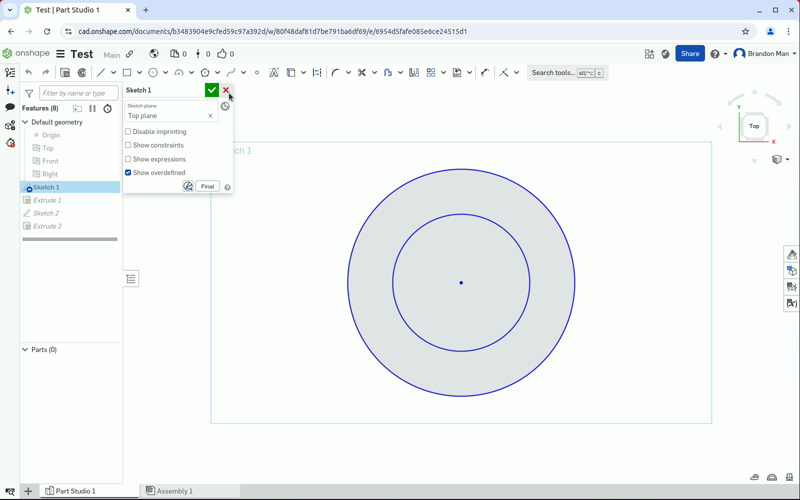
key(shift+s)
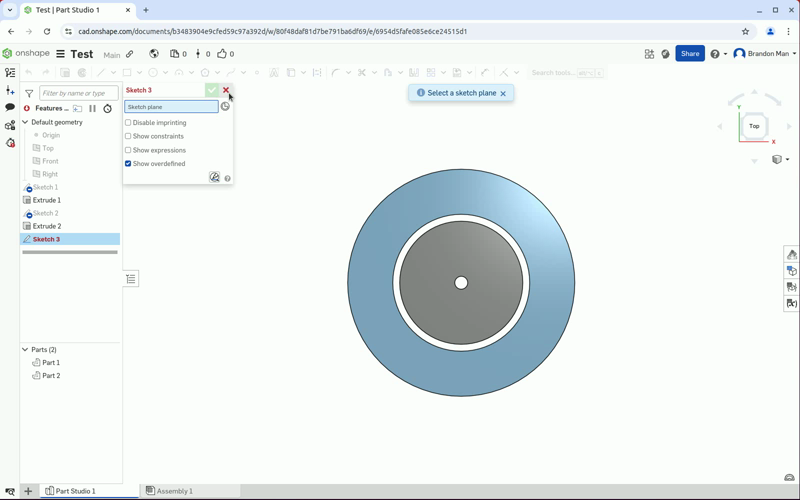
mouse_move(73, 150)
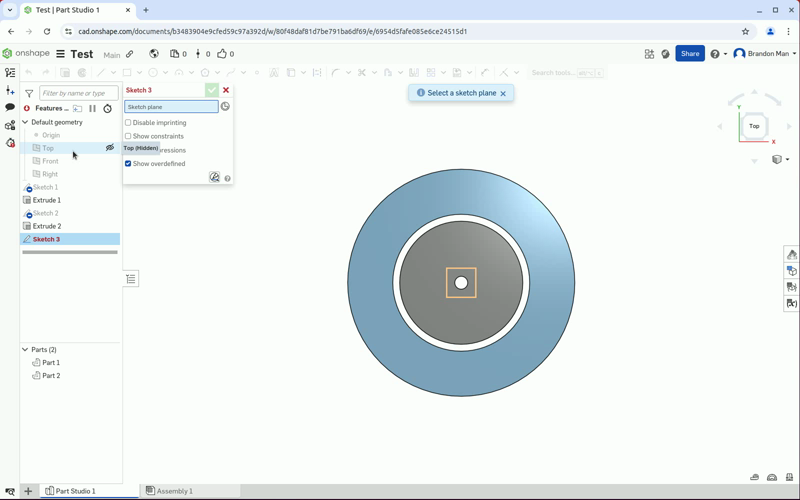
click(73, 150)
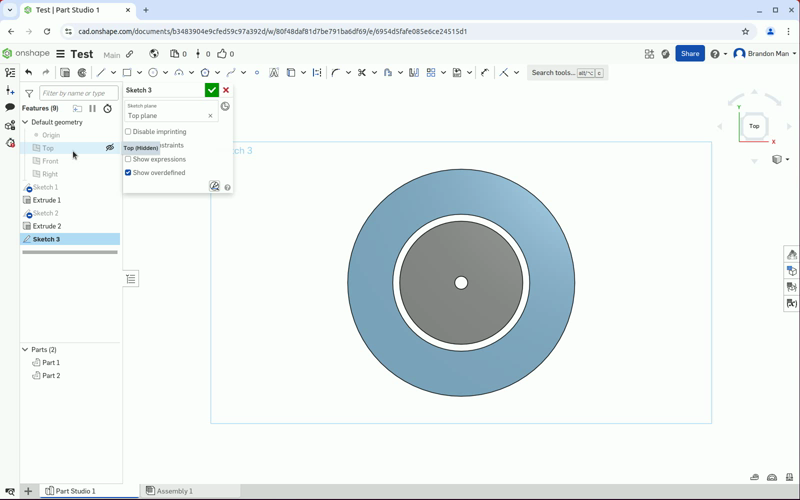
mouse_move(73, 352)
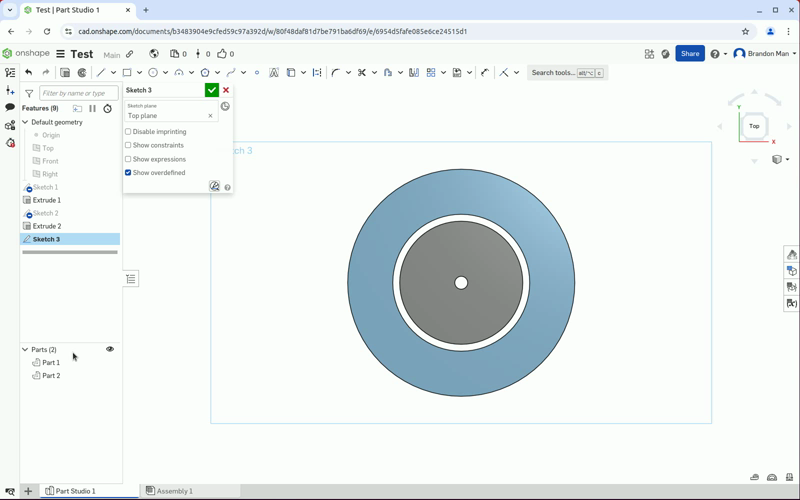
key(y)
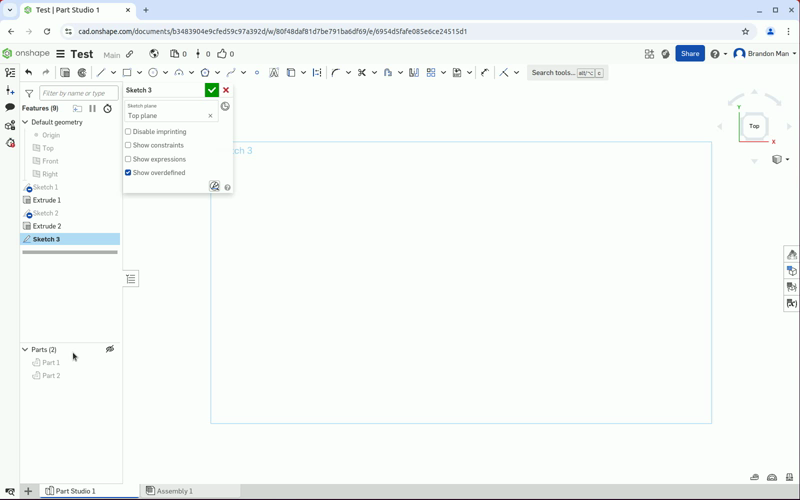
key(c)
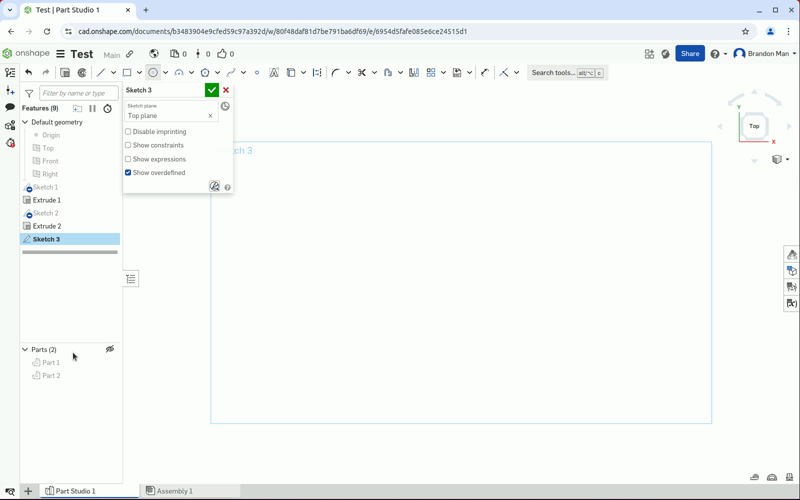
key_down(shift)
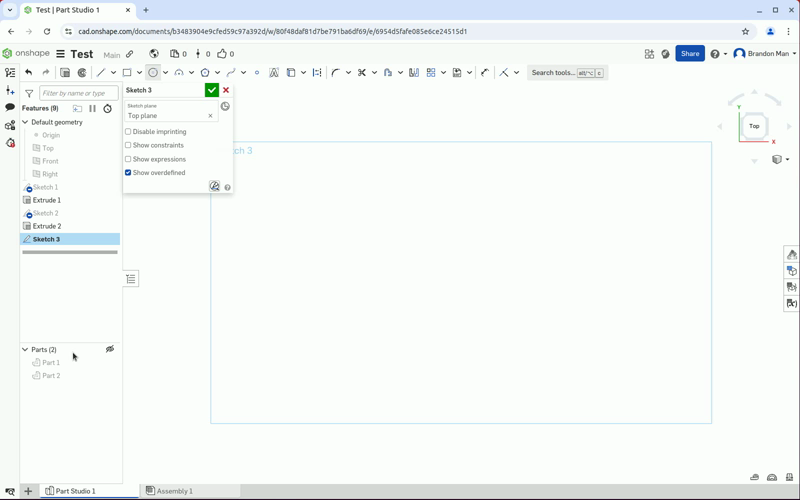
mouse_move(461, 282)
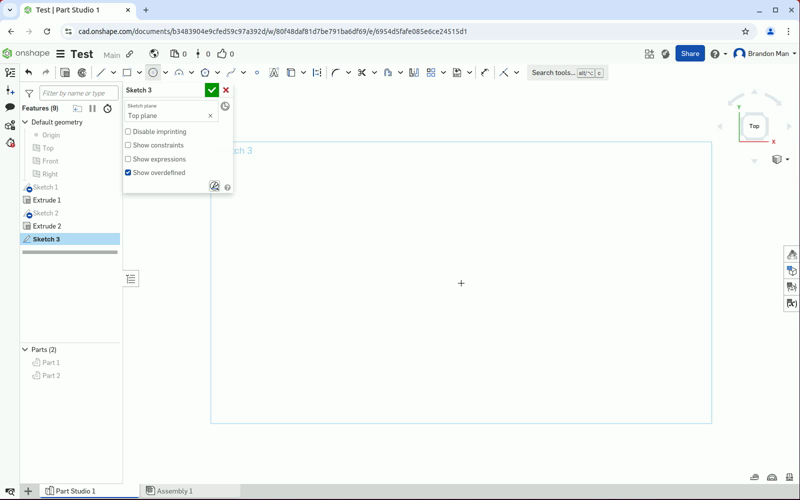
click(461, 282)
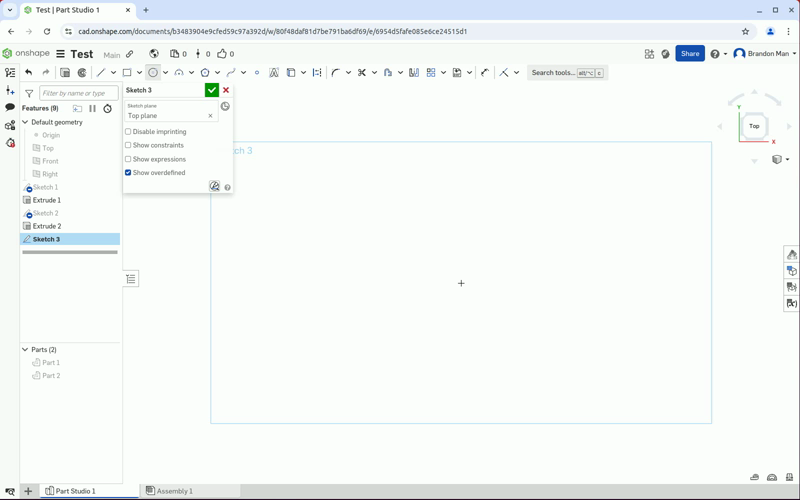
key_up(shift)
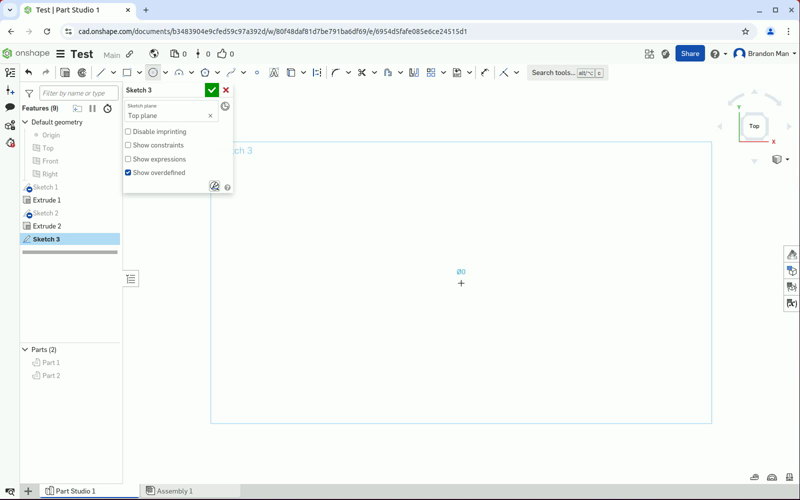
mouse_move(531, 282)
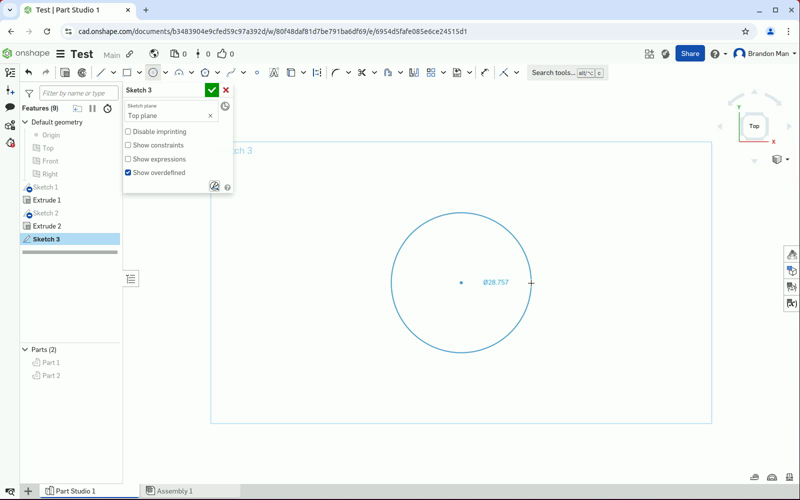
click(531, 282)
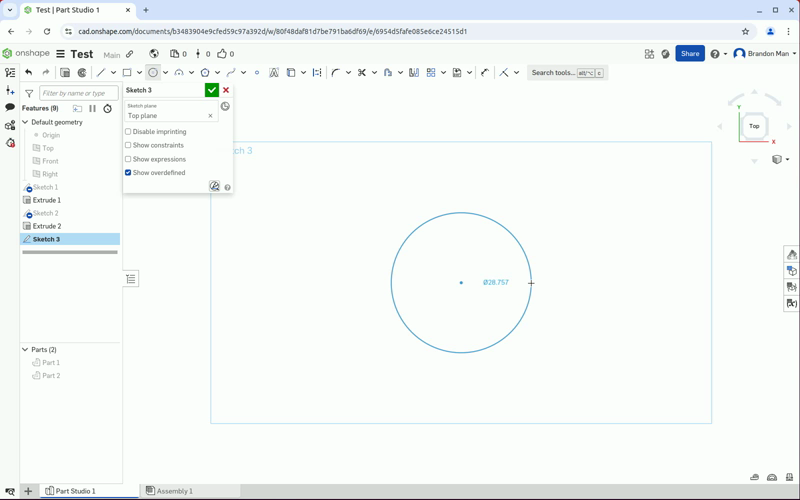
key(esc)
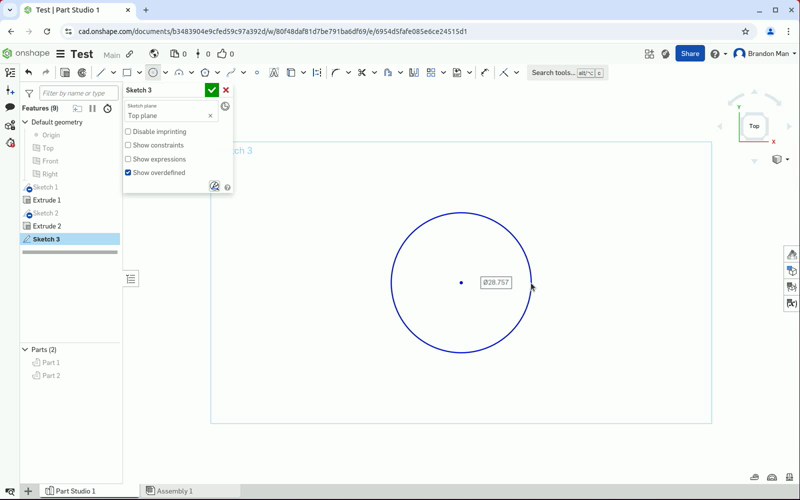
key(c)
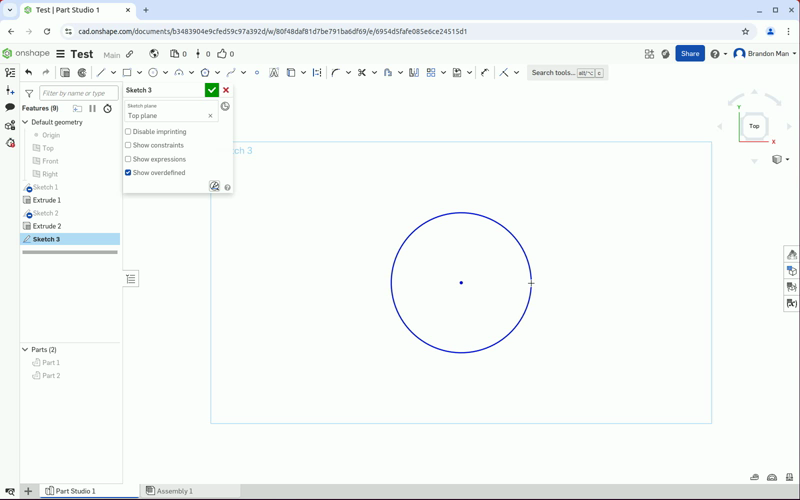
key_down(shift)
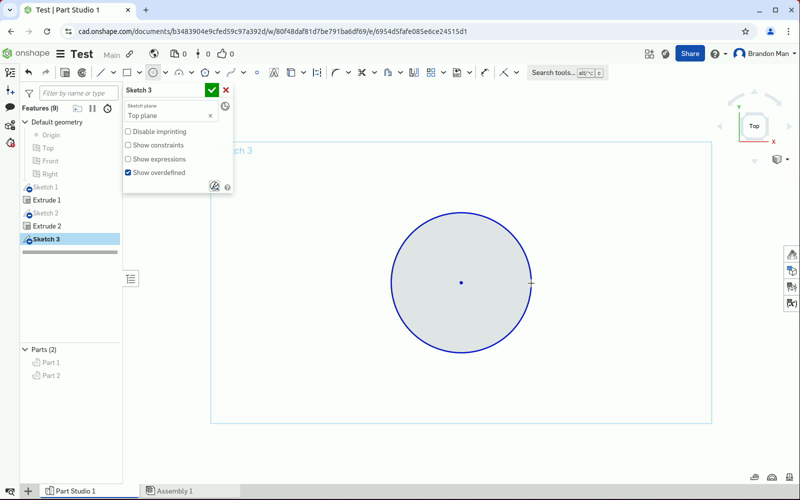
mouse_move(461, 282)
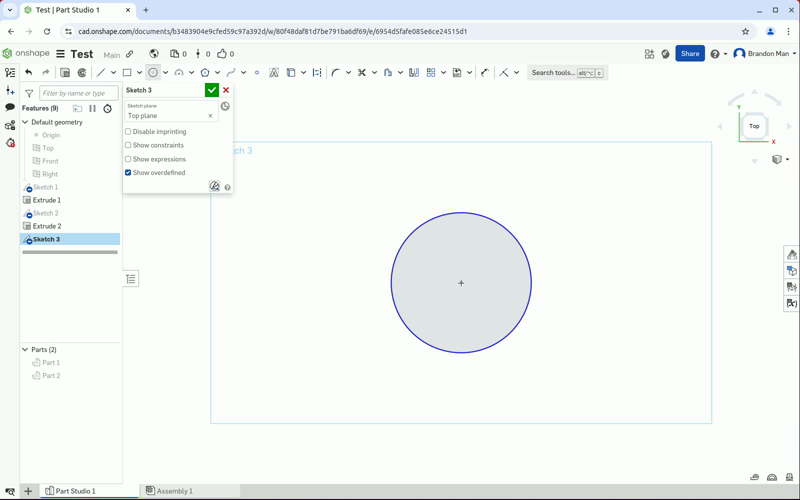
click(461, 282)
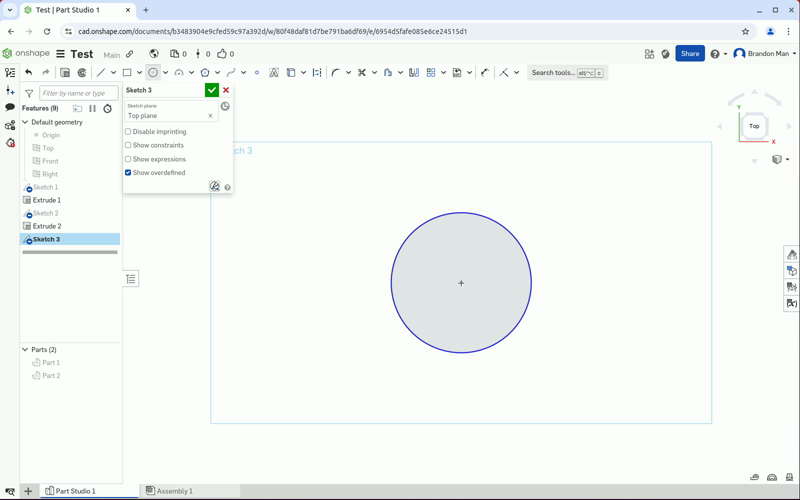
key_up(shift)
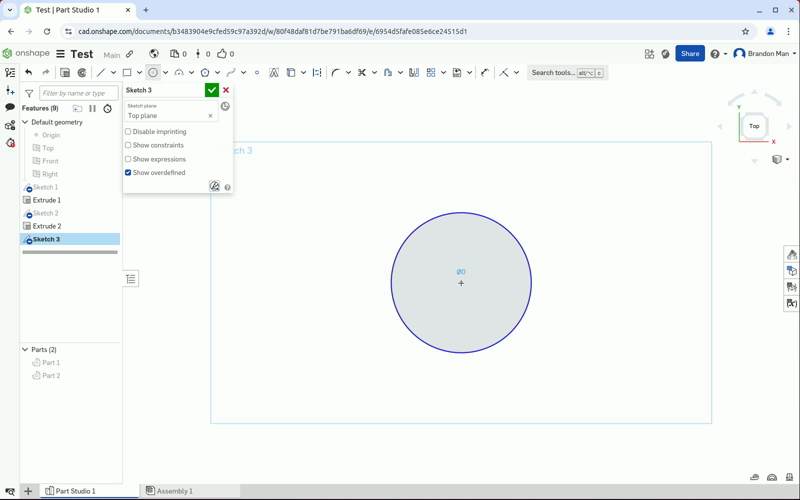
mouse_move(523, 282)
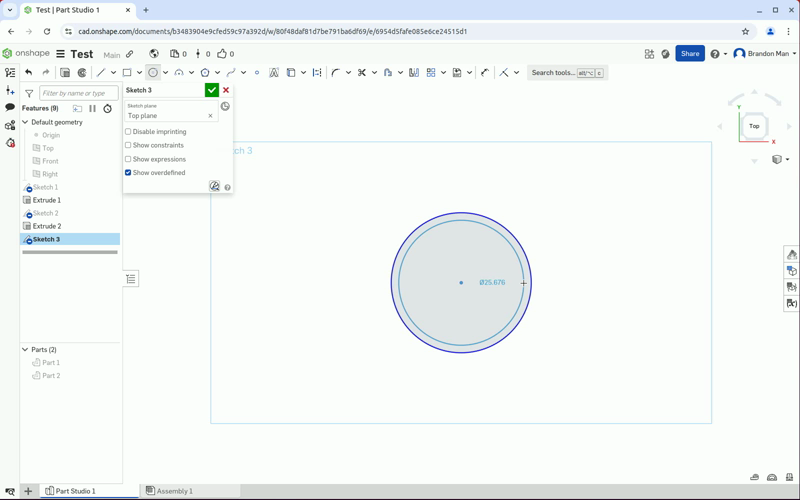
click(523, 282)
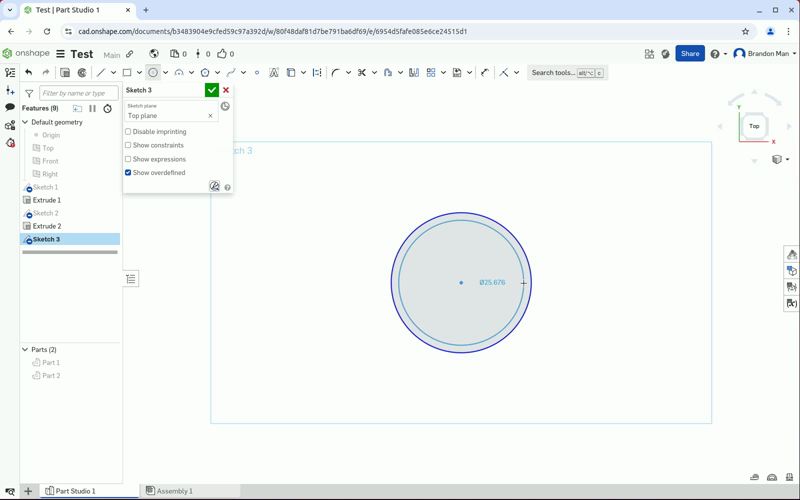
key(esc)
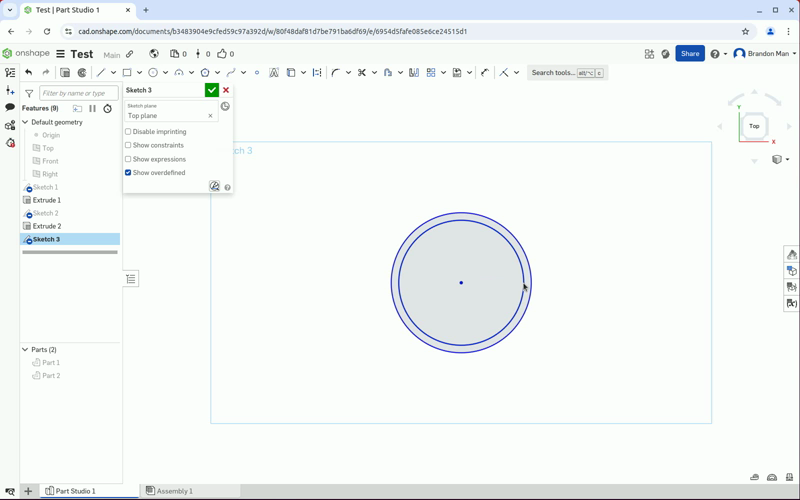
mouse_move(476, 217)
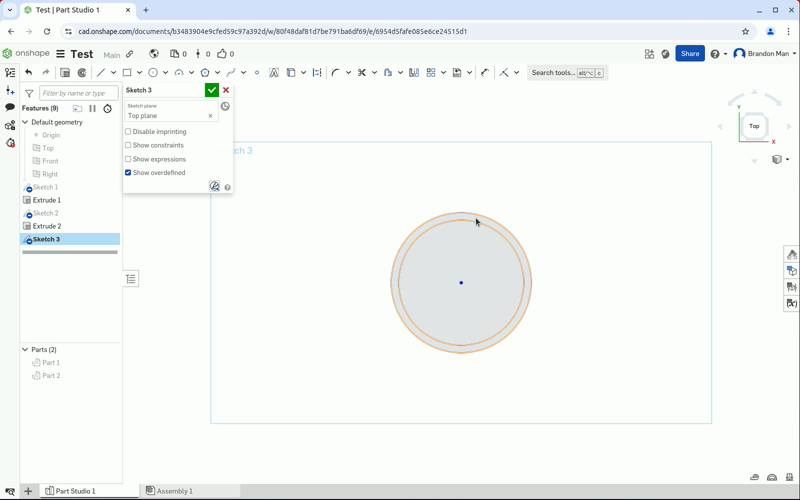
click(476, 217)
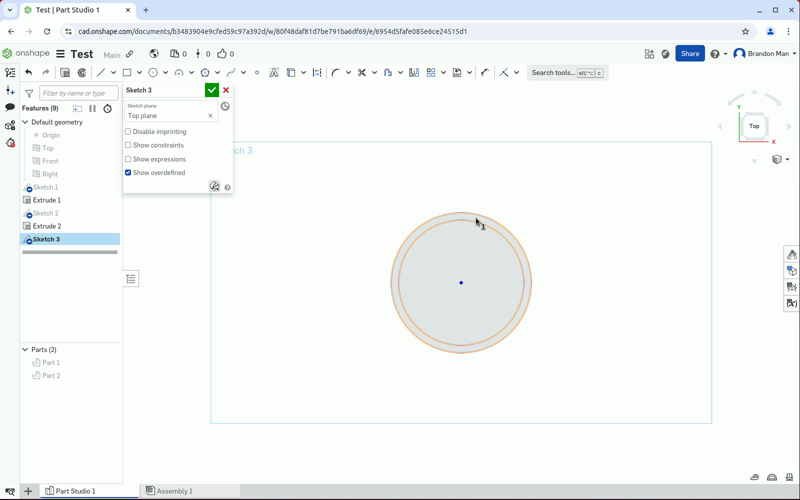
mouse_move(73, 352)
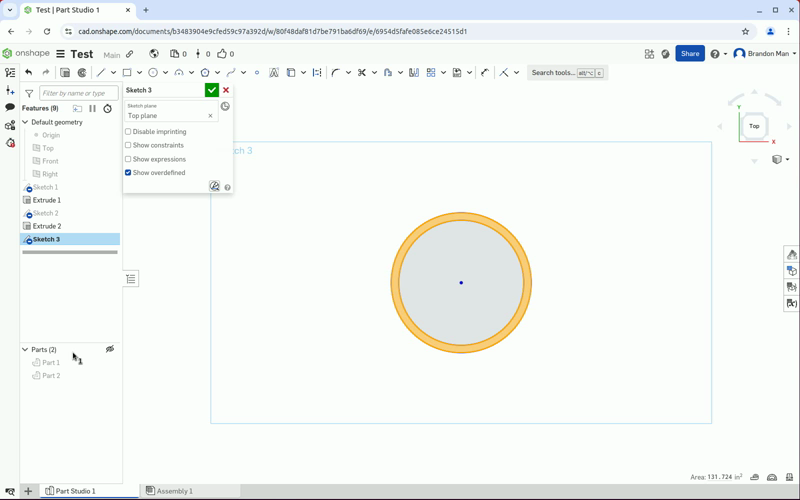
key(shift+y)
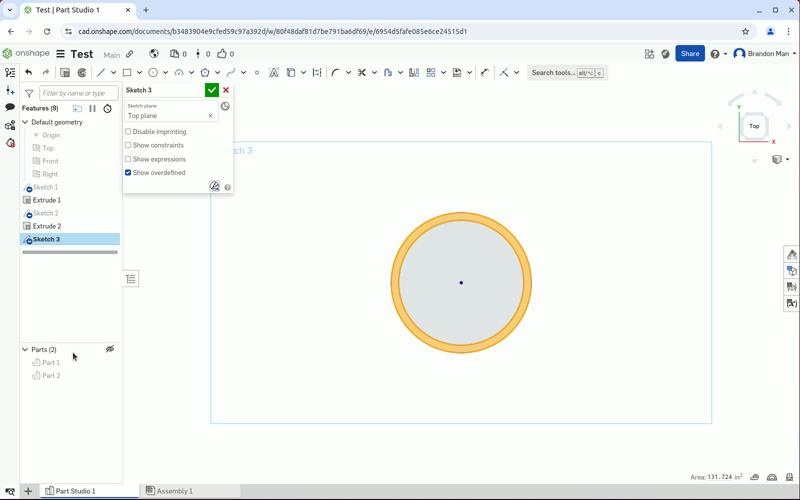
key(shift+e)
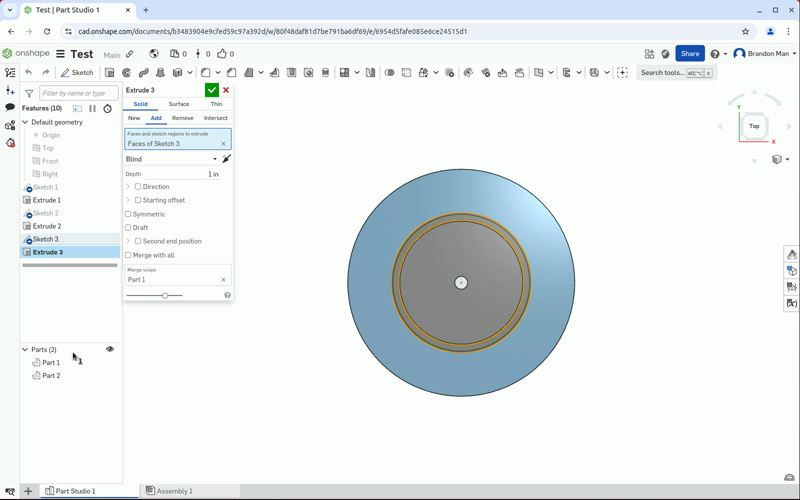
mouse_move(143, 106)
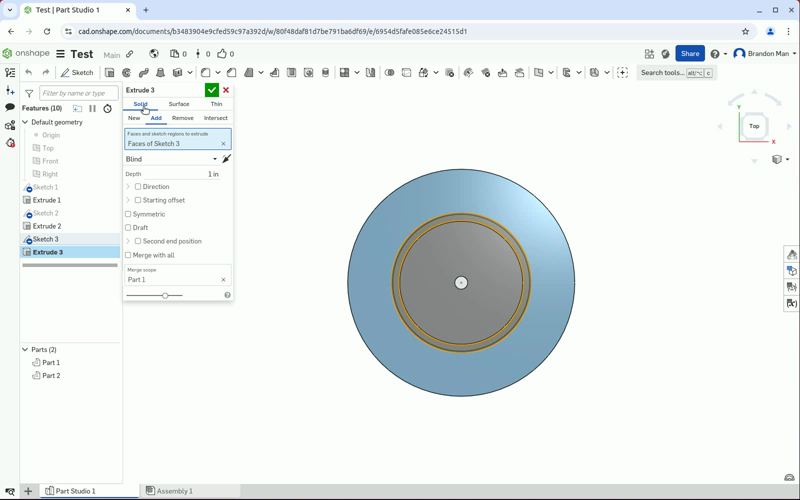
click(143, 106)
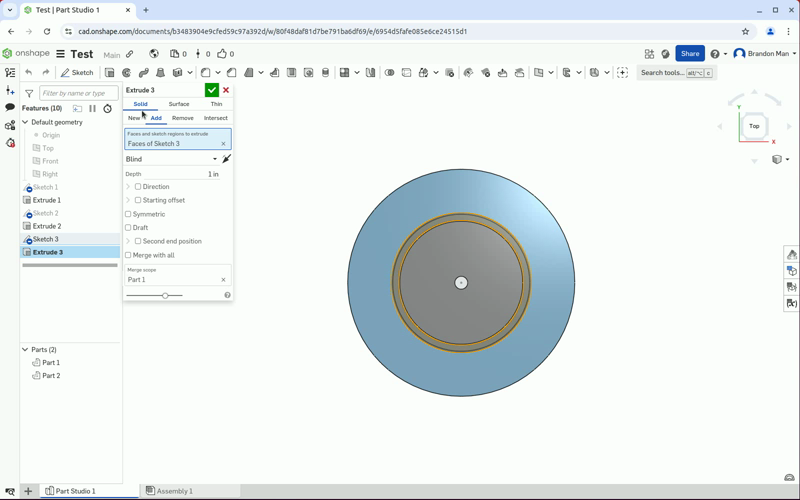
mouse_move(137, 120)
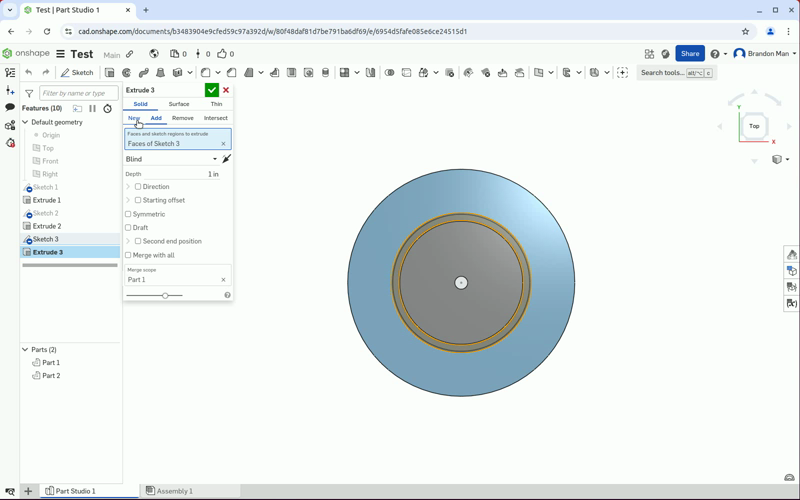
click(137, 120)
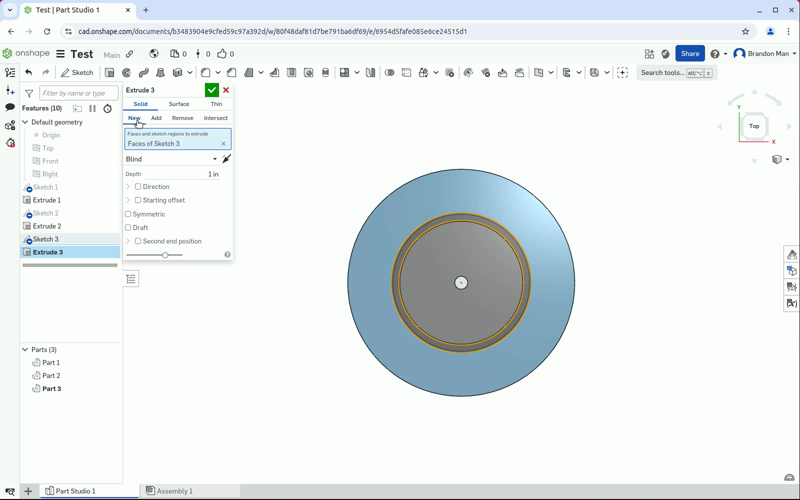
key(tab, 4)
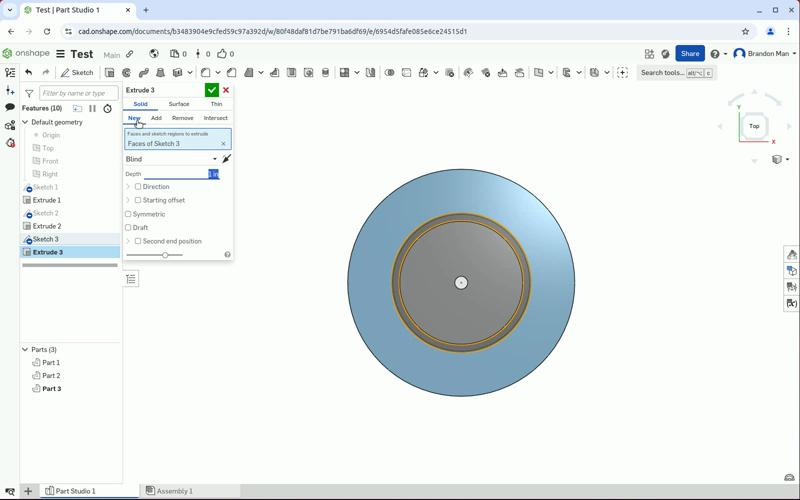
text(1.685)
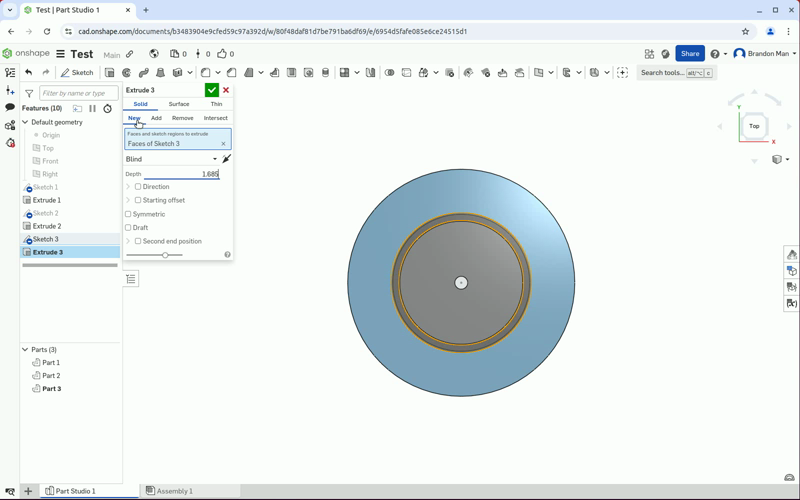
key(enter)
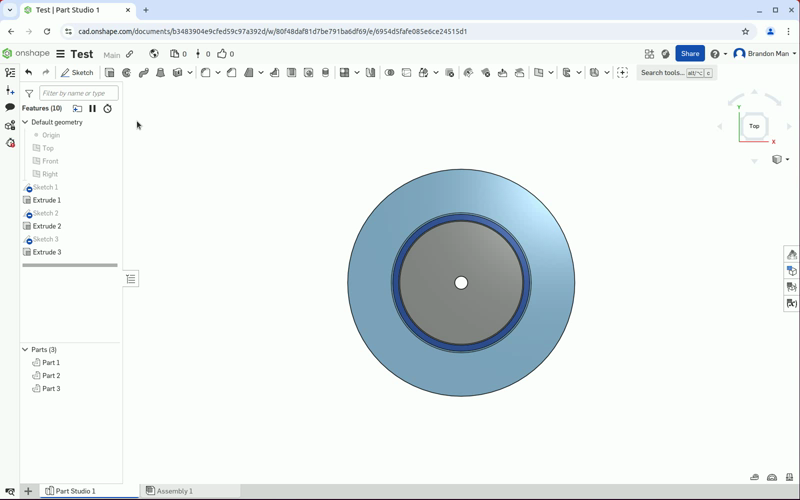
key(shift+h)
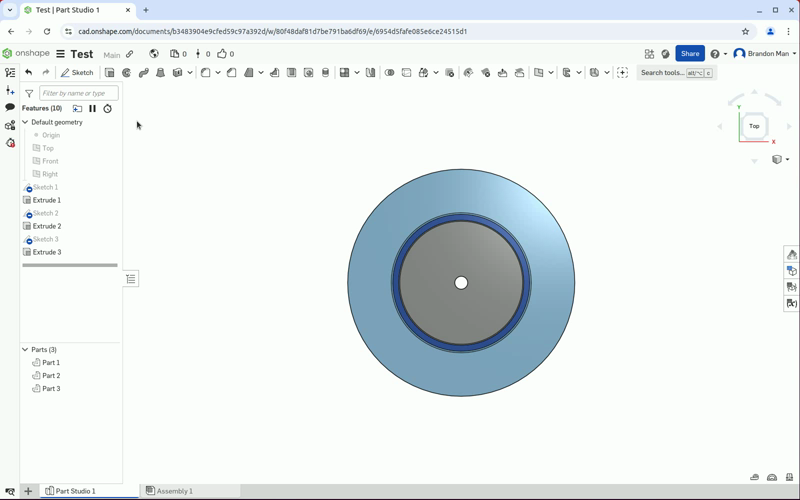
key(shift+h)
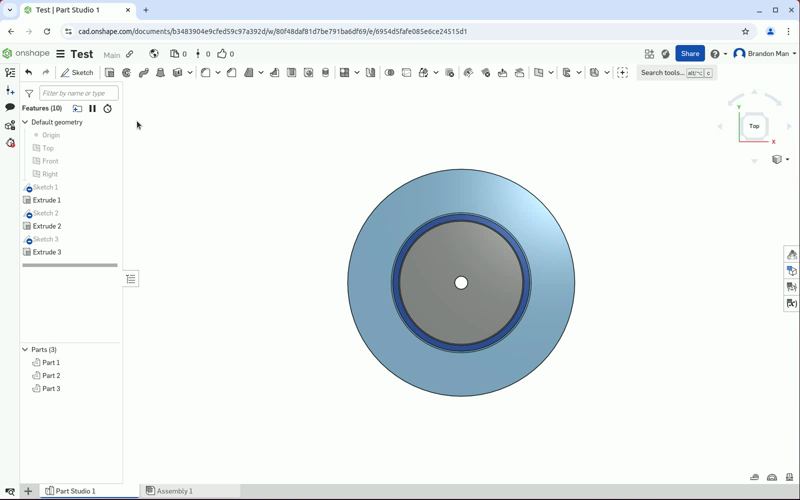
mouse_move(73, 189)
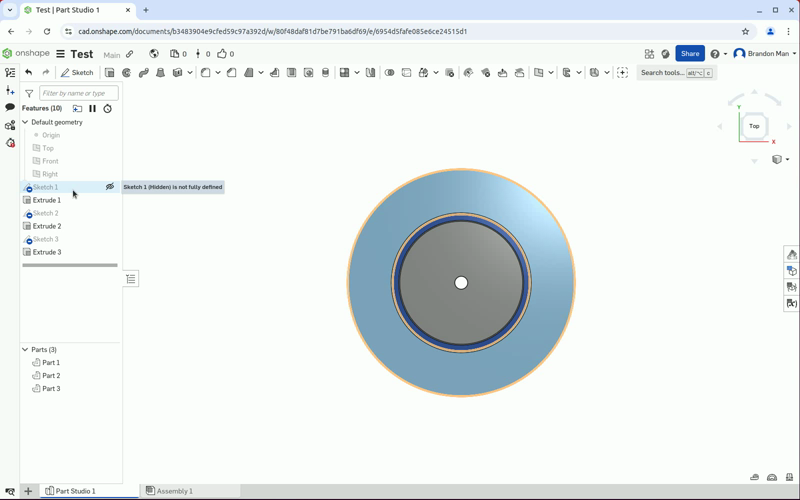
click(73, 189)
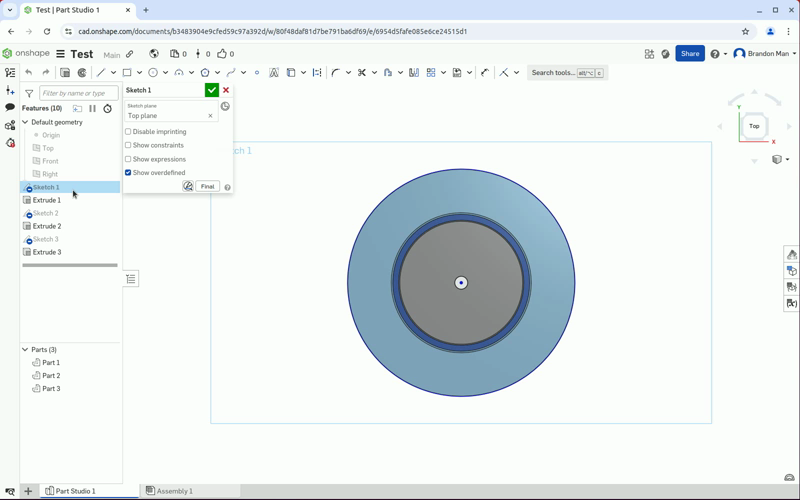
mouse_move(229, 92)
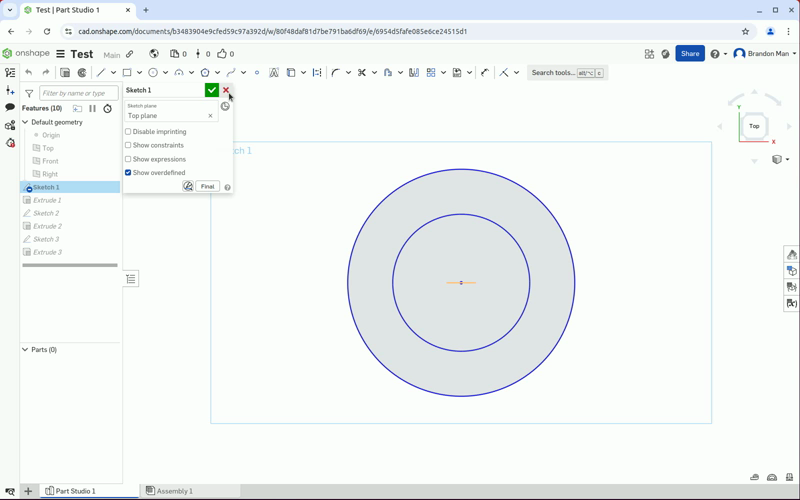
click(229, 92)
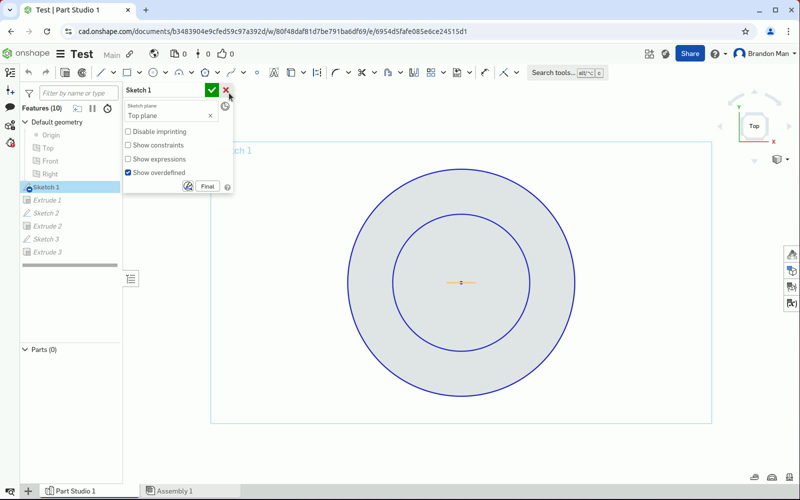
key(shift+s)
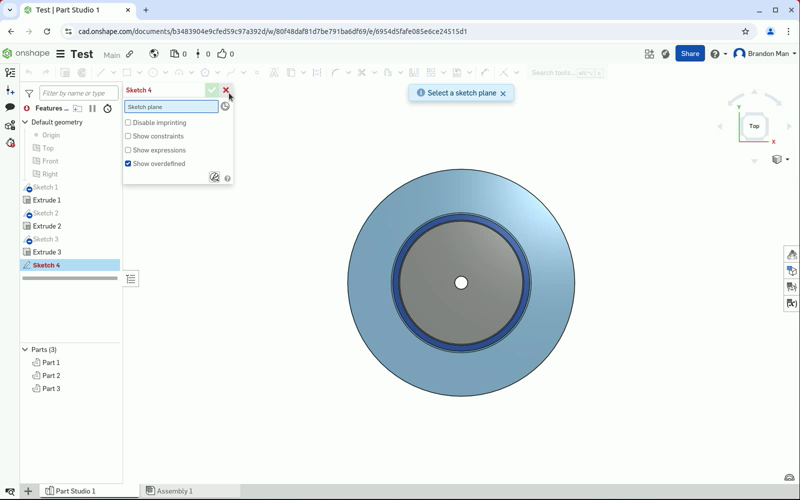
mouse_move(73, 150)
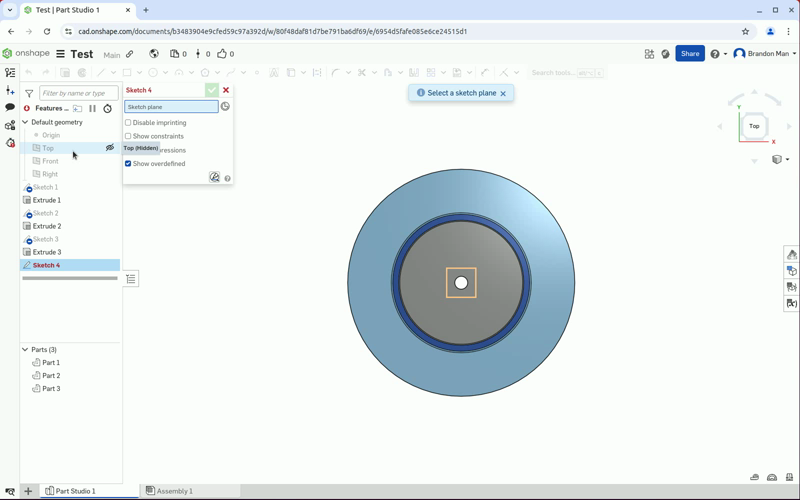
click(73, 150)
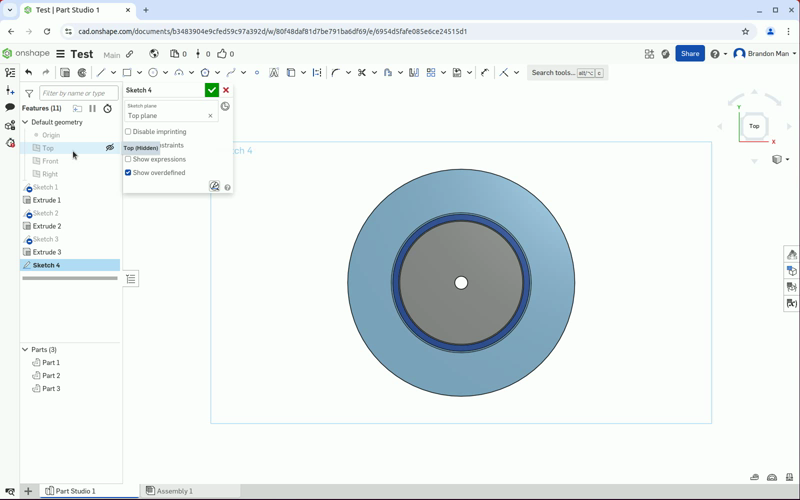
mouse_move(73, 352)
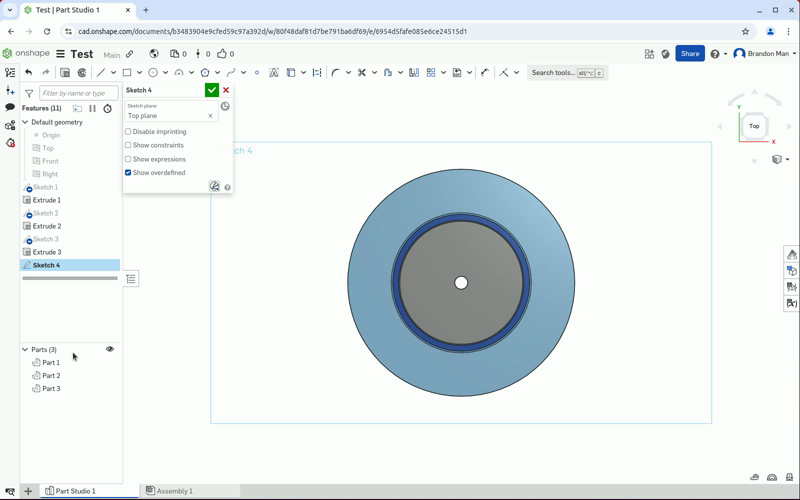
key(y)
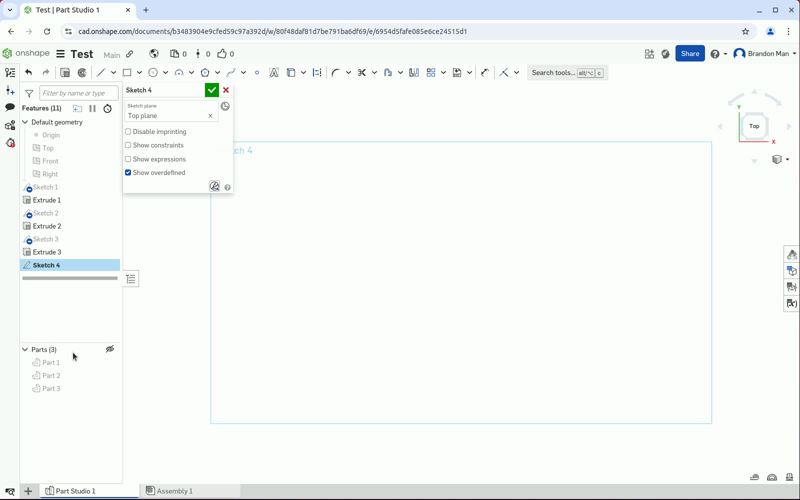
key(c)
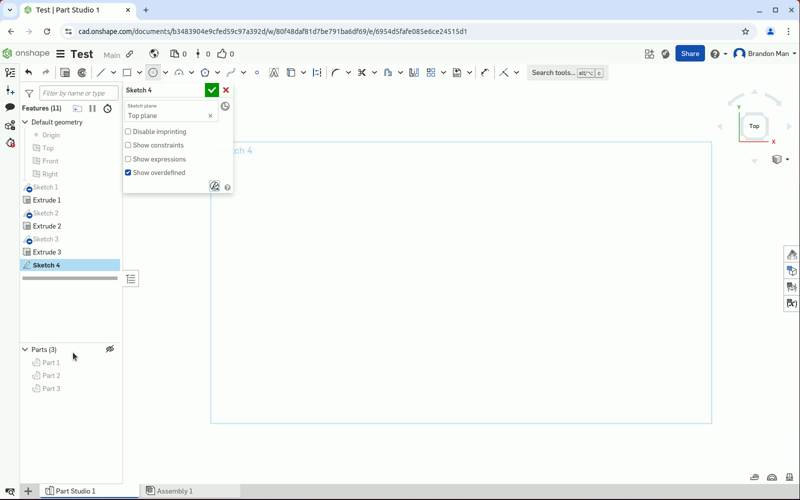
key_down(shift)
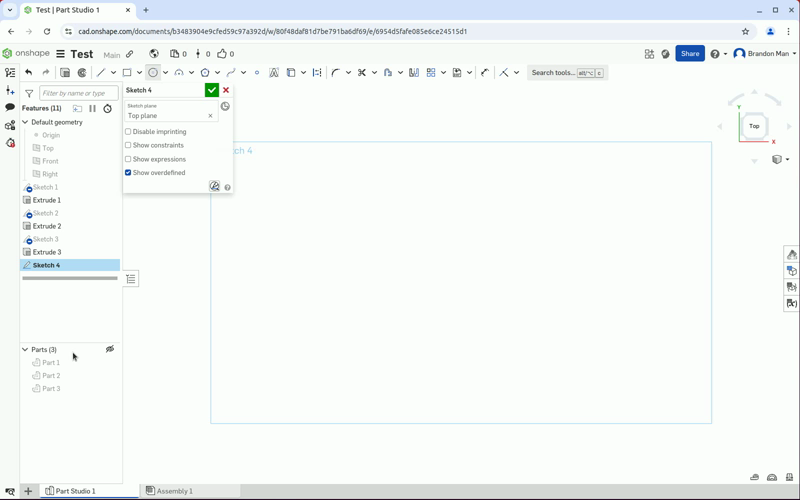
mouse_move(461, 282)
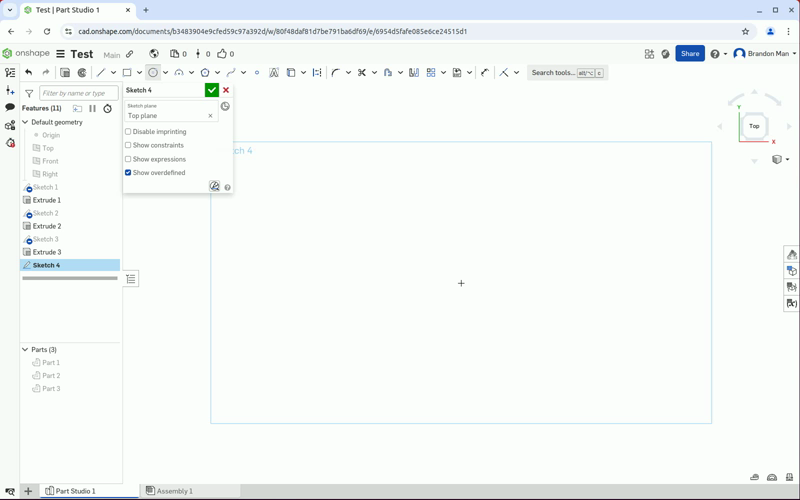
click(461, 282)
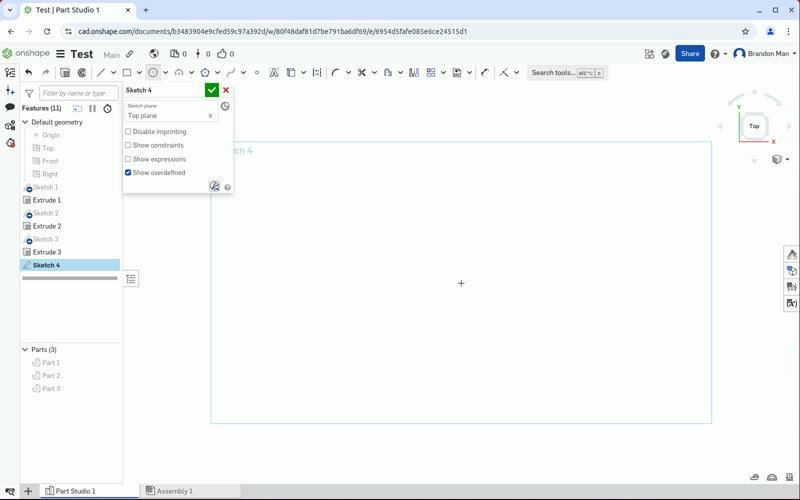
key_up(shift)
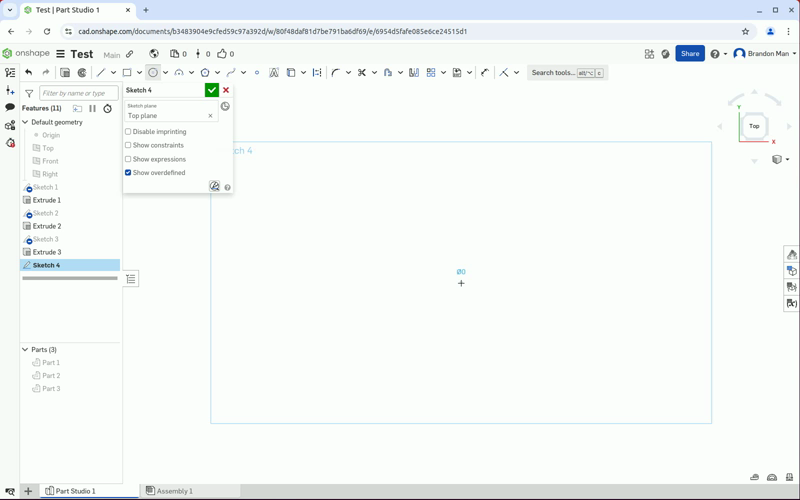
mouse_move(531, 282)
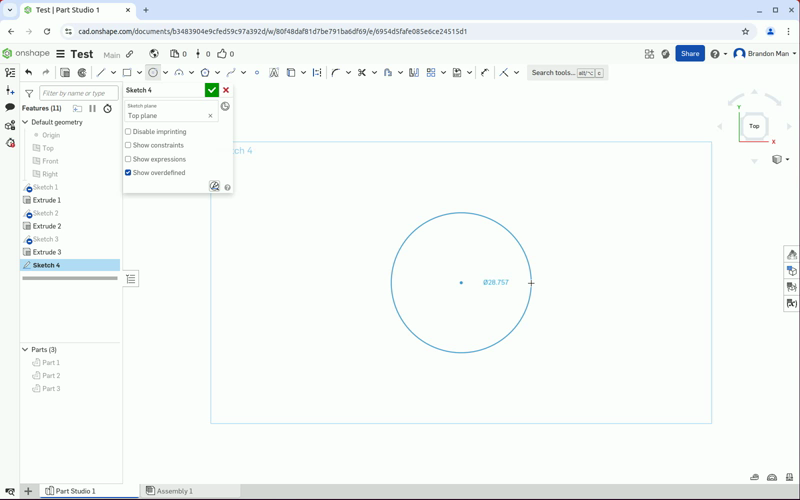
click(531, 282)
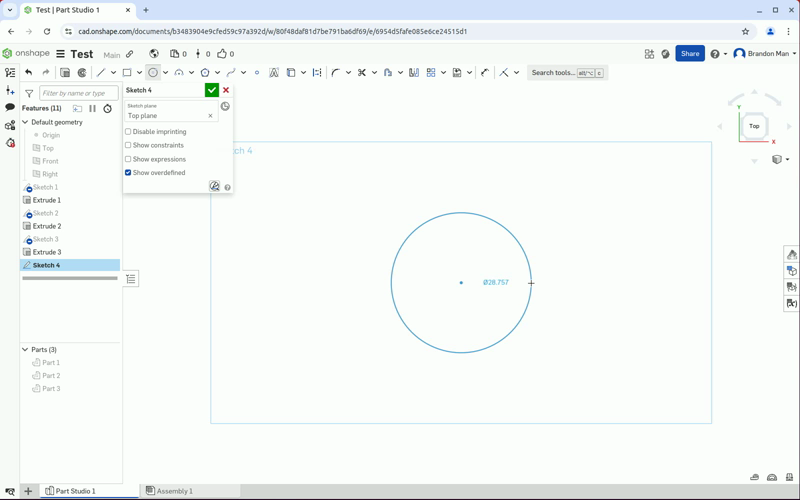
key(esc)
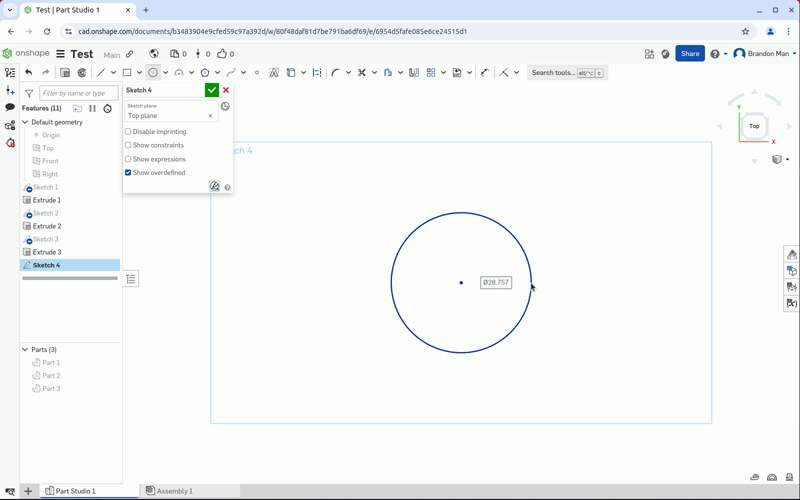
key(c)
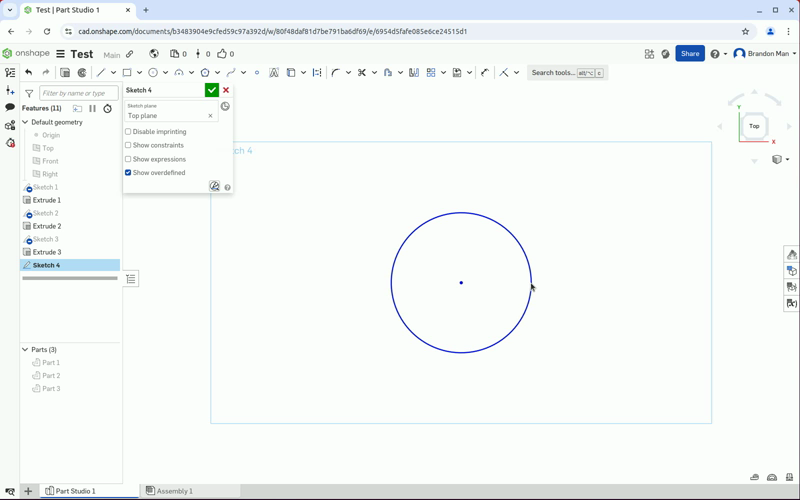
key_down(shift)
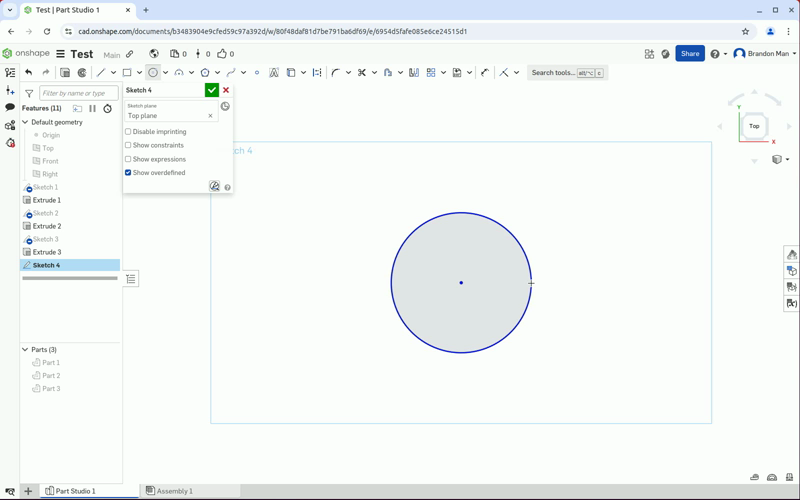
mouse_move(461, 282)
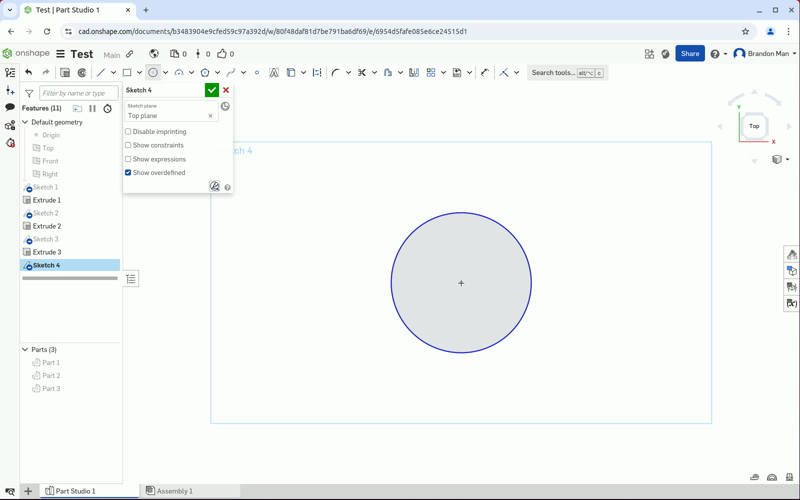
click(461, 282)
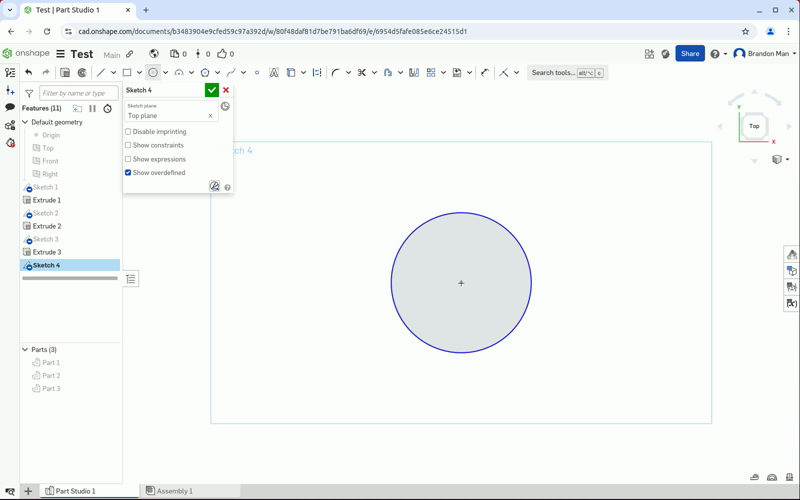
key_up(shift)
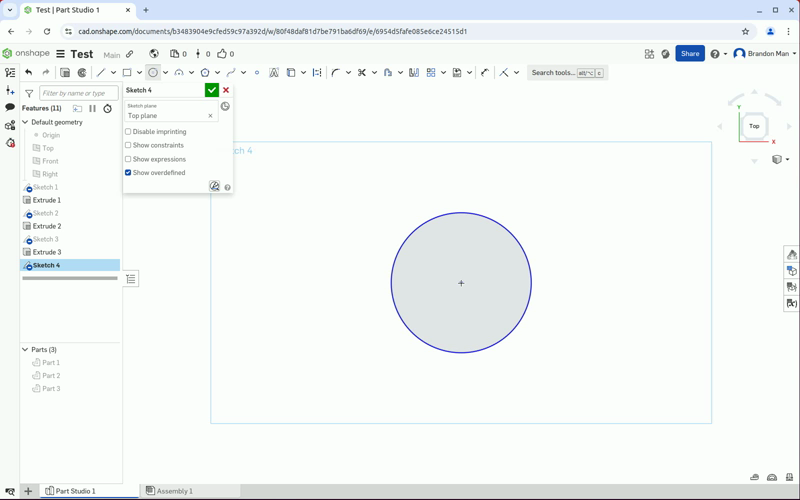
mouse_move(523, 282)
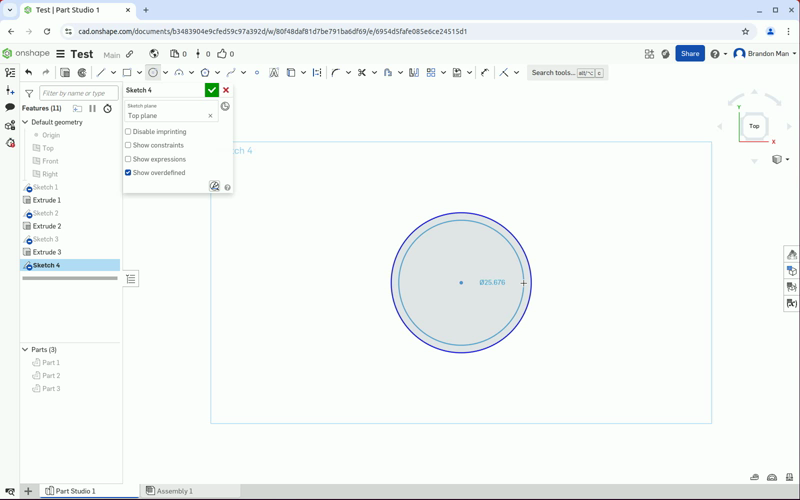
click(523, 282)
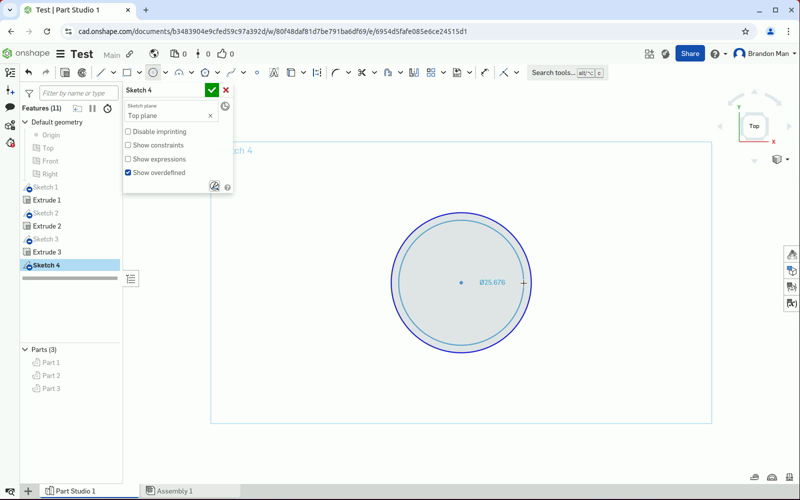
key(esc)
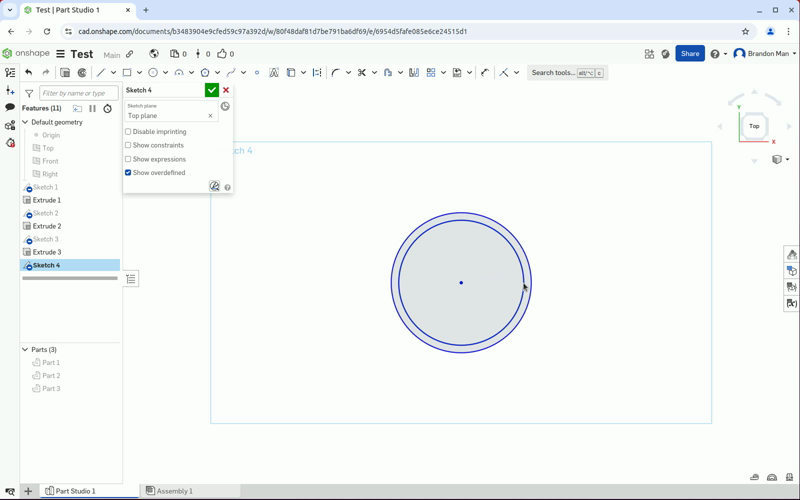
mouse_move(447, 346)
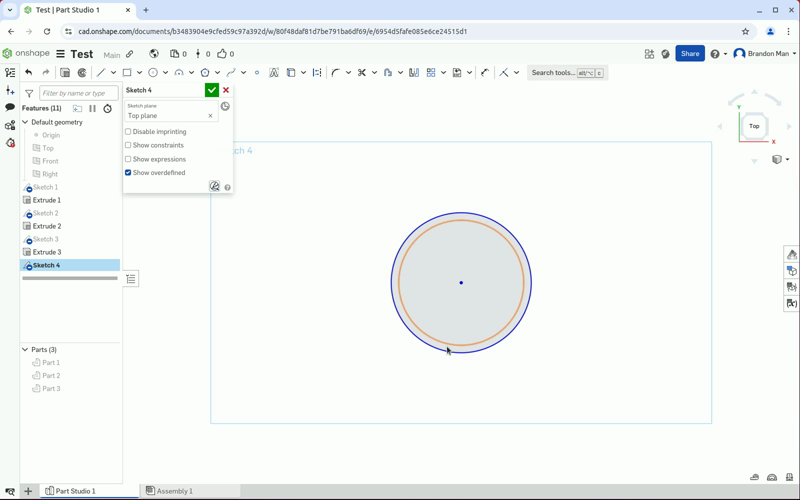
click(447, 346)
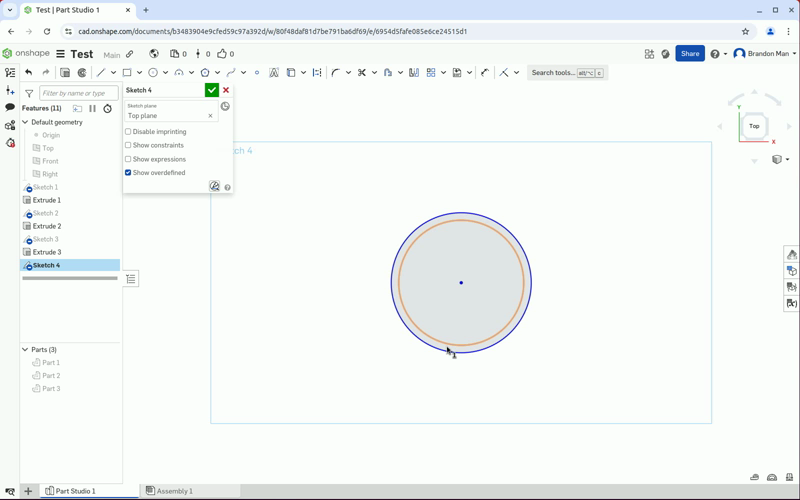
mouse_move(73, 352)
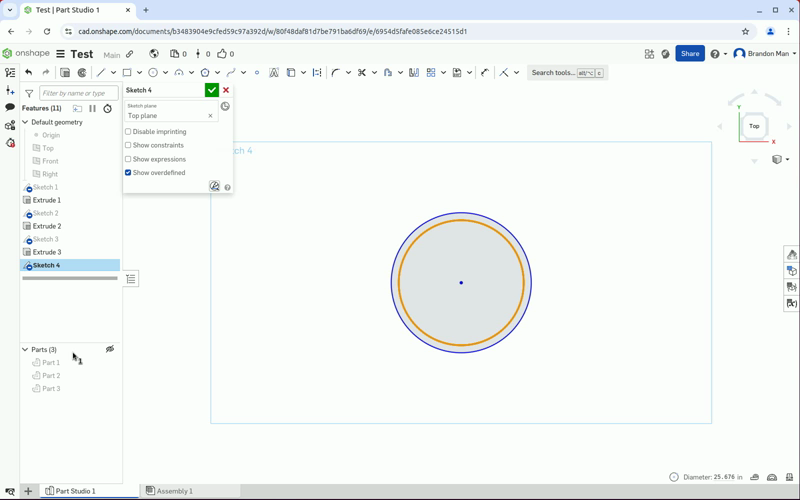
key(shift+y)
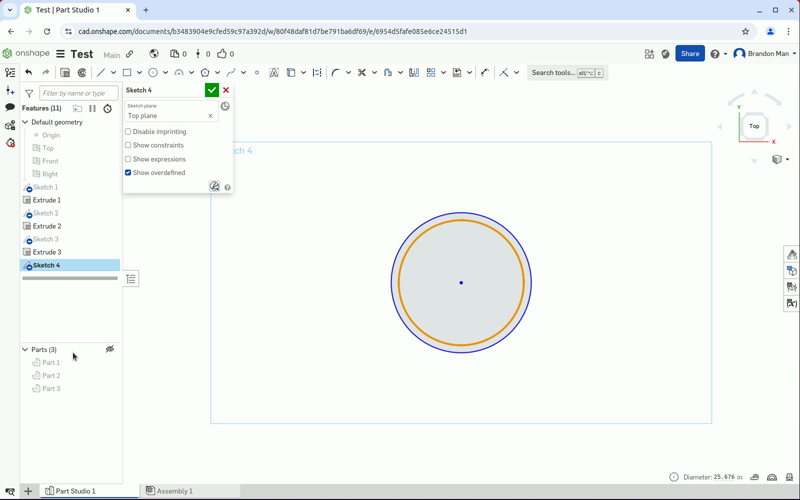
key(shift+e)
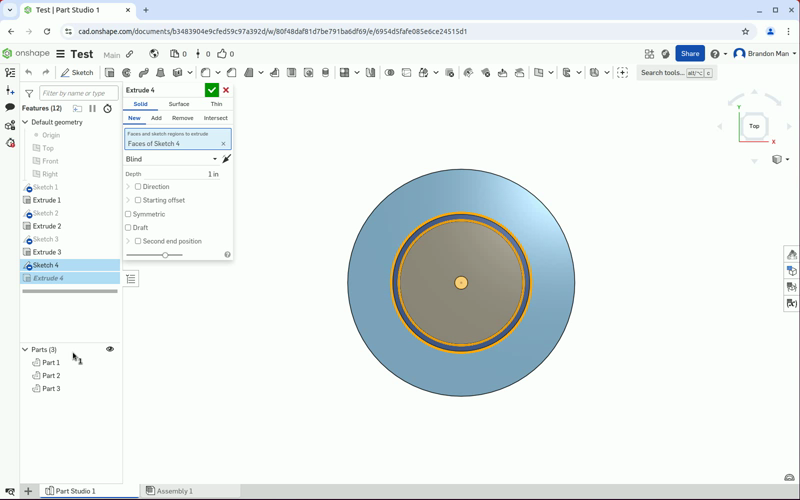
mouse_move(143, 106)
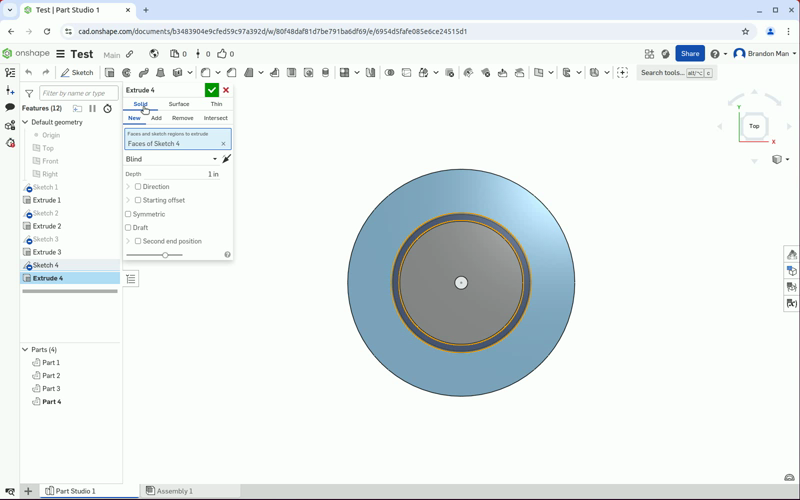
click(143, 106)
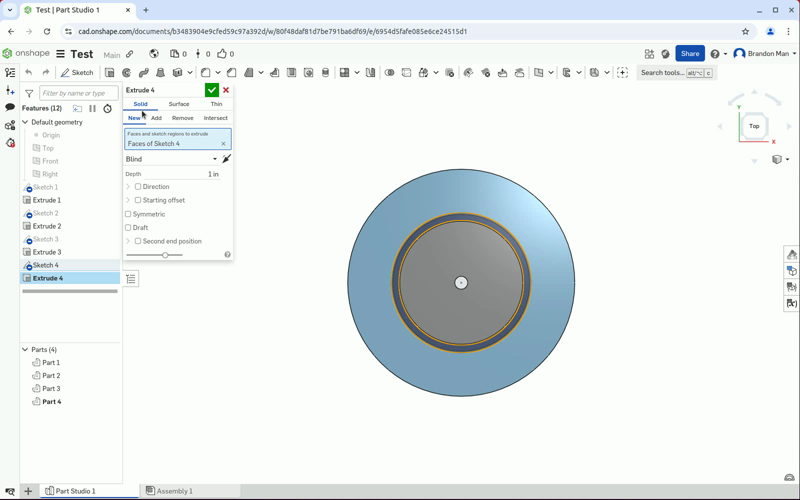
mouse_move(137, 120)
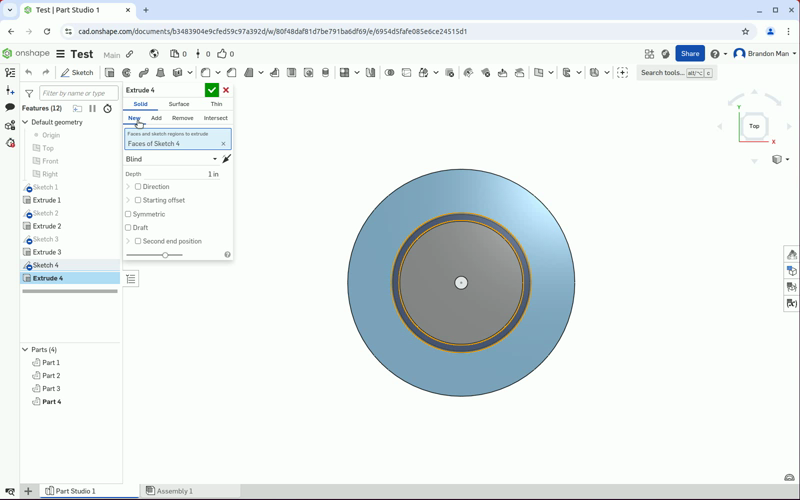
click(137, 120)
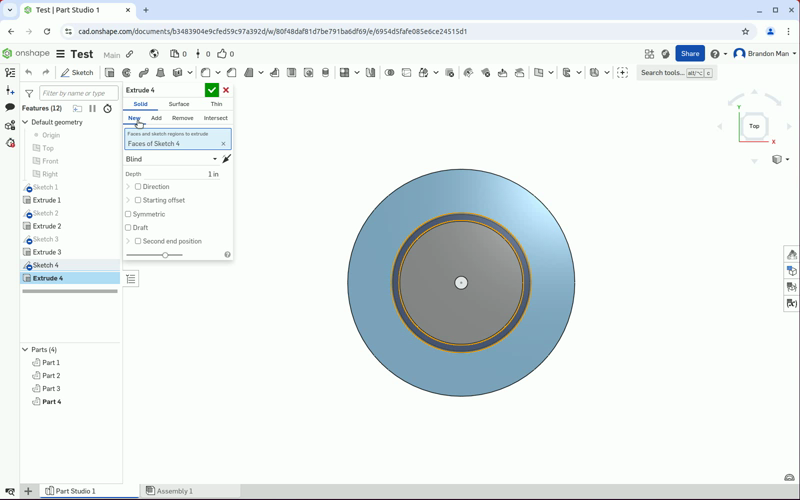
key(tab, 4)
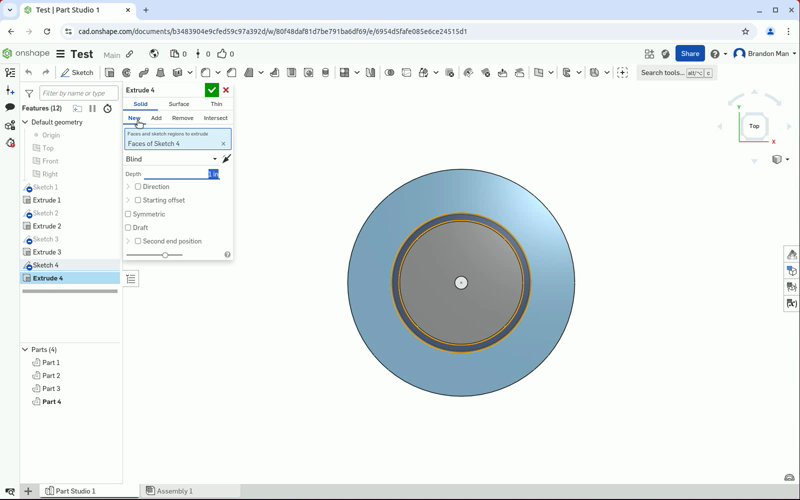
text(17.331)
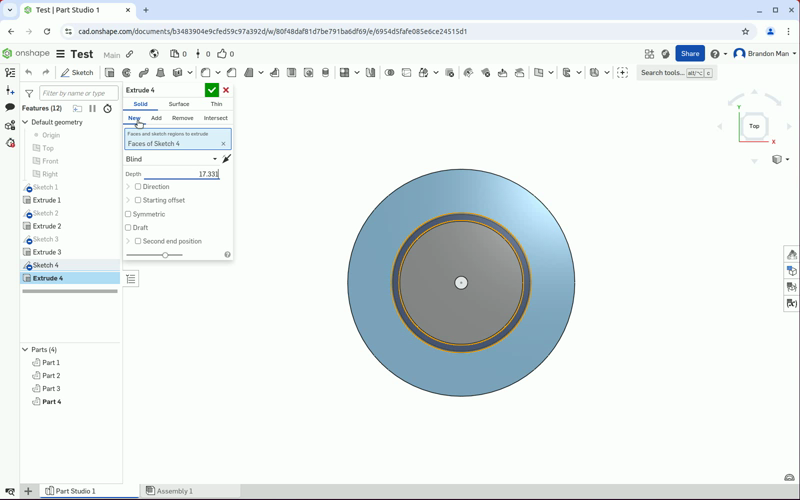
key(enter)
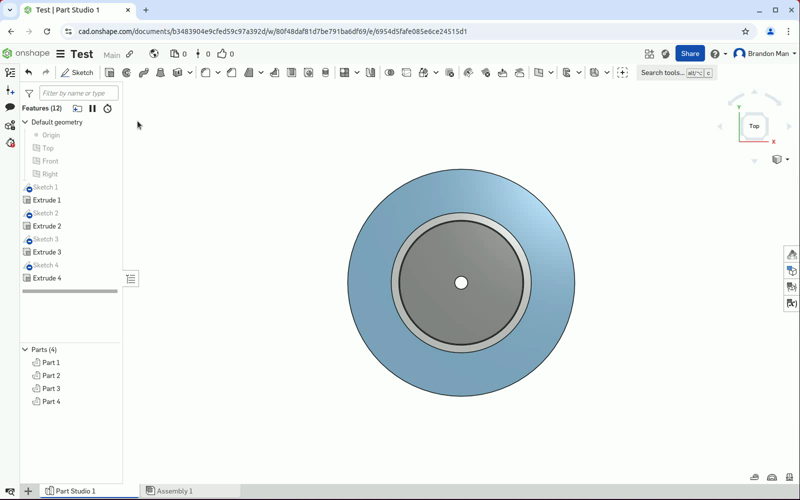
key(shift+h)
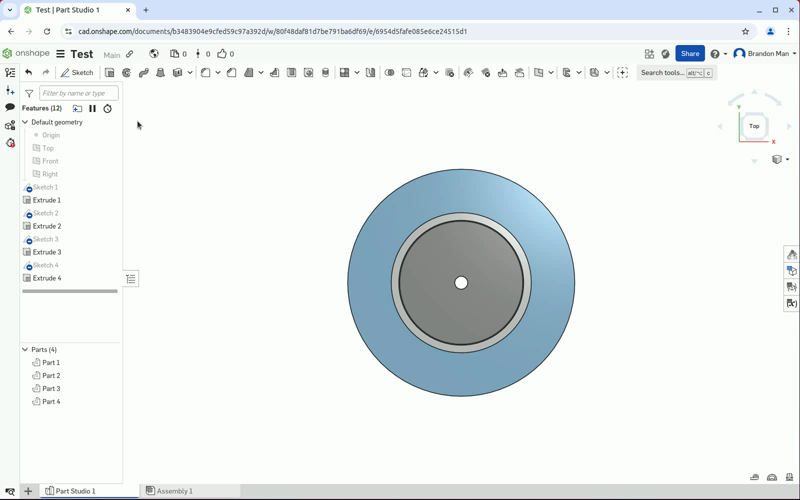
key(shift+h)
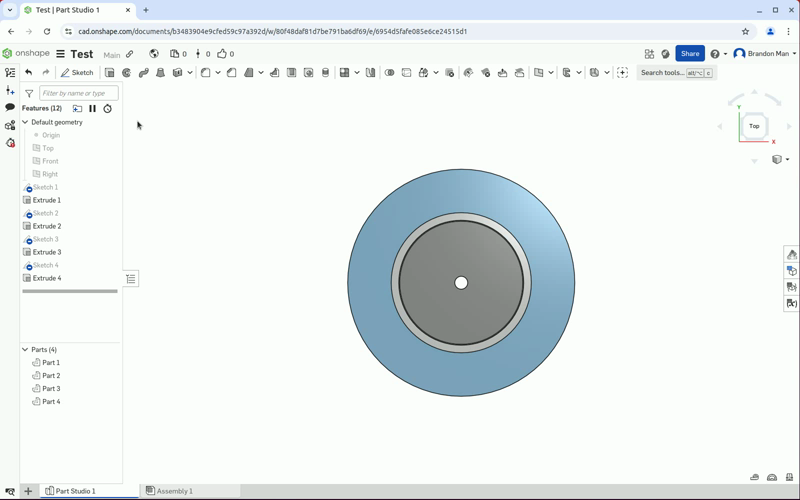
mouse_move(73, 189)
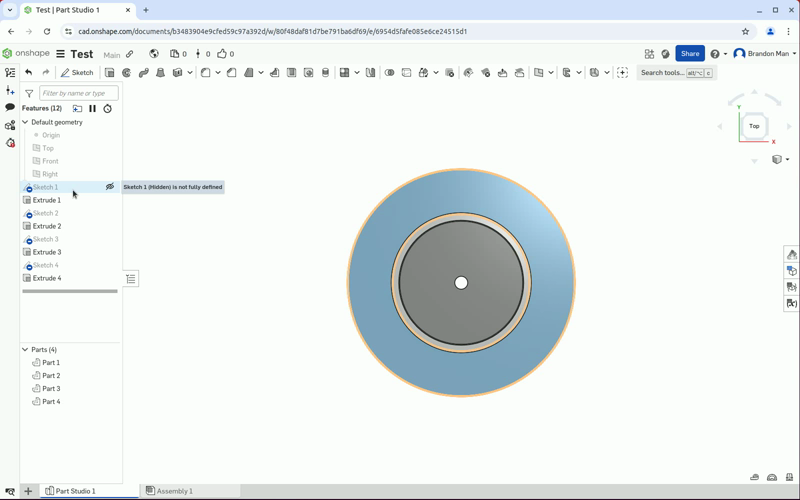
click(73, 189)
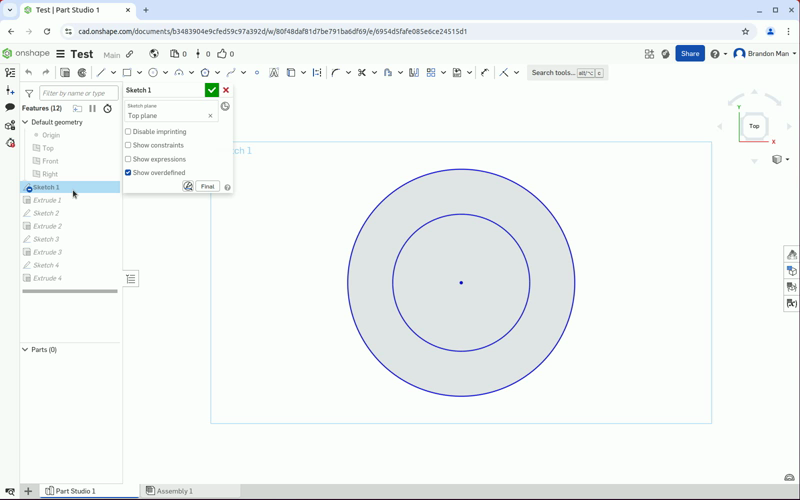
mouse_move(229, 92)
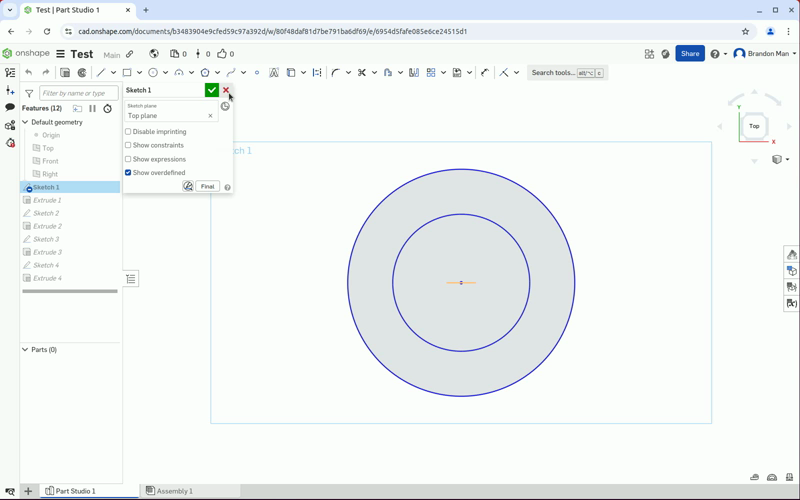
click(229, 92)
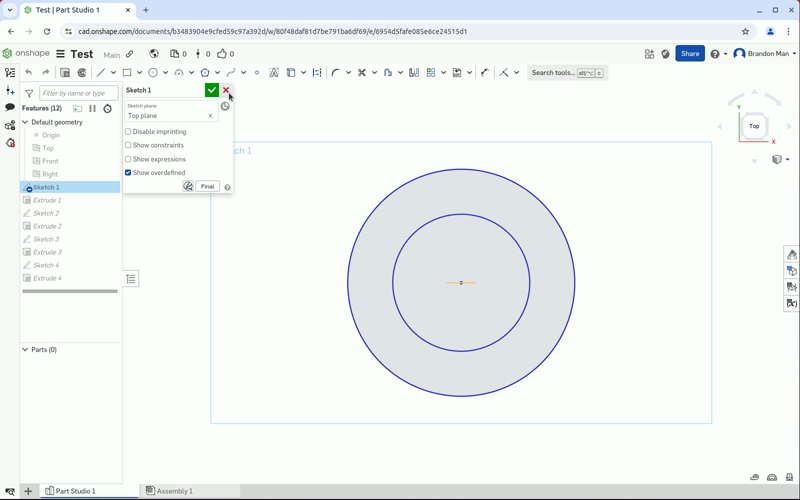
key(shift+s)
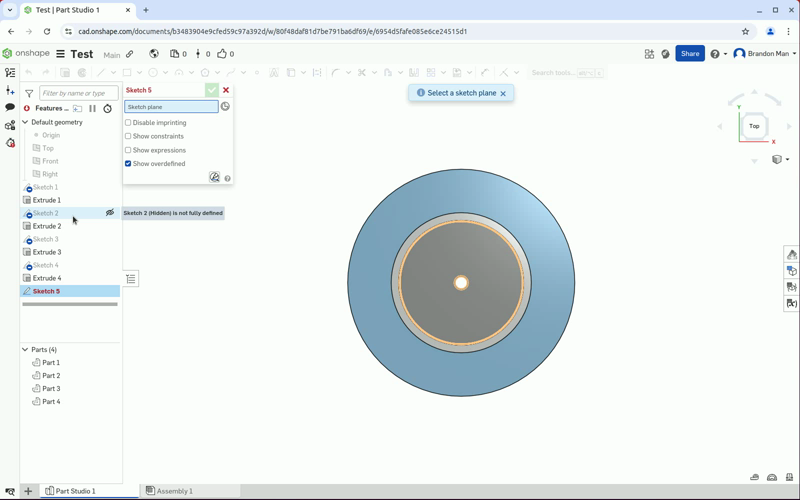
scroll(3)
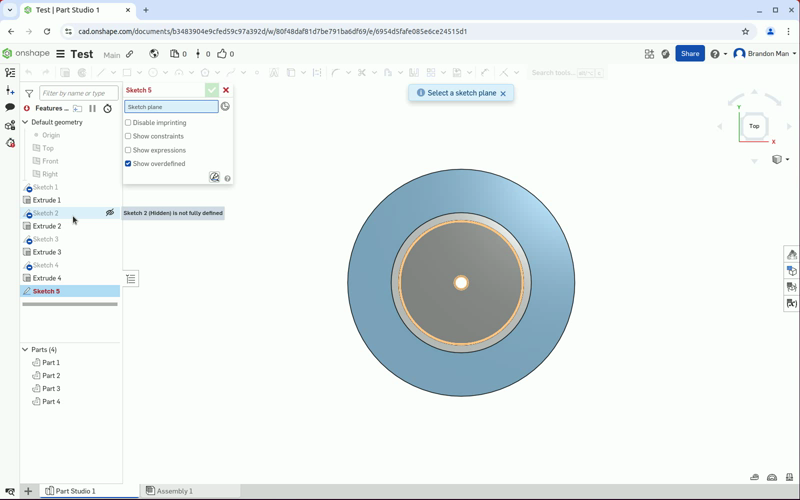
mouse_move(73, 150)
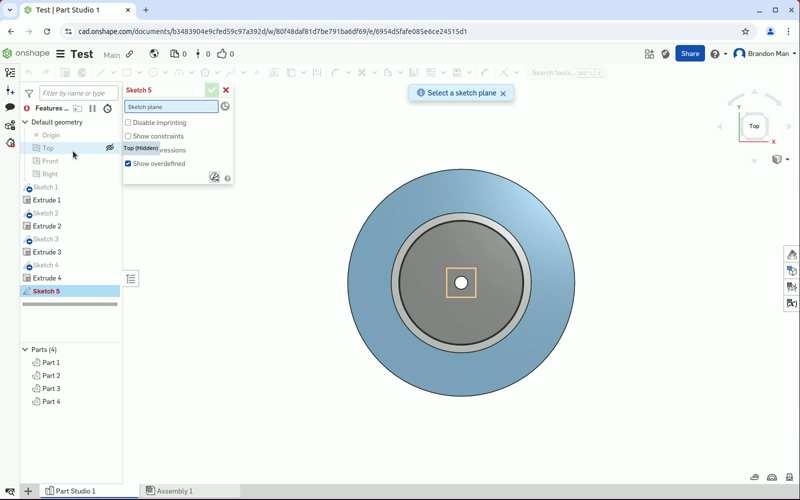
click(73, 150)
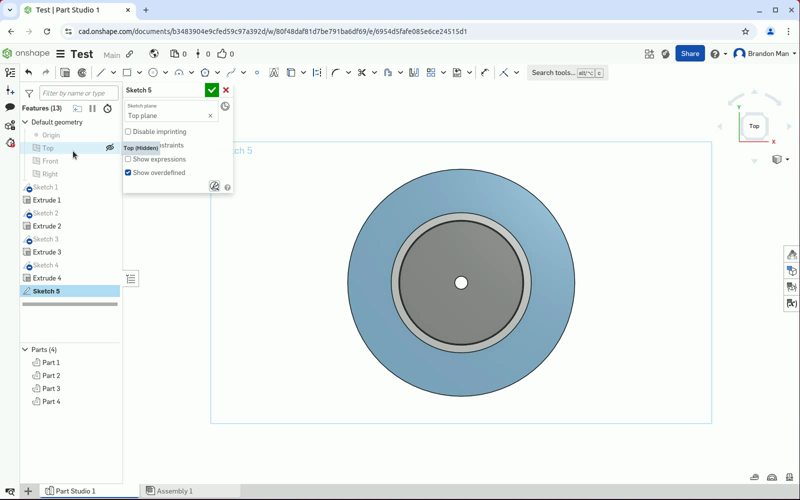
mouse_move(73, 352)
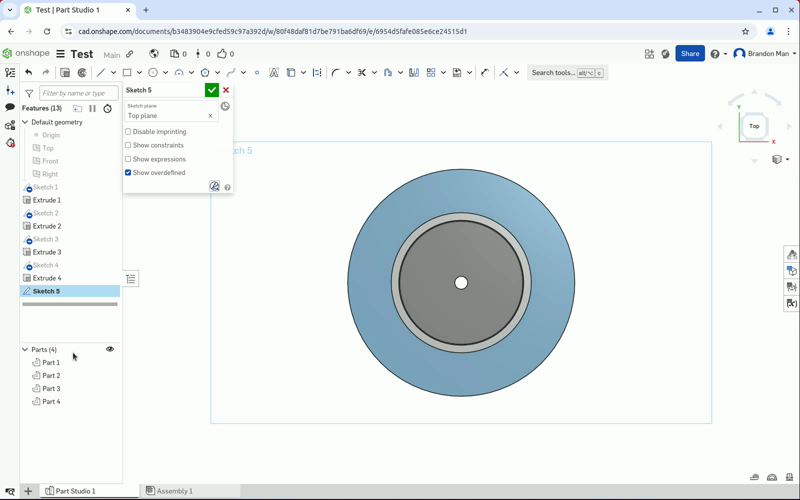
key(y)
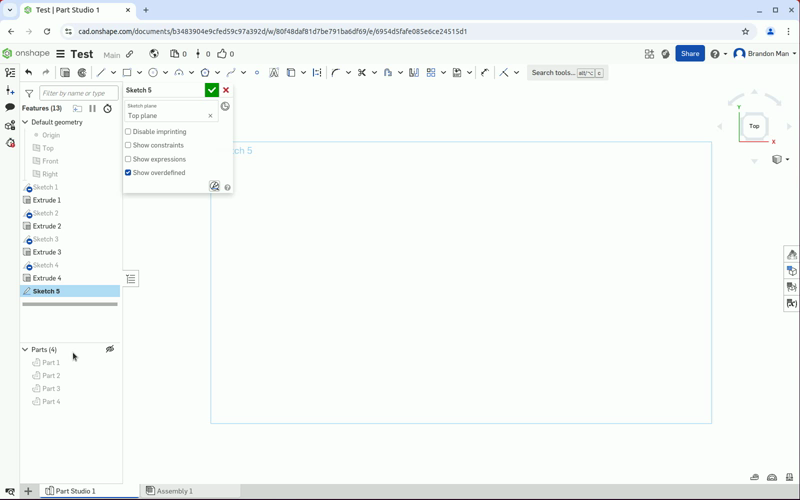
key(c)
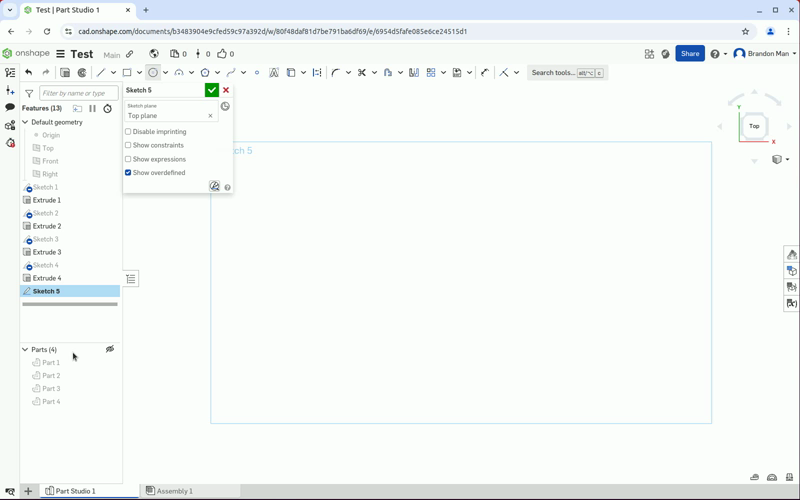
key_down(shift)
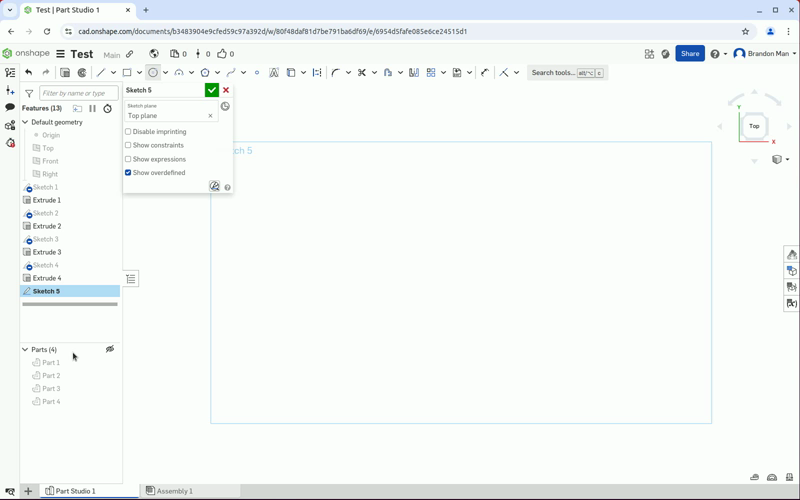
mouse_move(461, 282)
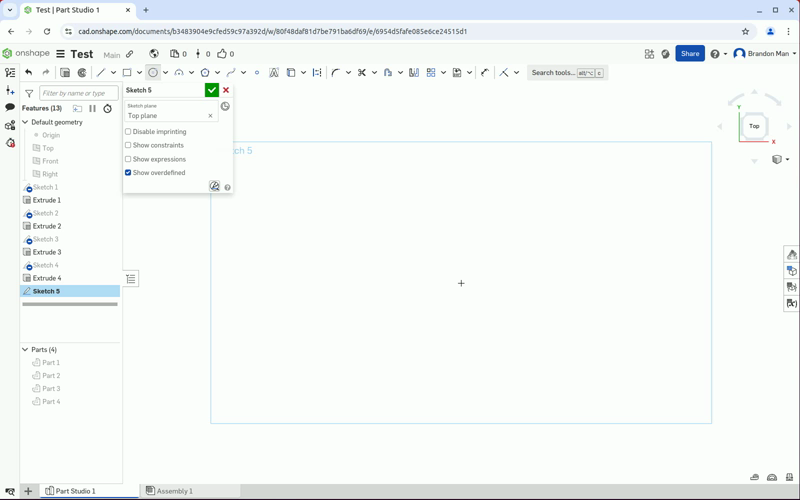
click(461, 282)
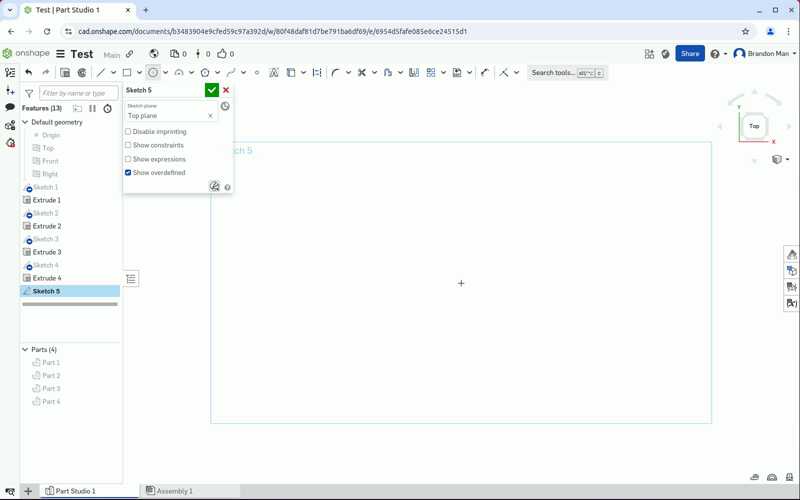
key_up(shift)
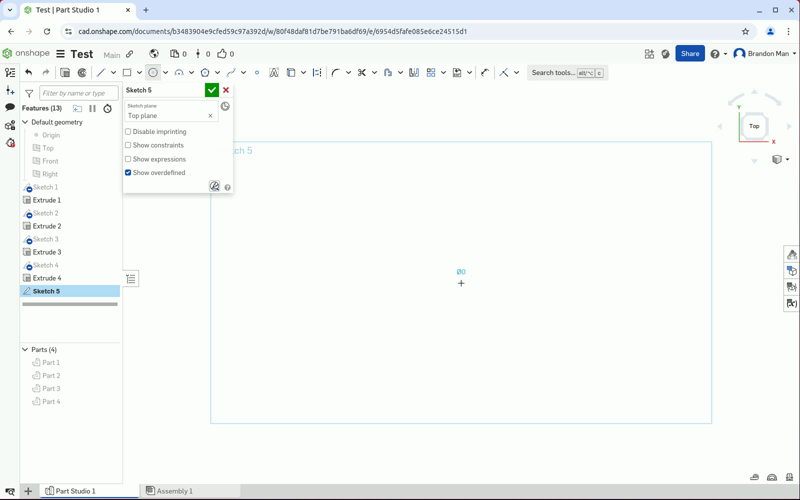
mouse_move(574, 282)
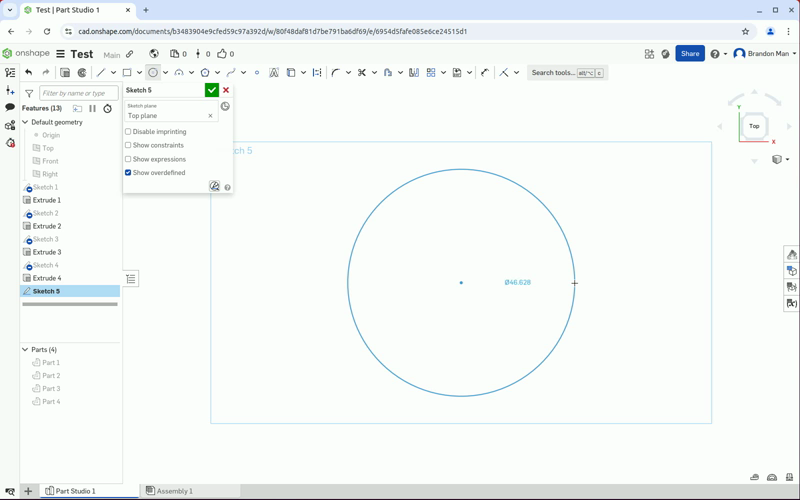
click(574, 282)
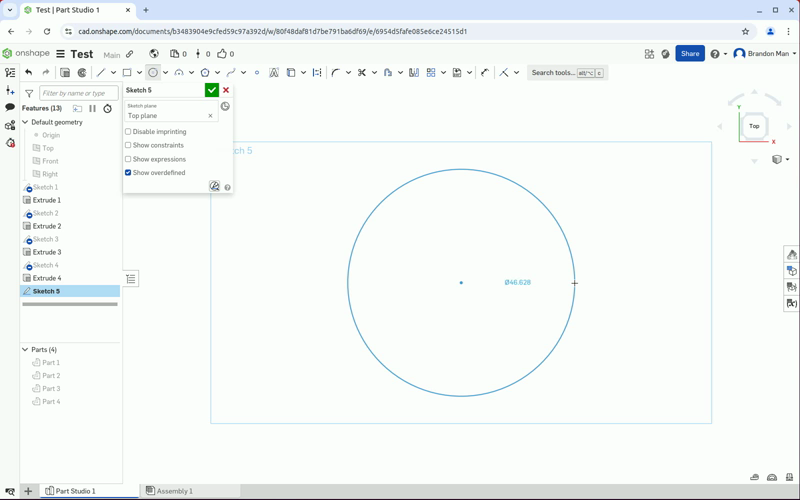
key(esc)
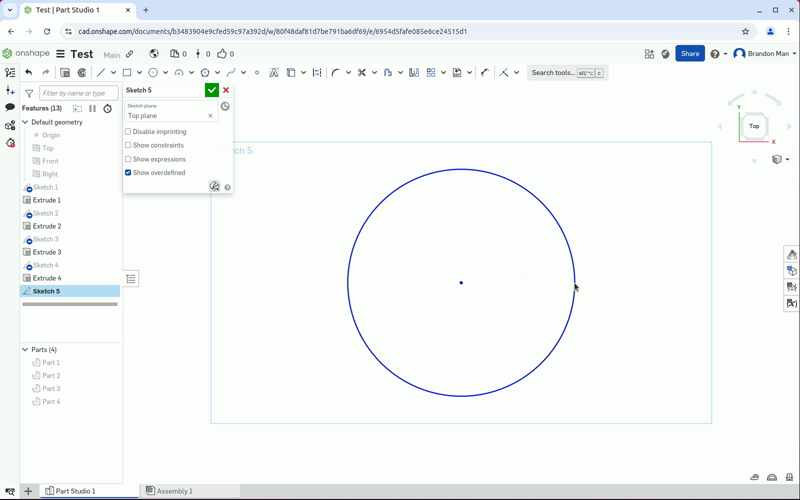
key(c)
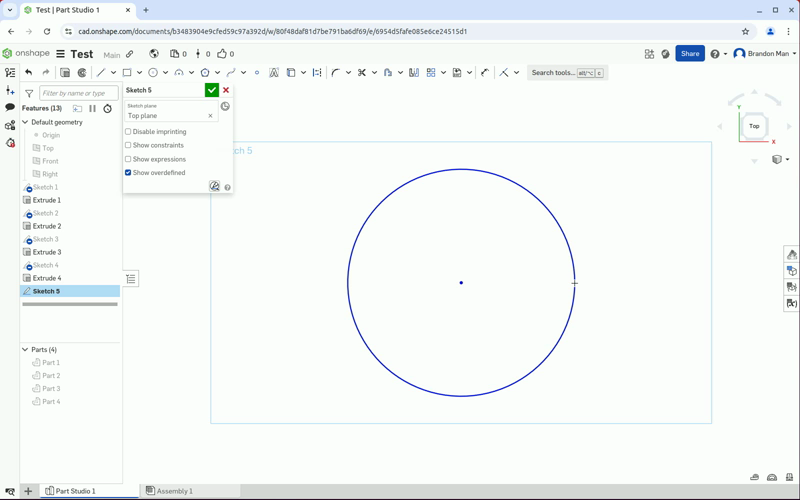
key_down(shift)
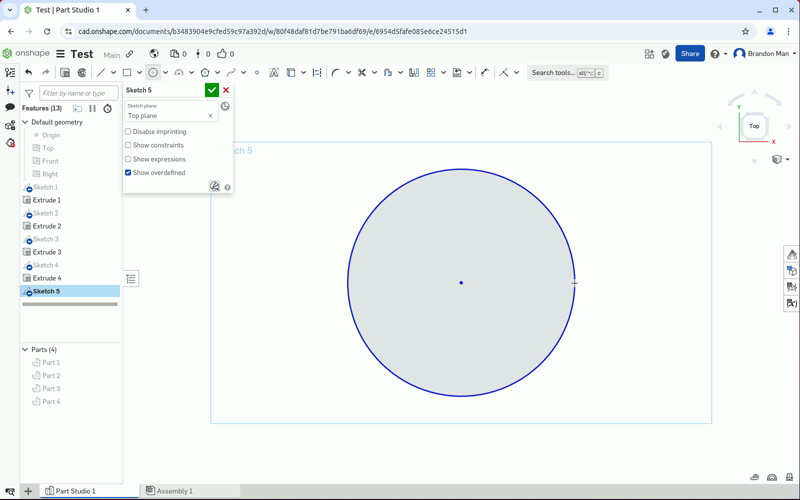
mouse_move(461, 282)
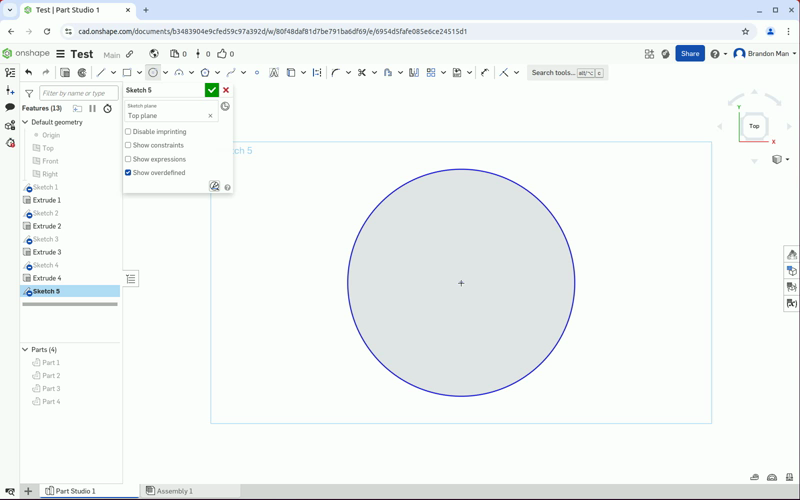
click(461, 282)
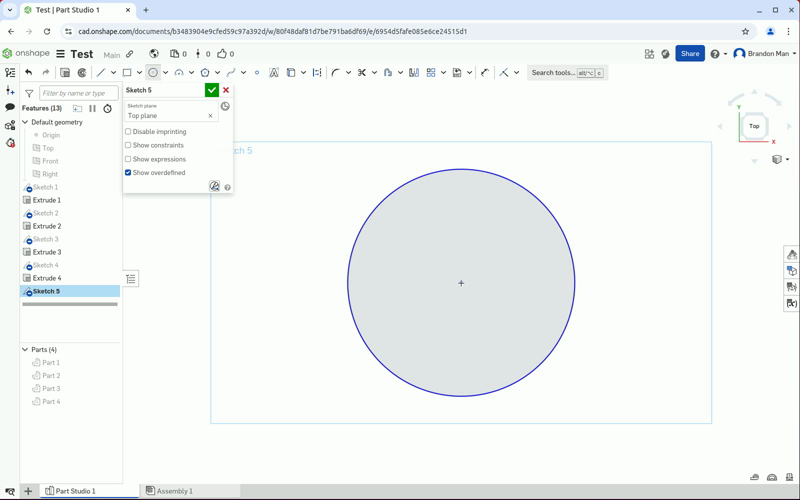
key_up(shift)
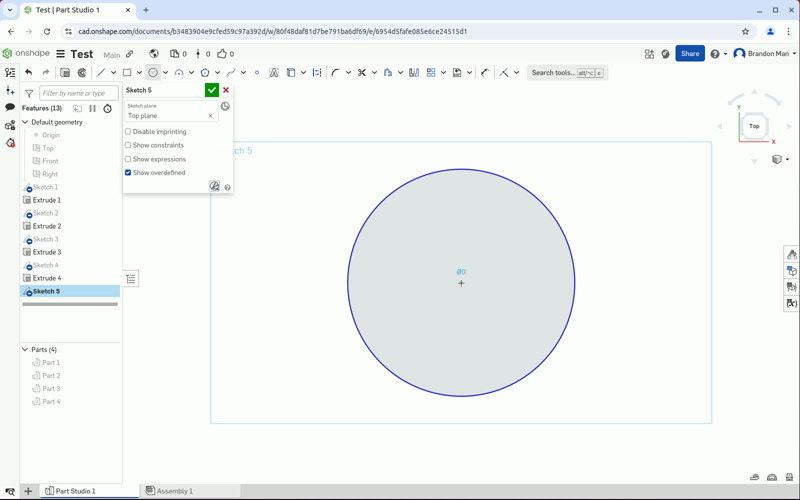
mouse_move(529, 282)
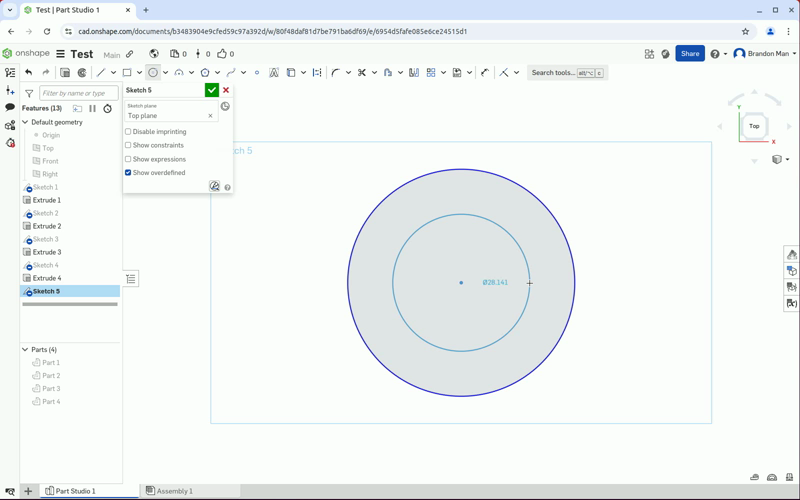
click(529, 282)
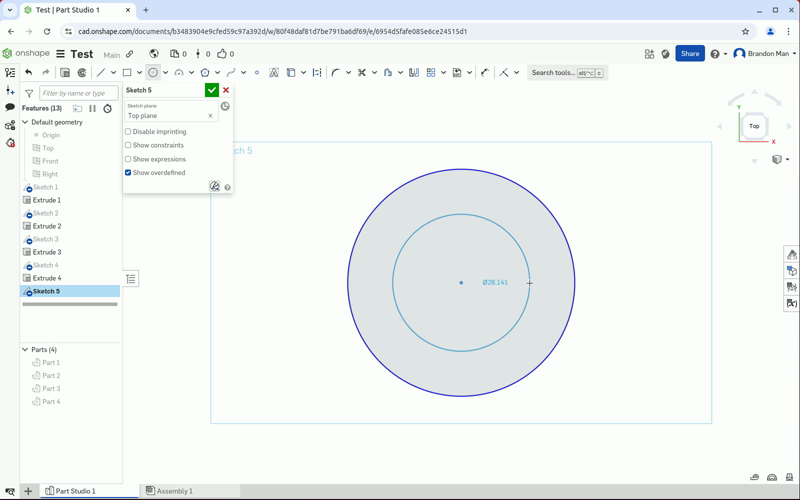
key(esc)
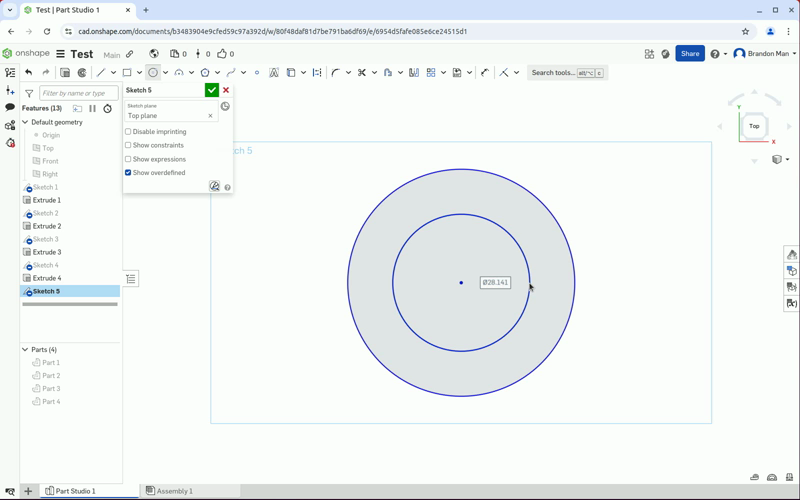
mouse_move(473, 372)
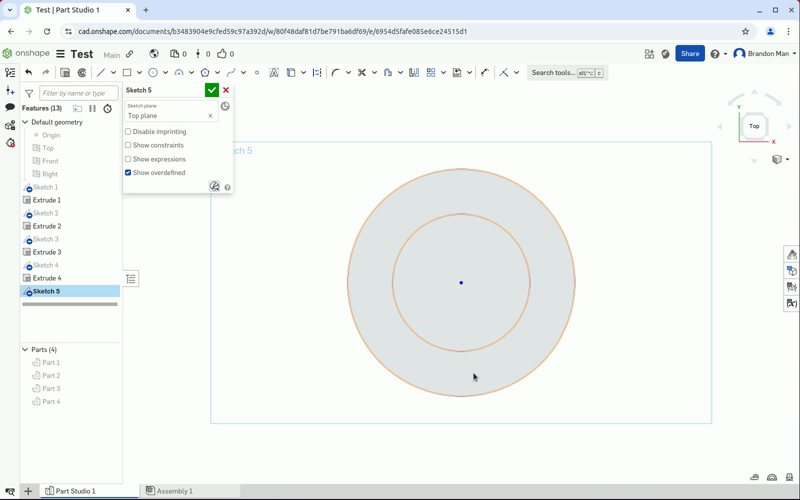
click(473, 372)
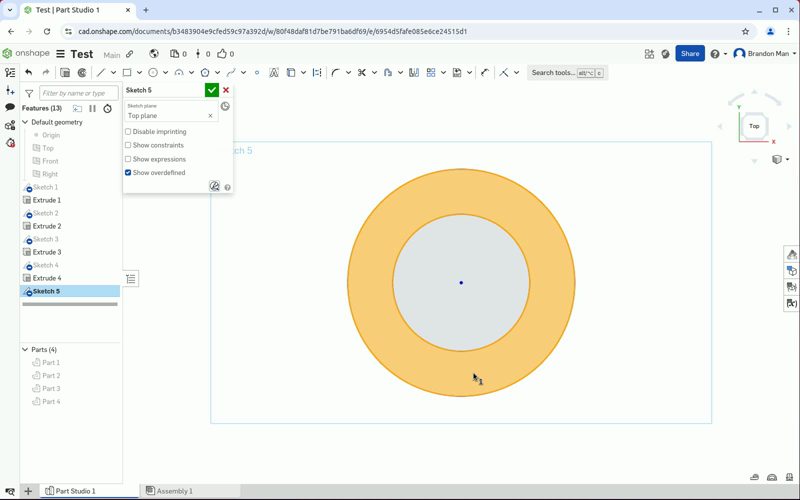
mouse_move(73, 352)
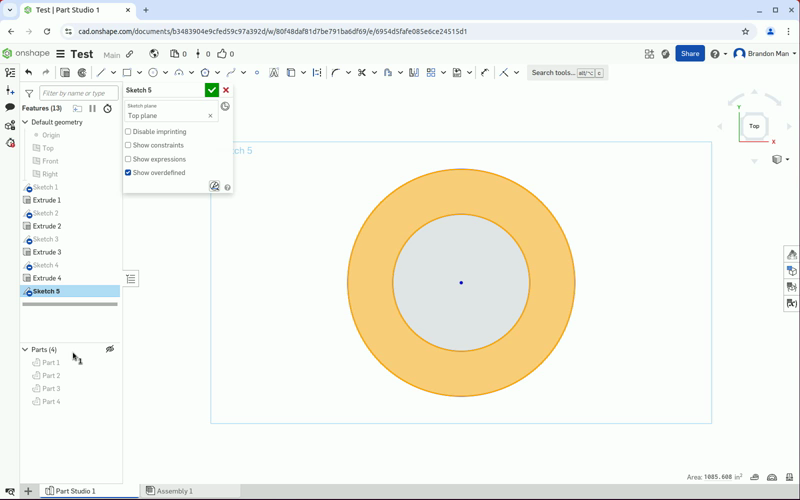
key(shift+y)
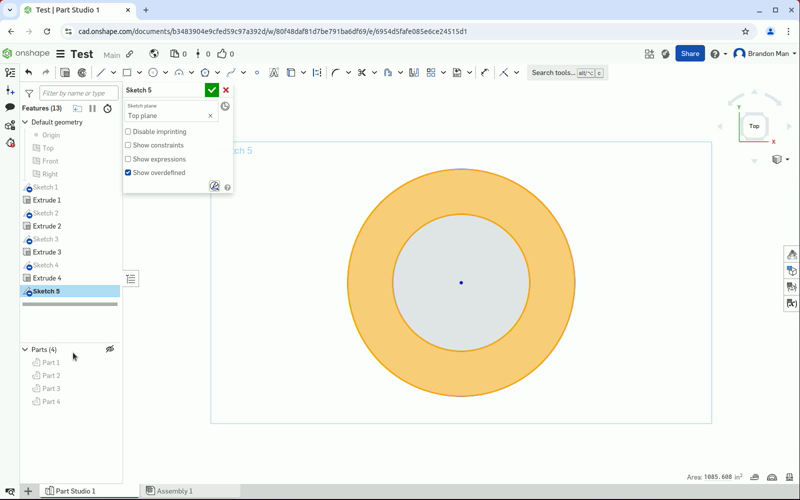
key(shift+e)
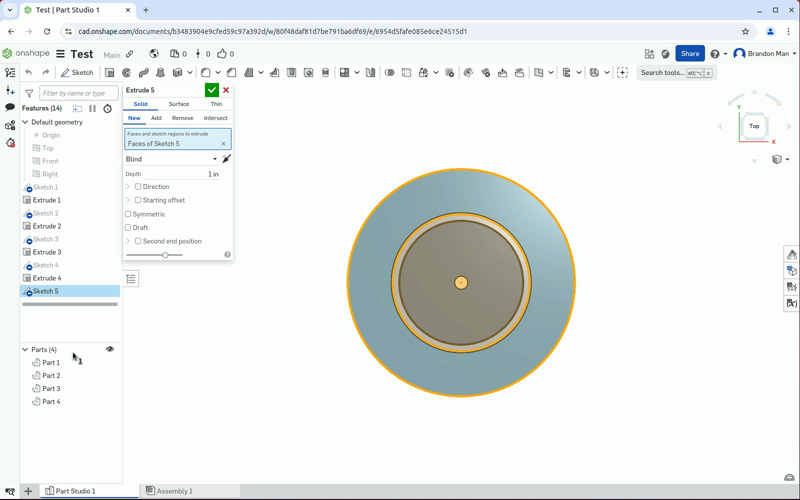
mouse_move(143, 106)
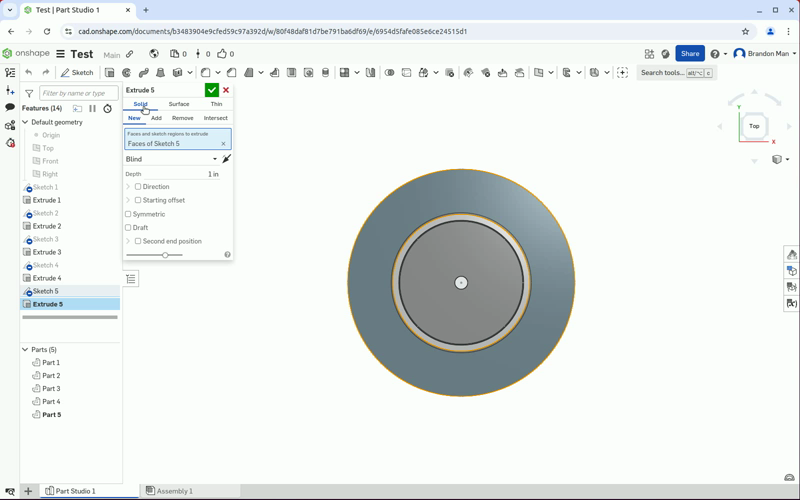
click(143, 106)
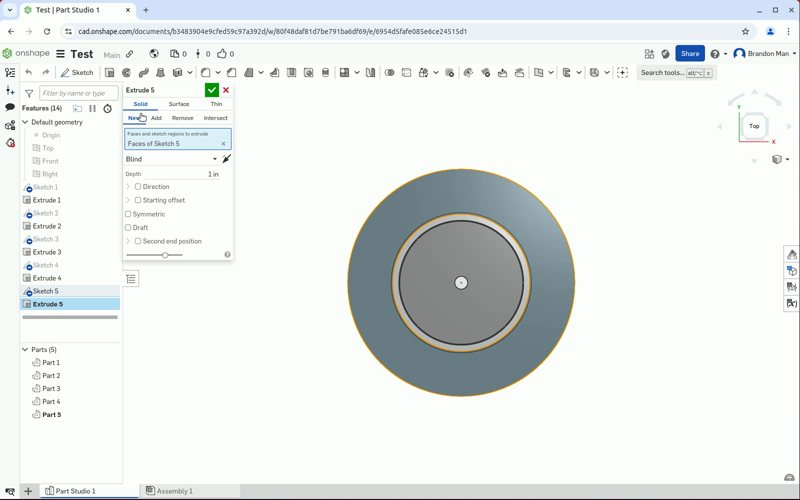
mouse_move(137, 120)
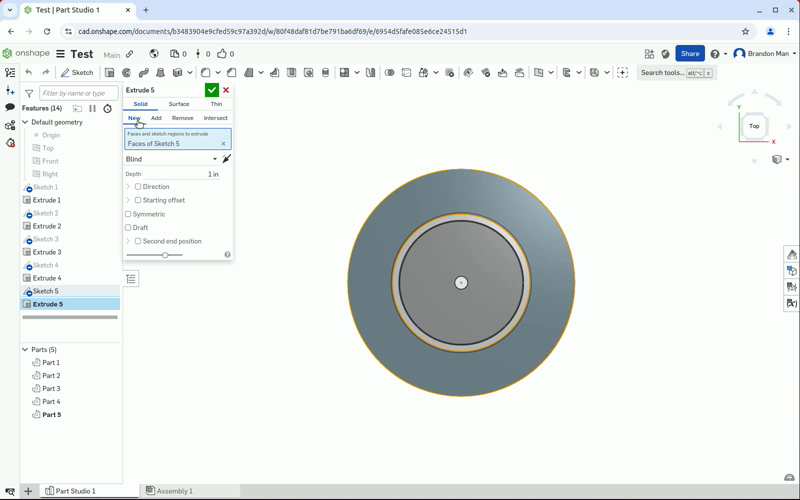
click(137, 120)
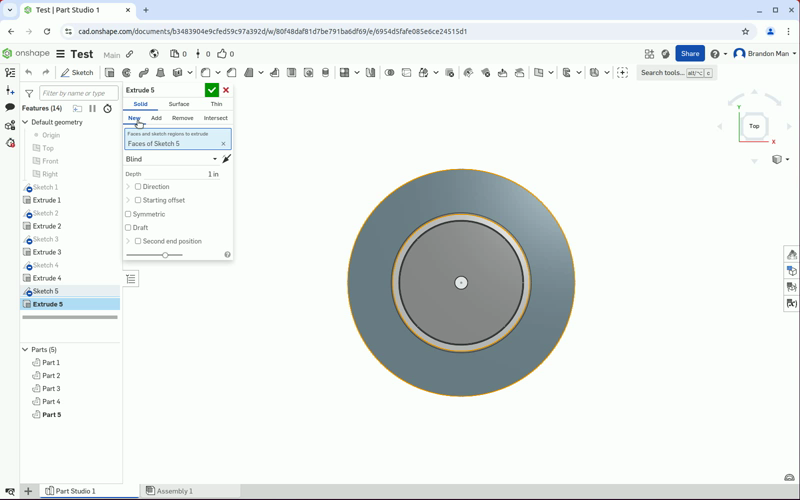
key(tab, 4)
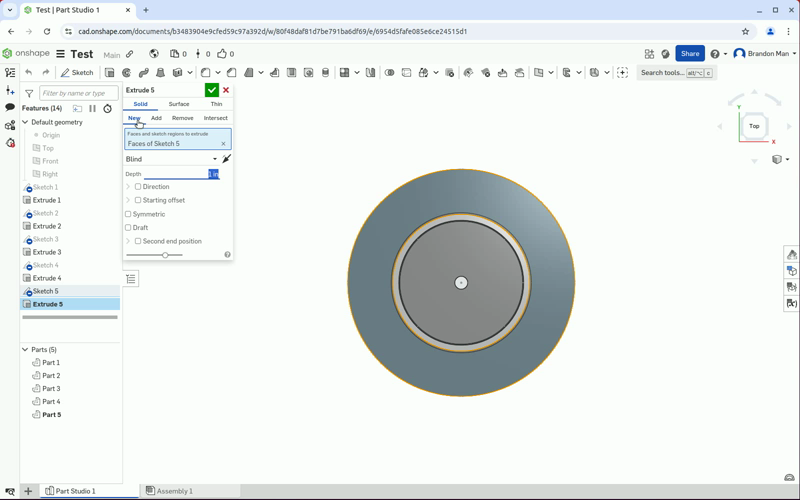
text(1.685)
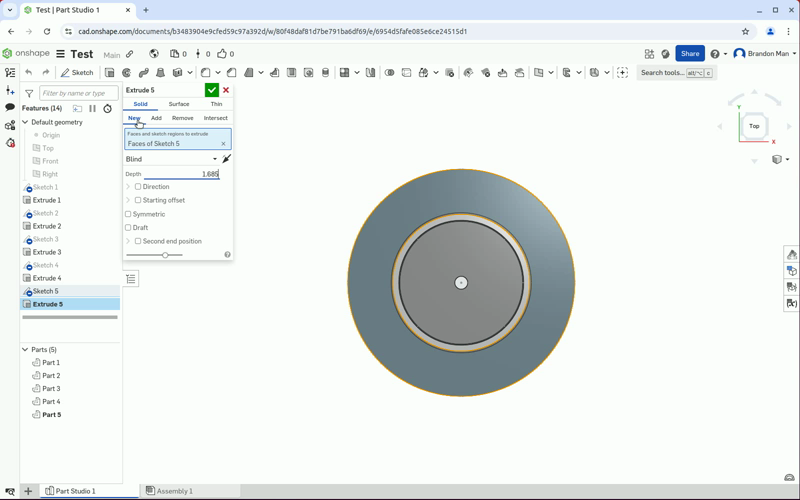
key(enter)
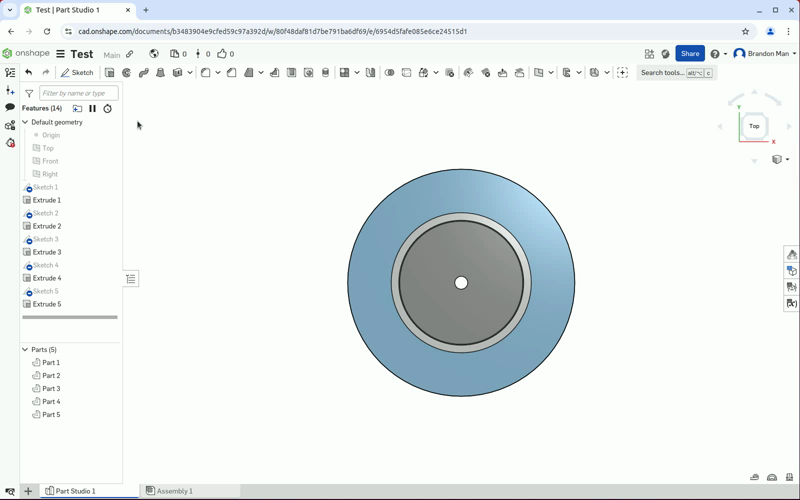
key(shift+h)
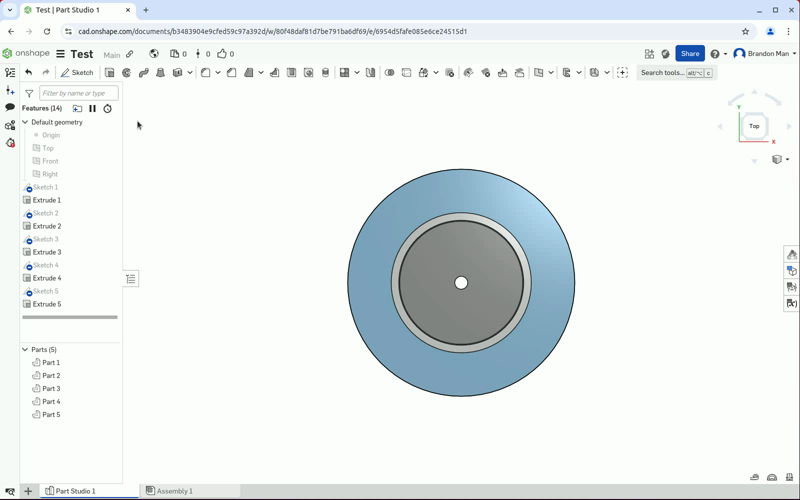
key(shift+h)
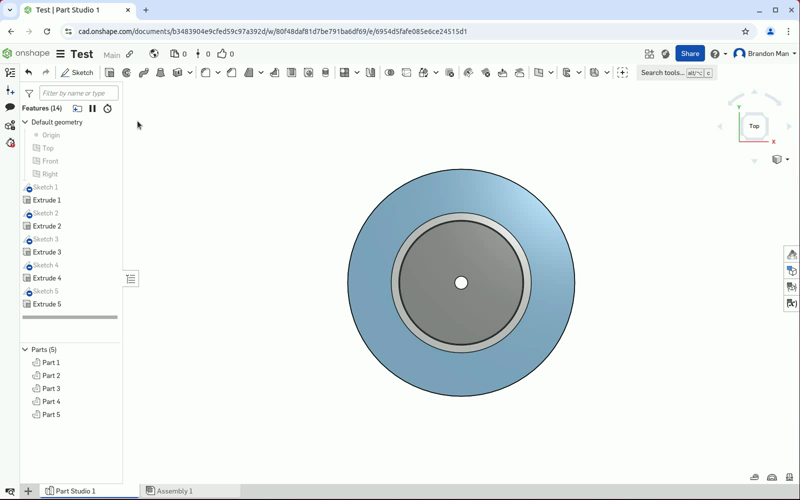
key(shift+7)
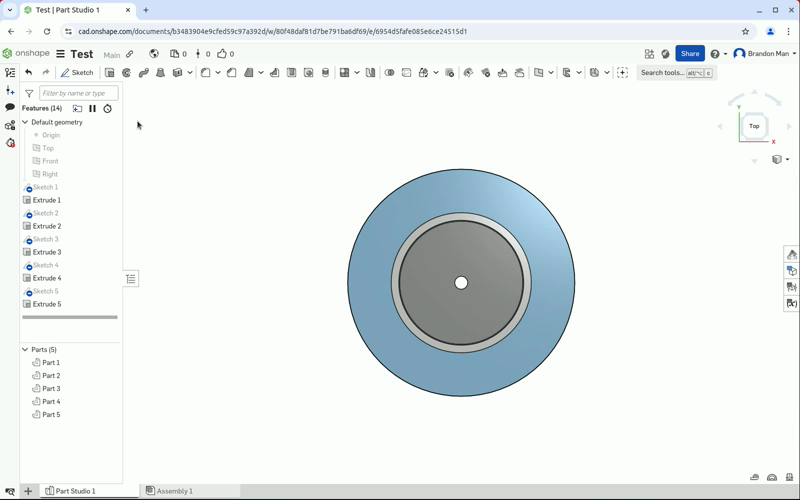
key(up, 3)
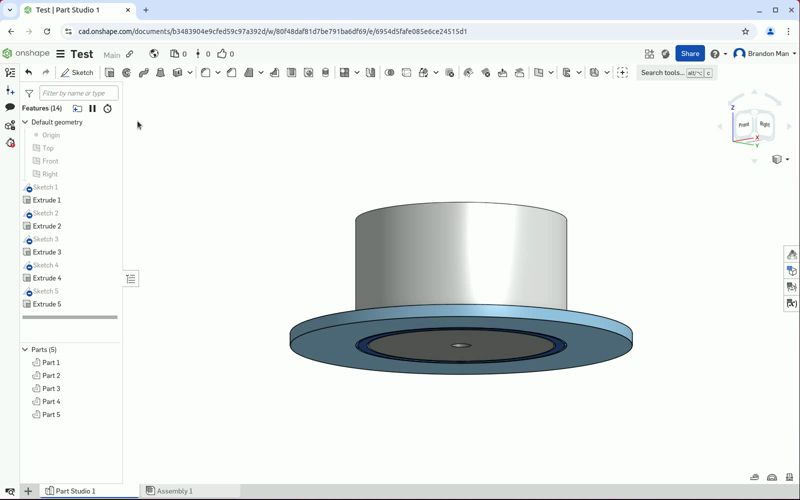
key(left, 3)
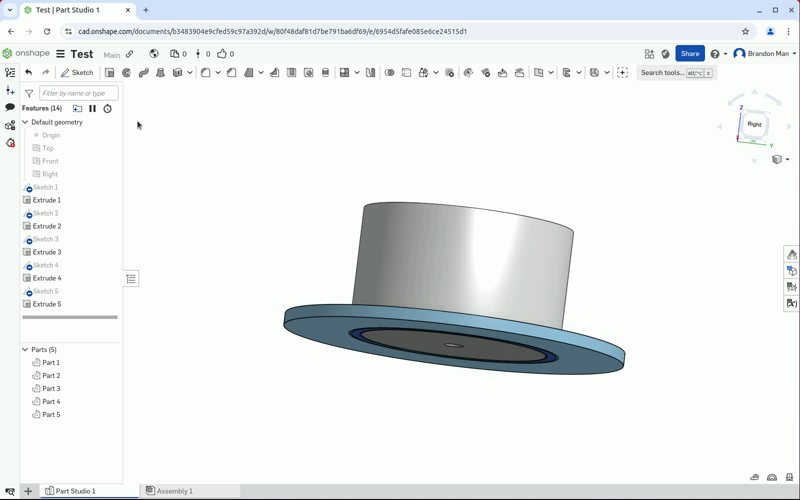
key(right, 3)
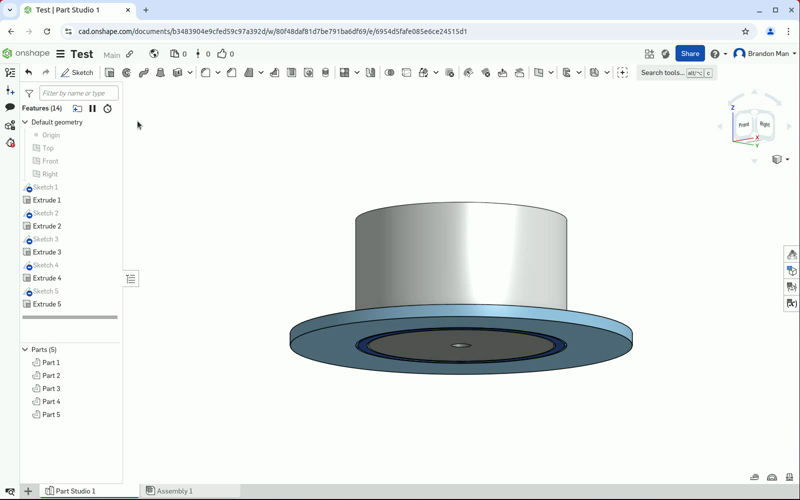
key(down, 3)
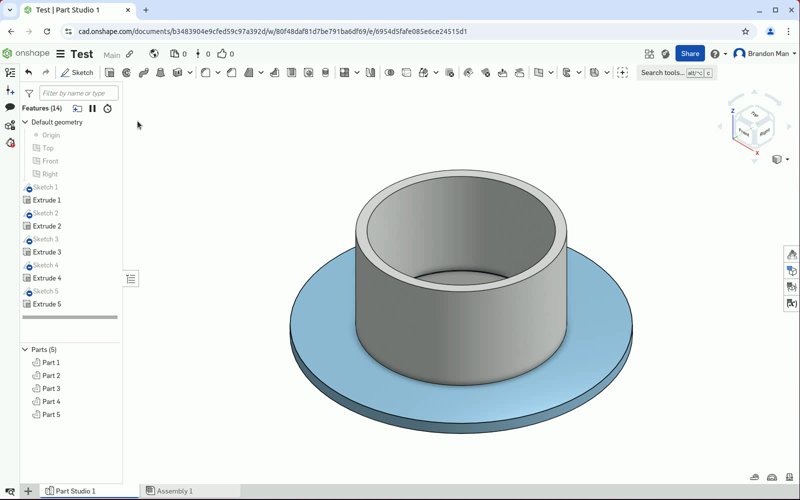
mouse_move(73, 189)
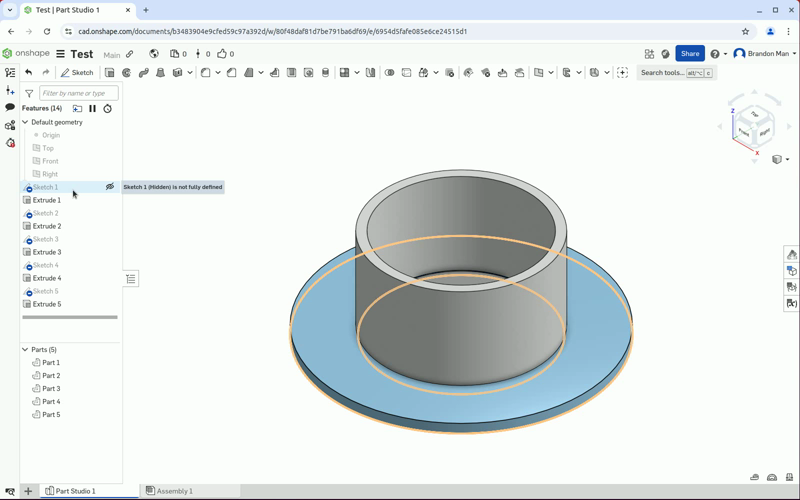
click(73, 189)